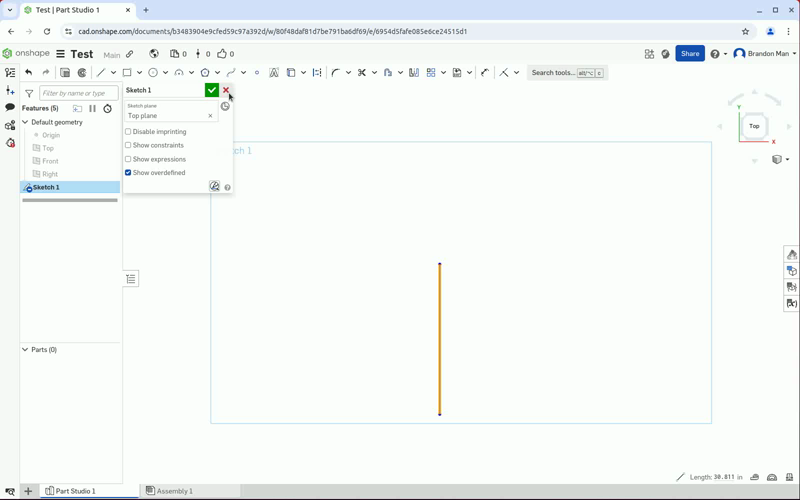
key(shift+h)
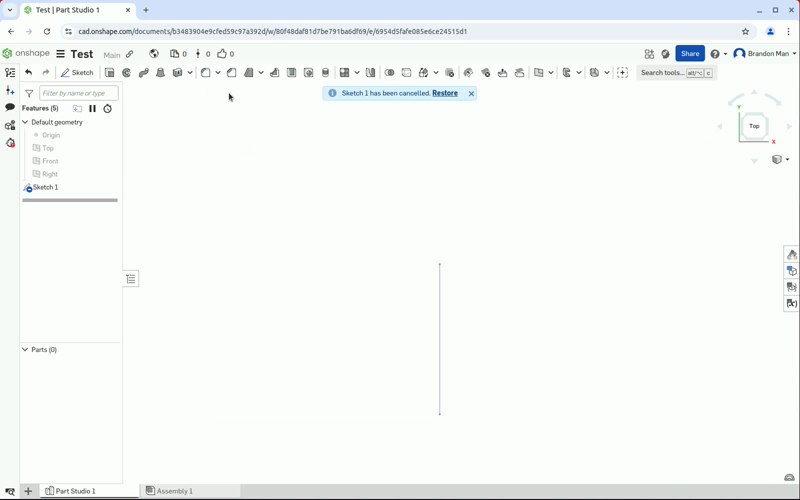
key(shift+s)
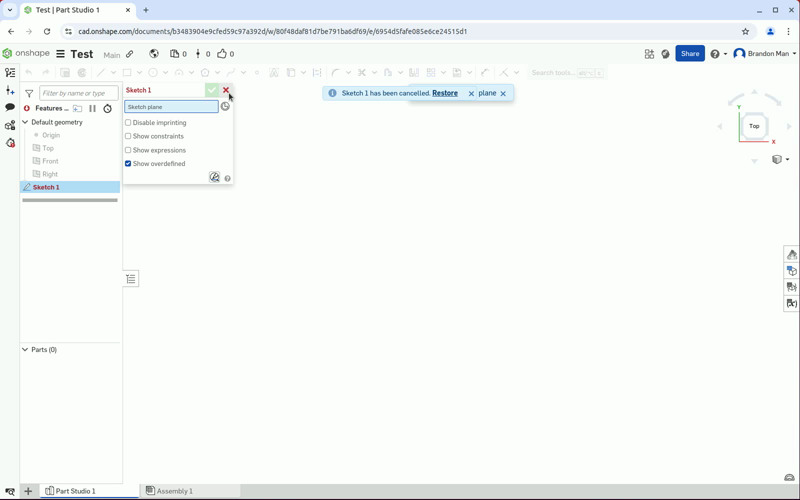
mouse_move(73, 150)
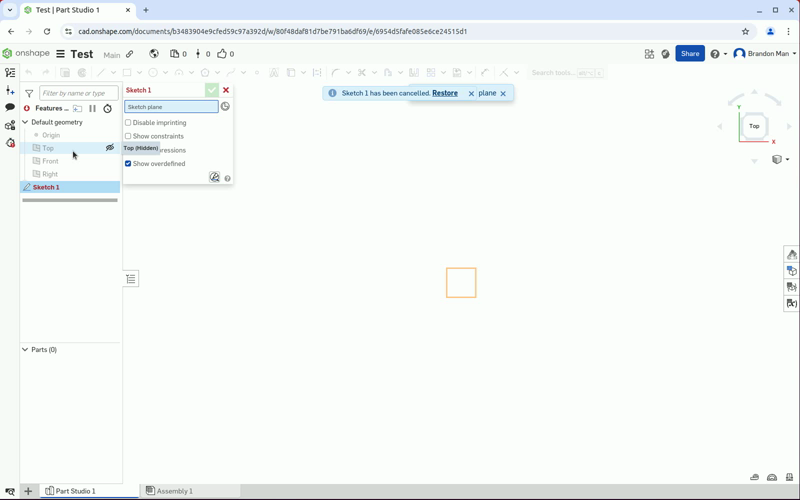
click(73, 150)
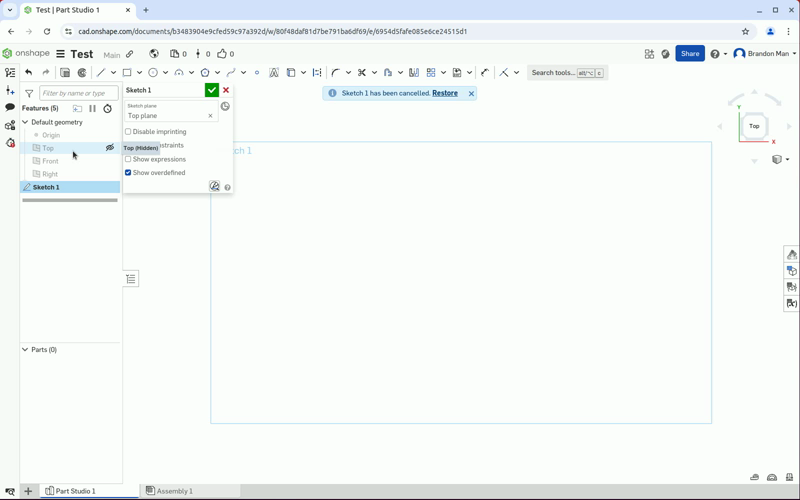
mouse_move(73, 352)
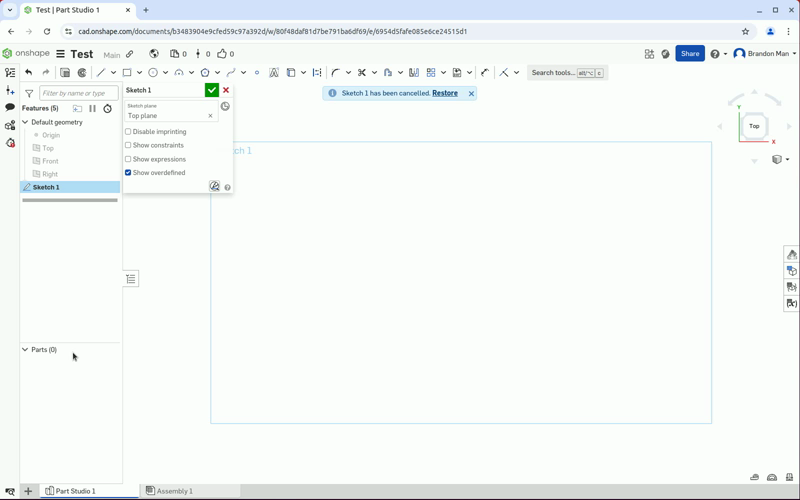
key(y)
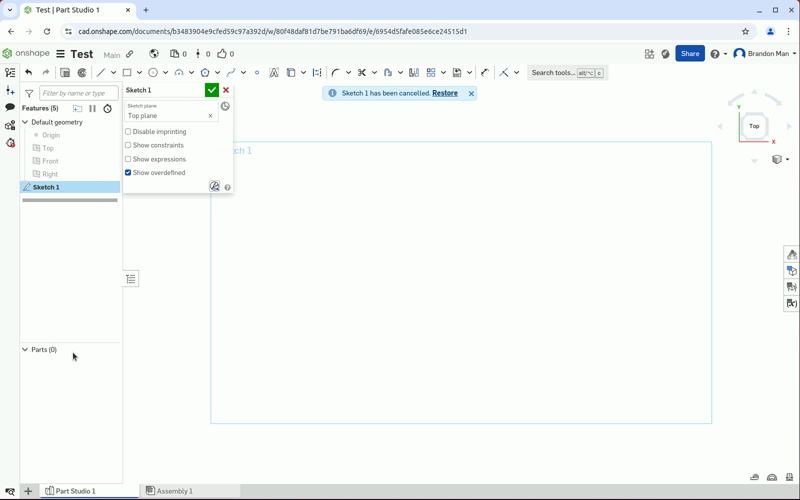
key(l)
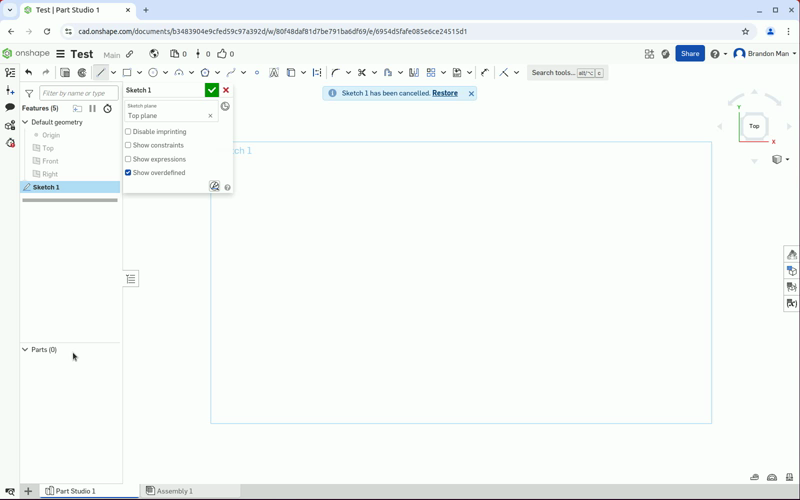
key_down(shift)
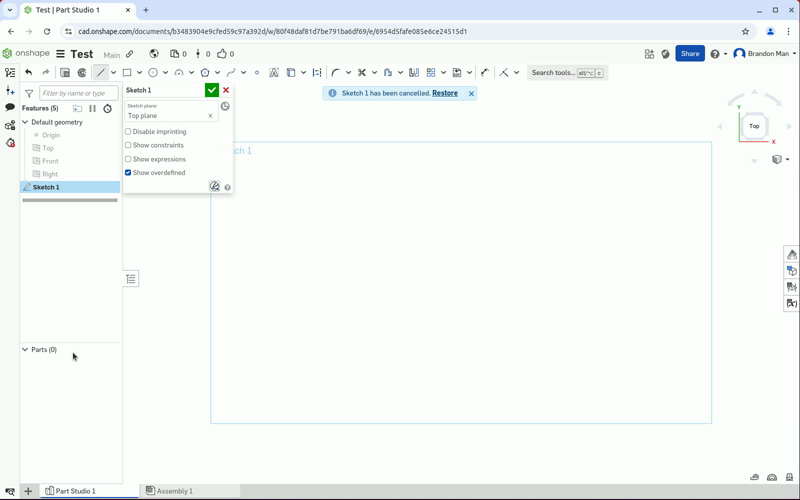
mouse_move(406, 395)
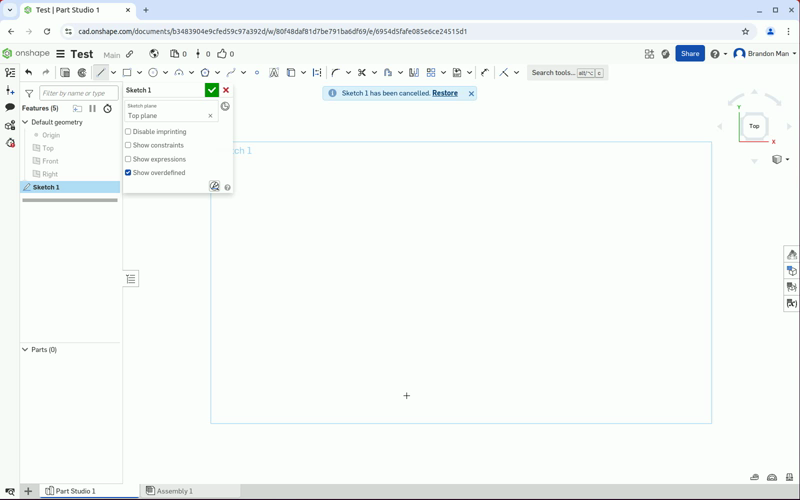
click(406, 395)
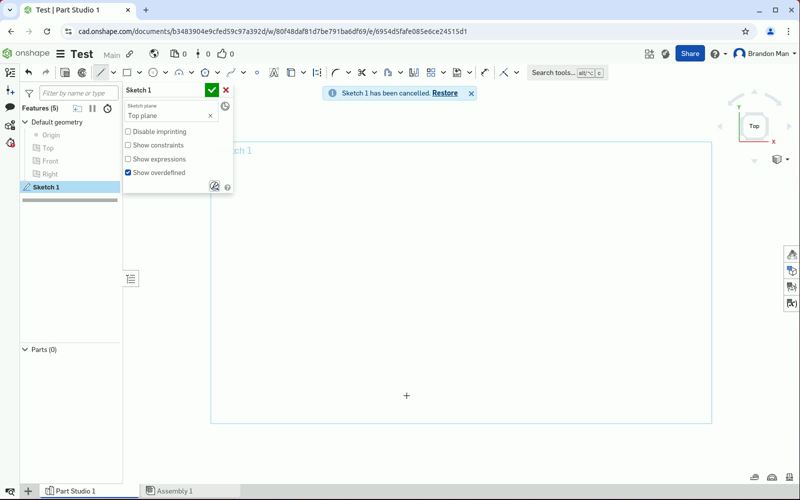
key_up(shift)
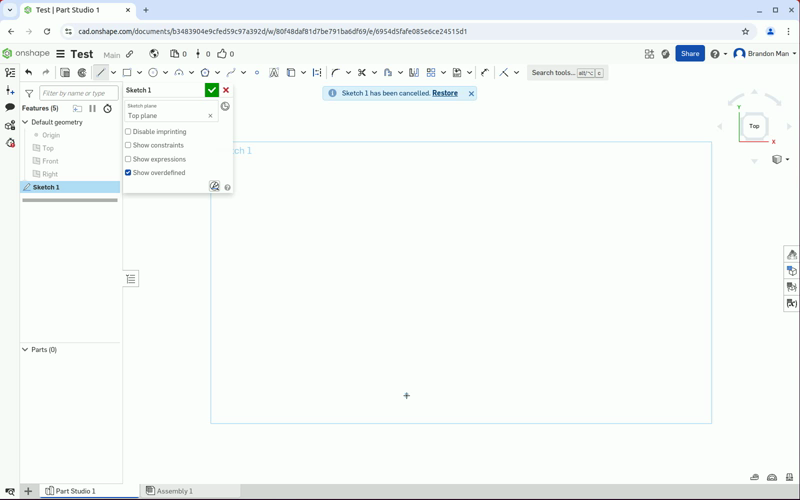
key_down(shift)
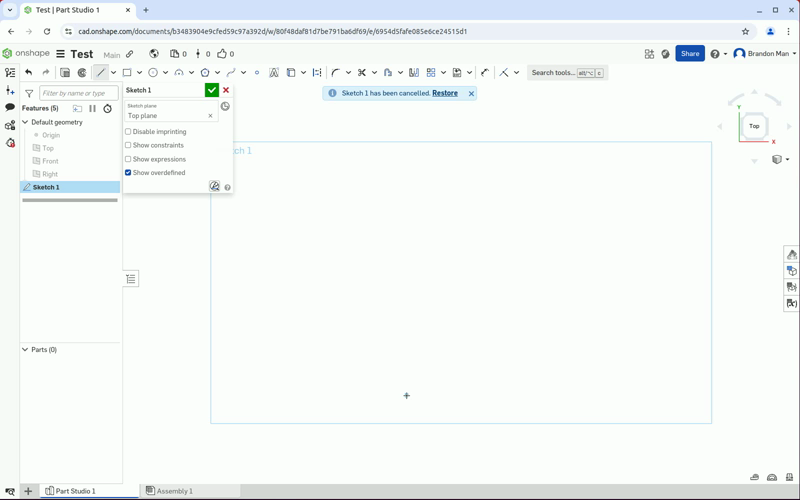
mouse_move(513, 395)
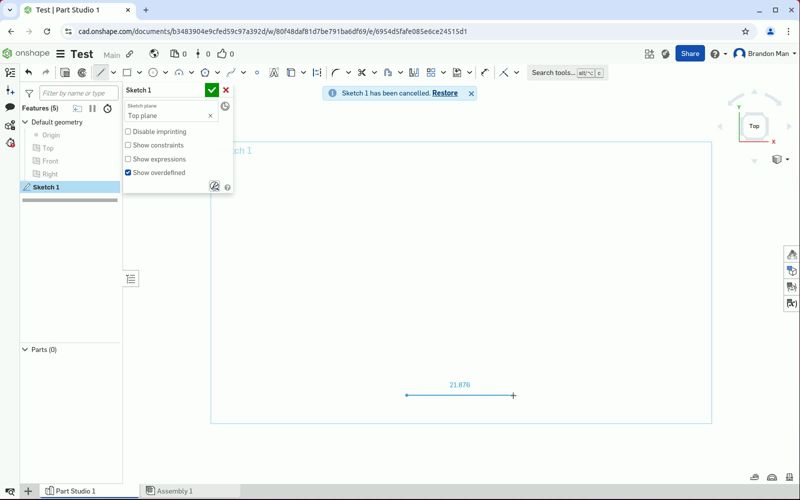
click(513, 395)
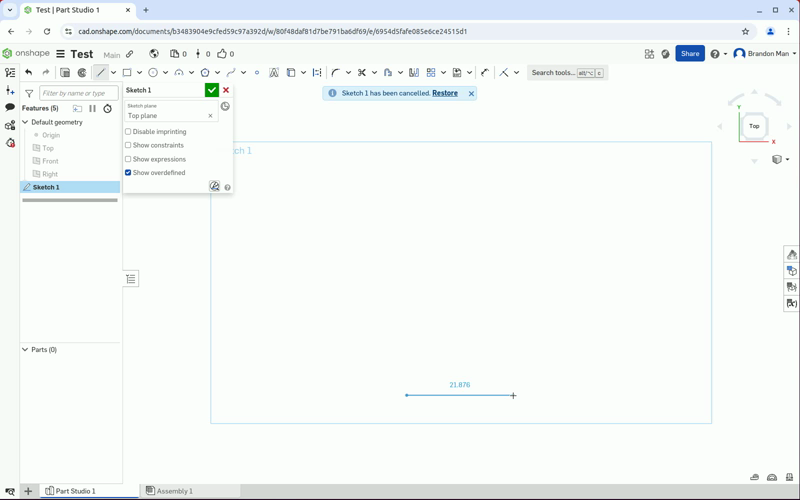
key_up(shift)
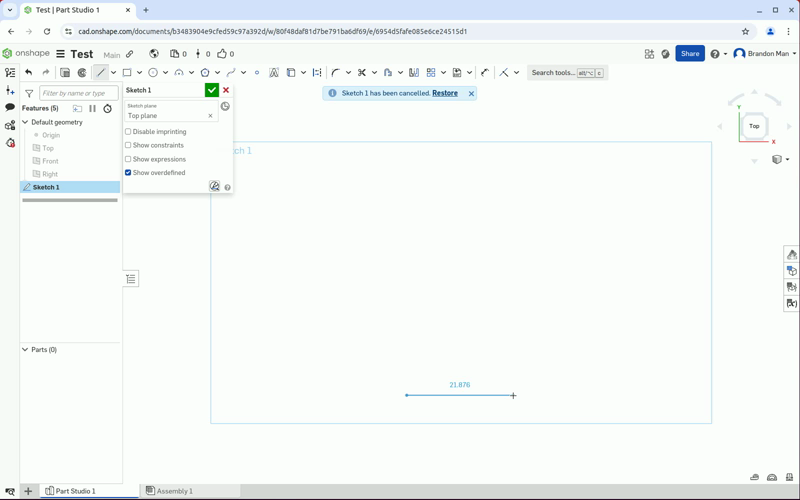
key_down(shift)
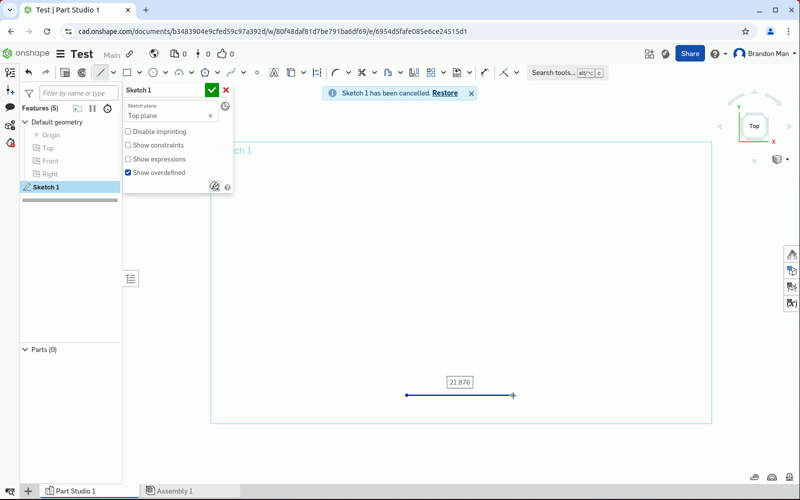
mouse_move(513, 171)
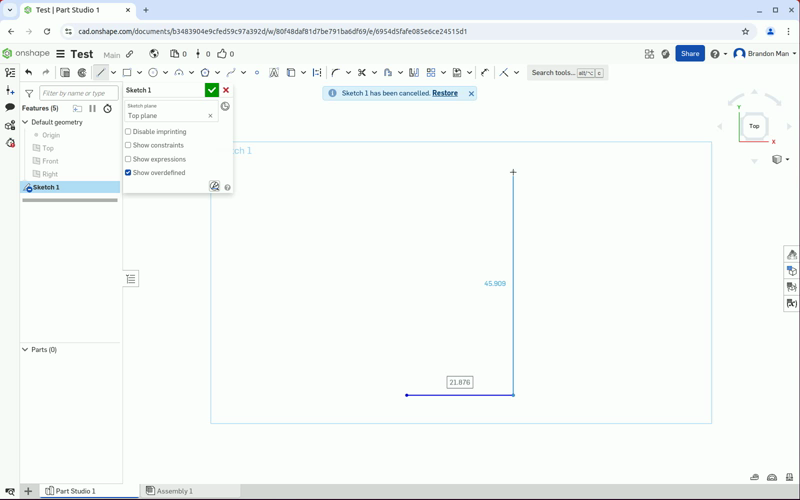
click(513, 171)
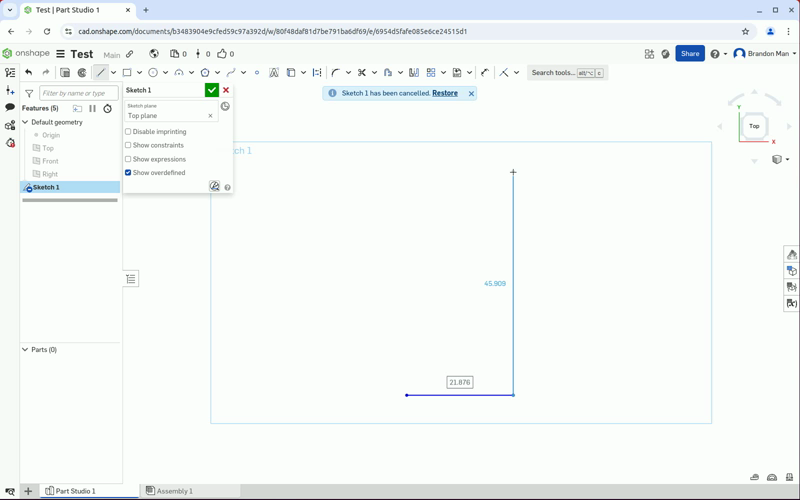
key_up(shift)
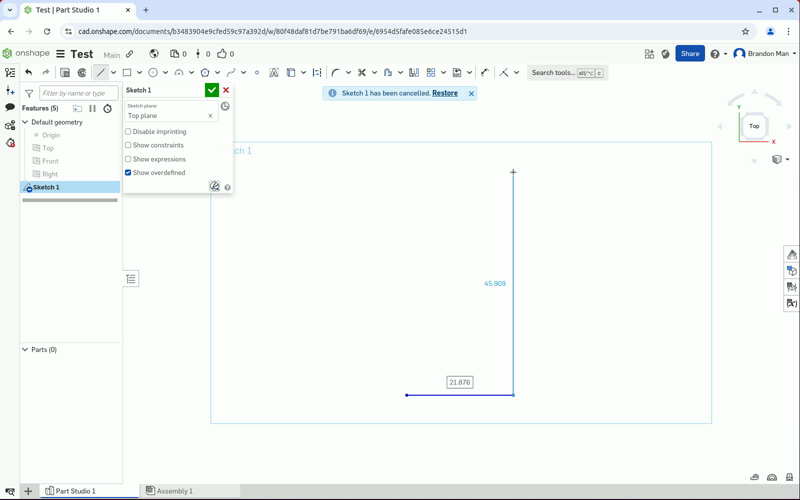
key_down(shift)
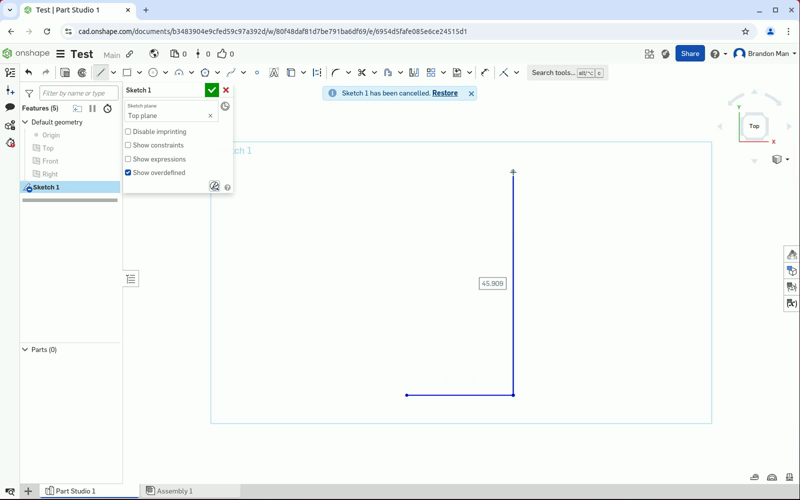
mouse_move(406, 171)
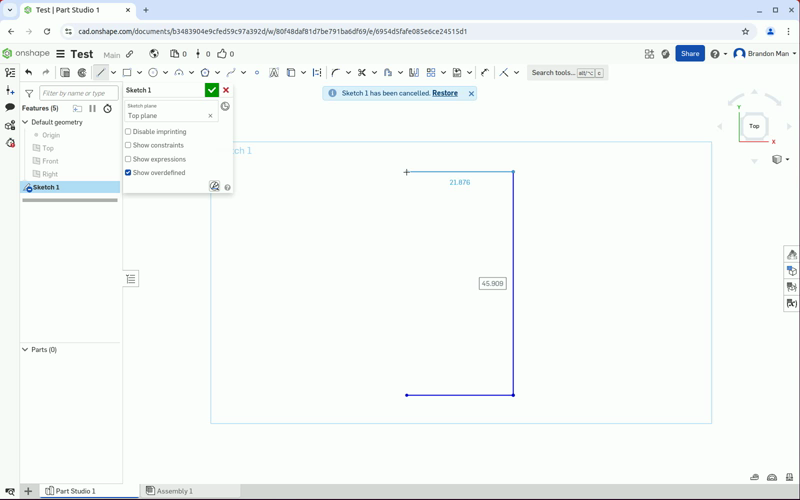
click(406, 171)
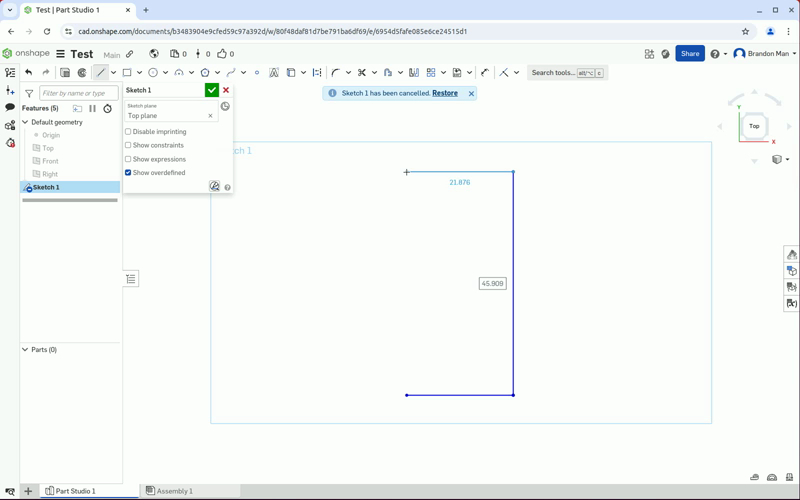
key_up(shift)
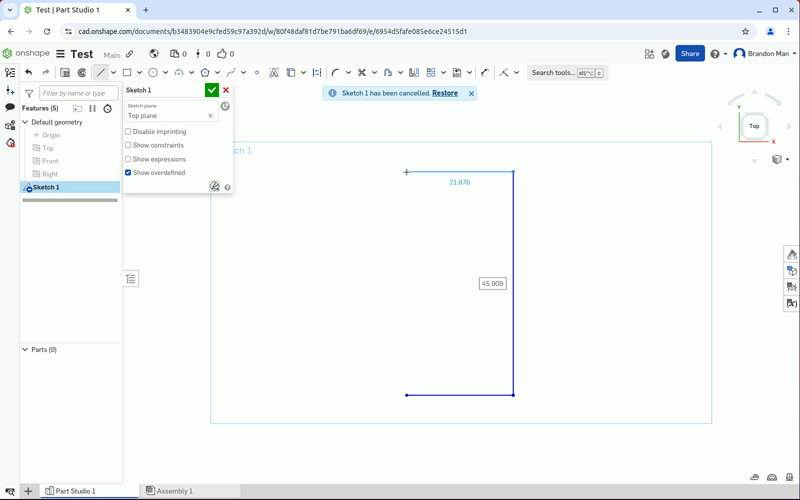
key_down(shift)
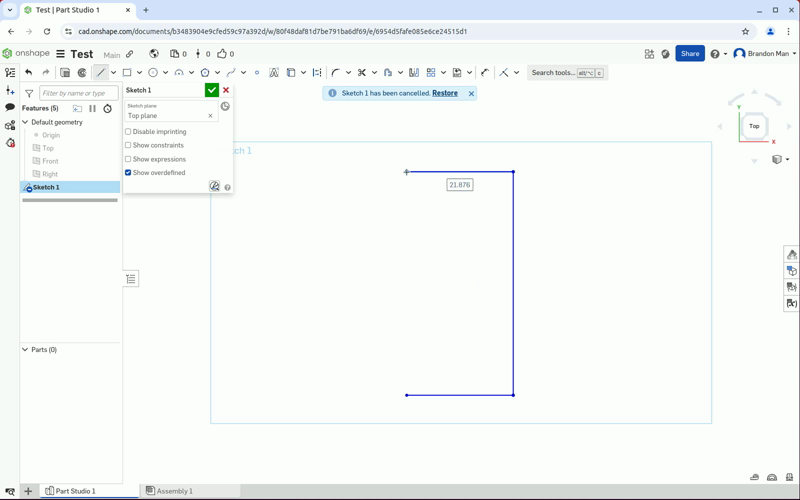
mouse_move(406, 395)
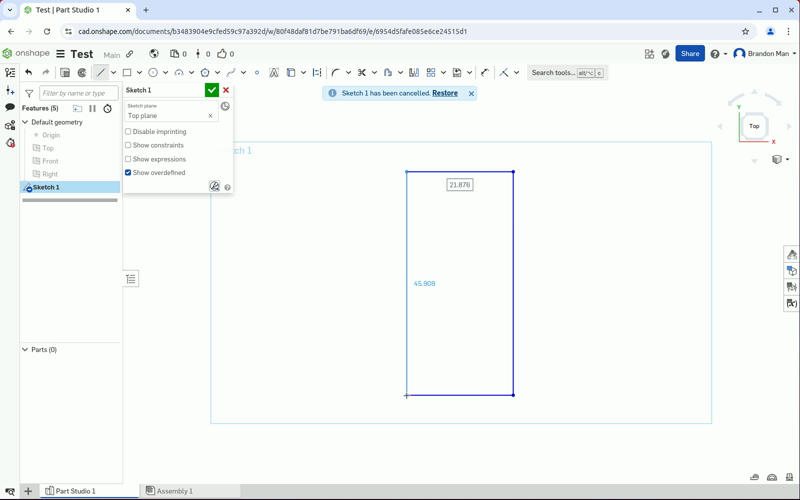
key_up(shift)
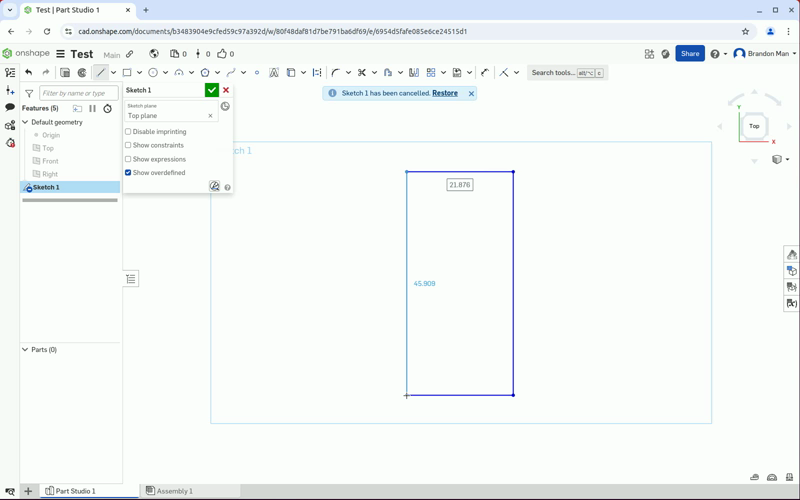
click(406, 395)
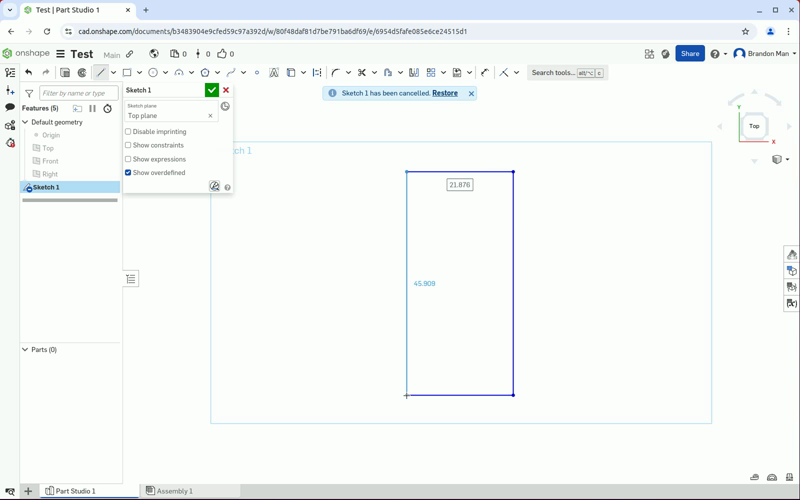
key(esc)
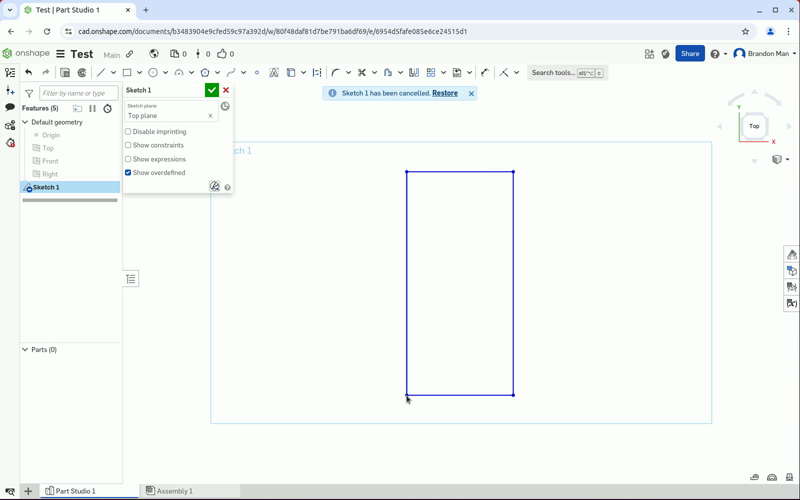
mouse_move(494, 278)
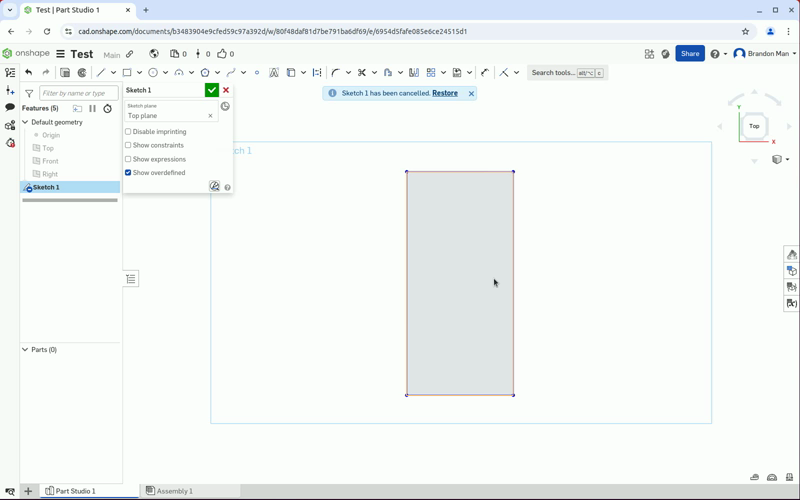
click(494, 278)
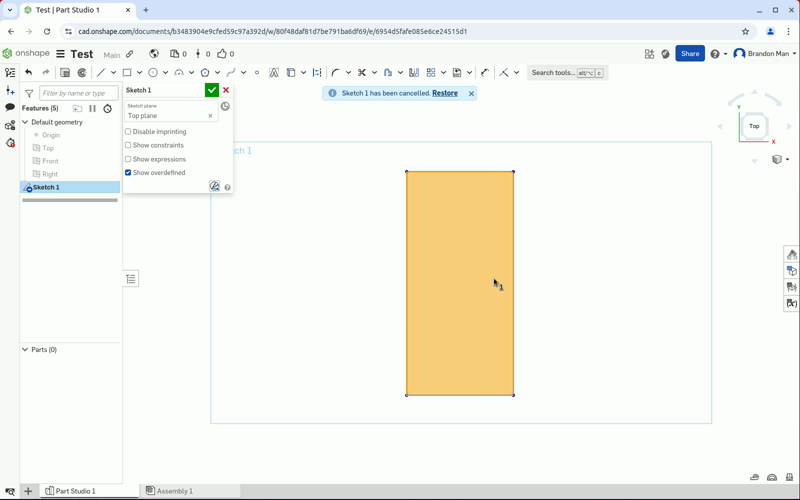
mouse_move(73, 352)
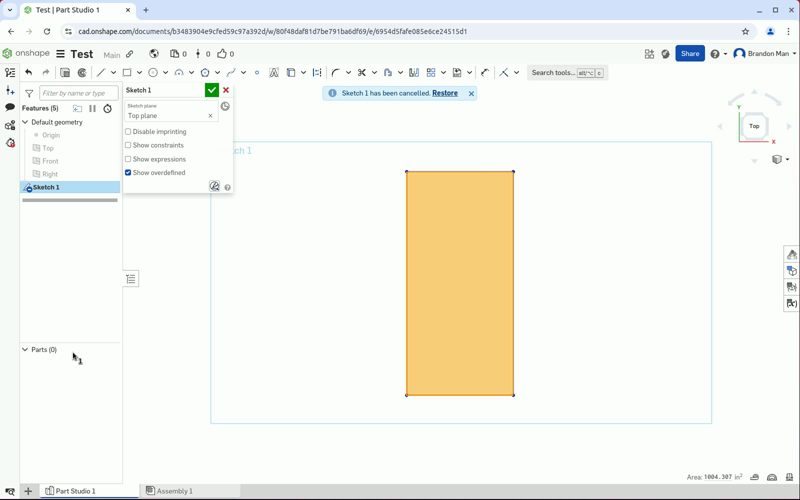
key(shift+y)
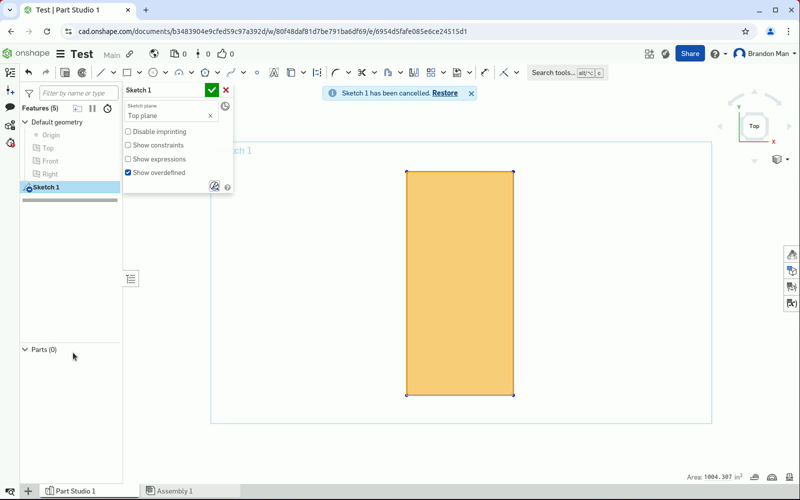
key(shift+e)
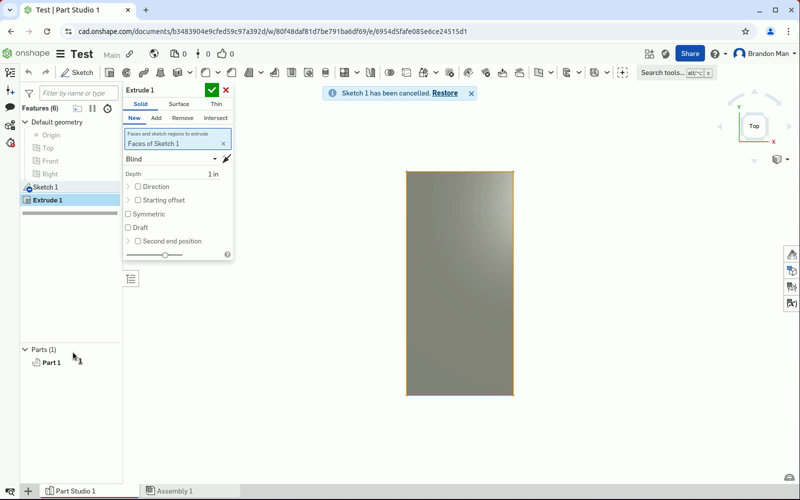
mouse_move(143, 106)
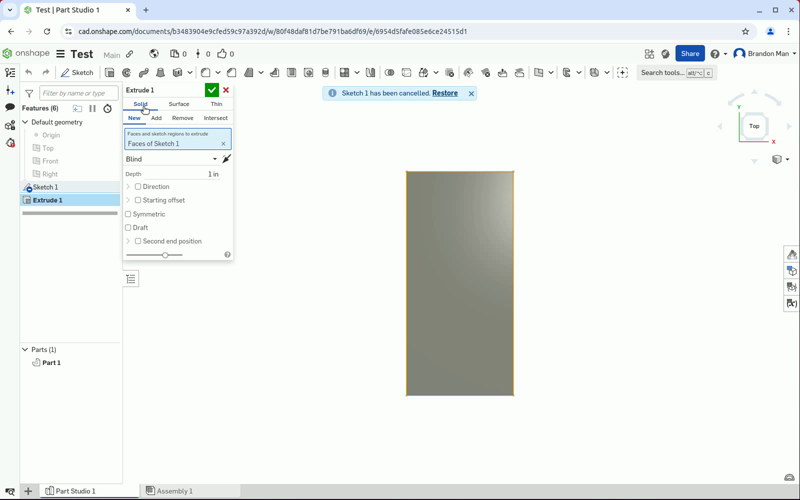
click(143, 106)
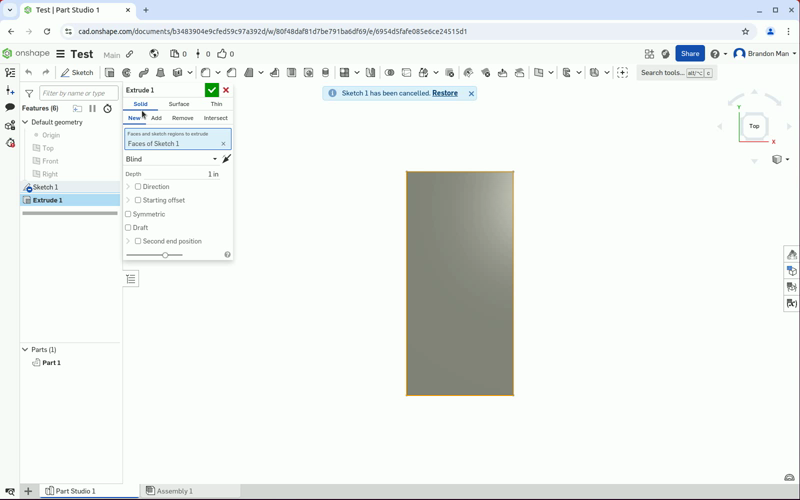
mouse_move(137, 120)
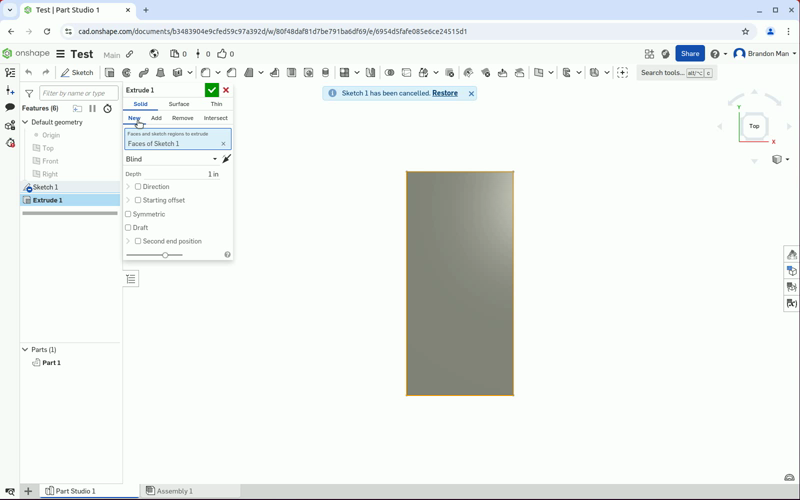
click(137, 120)
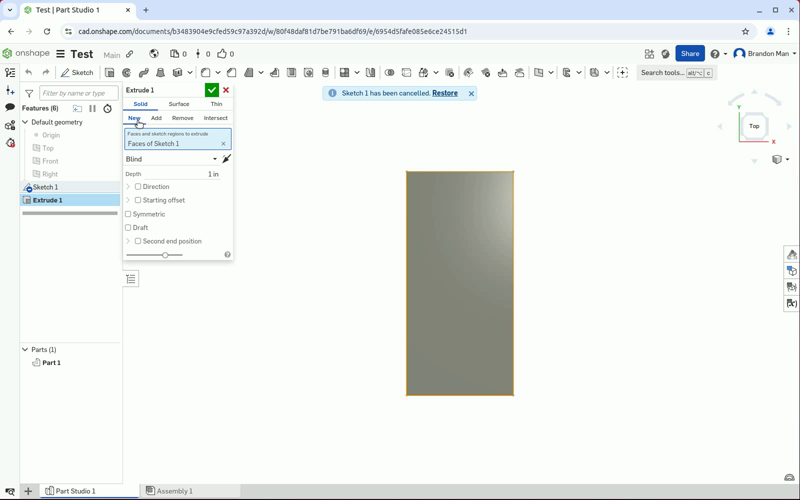
key(tab, 4)
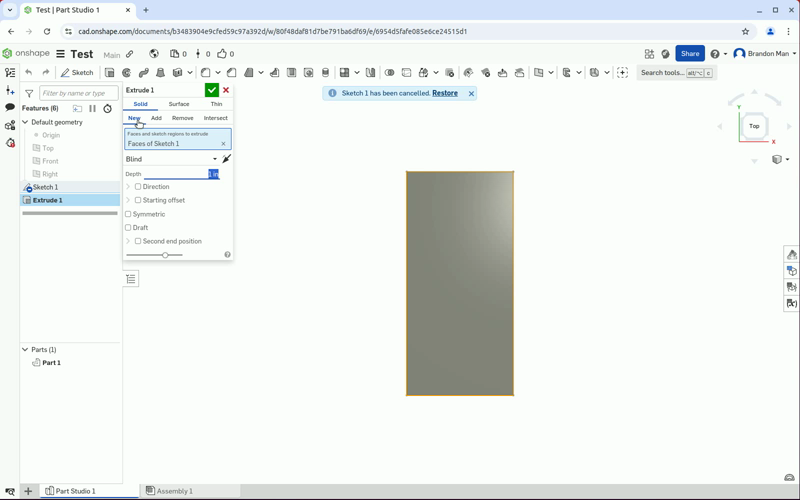
text(0.481)
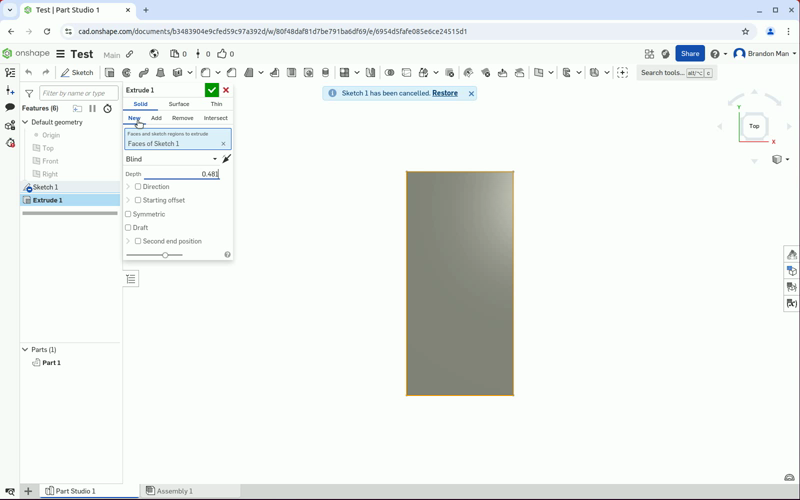
key(enter)
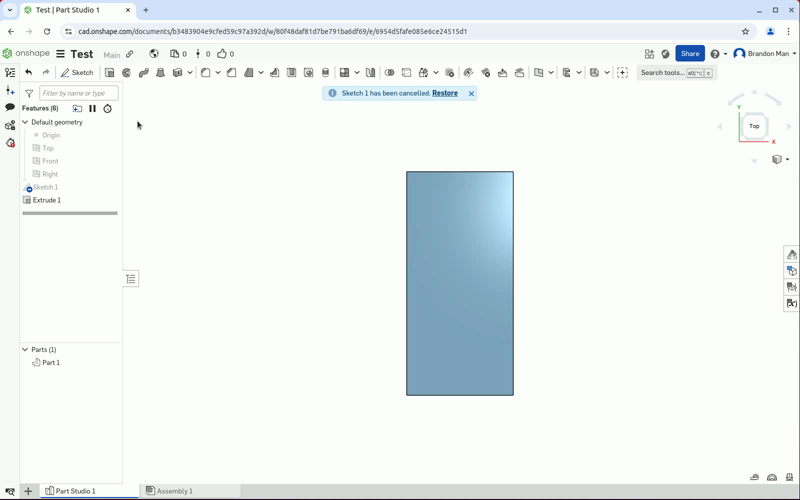
key(shift+h)
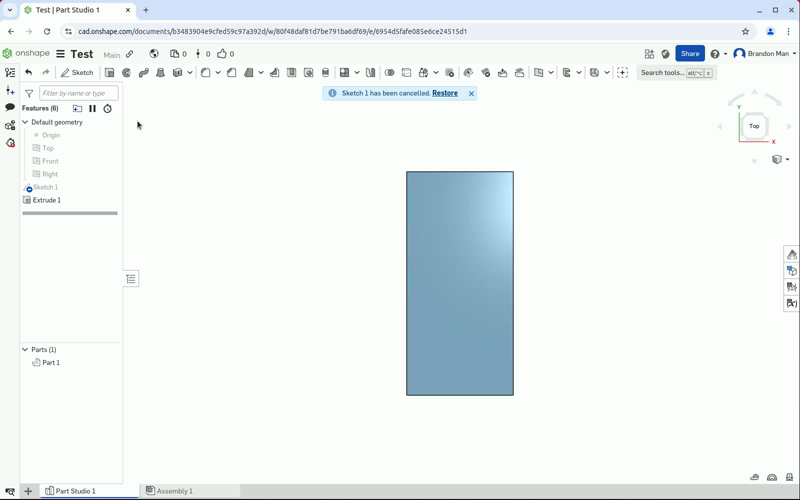
key(shift+h)
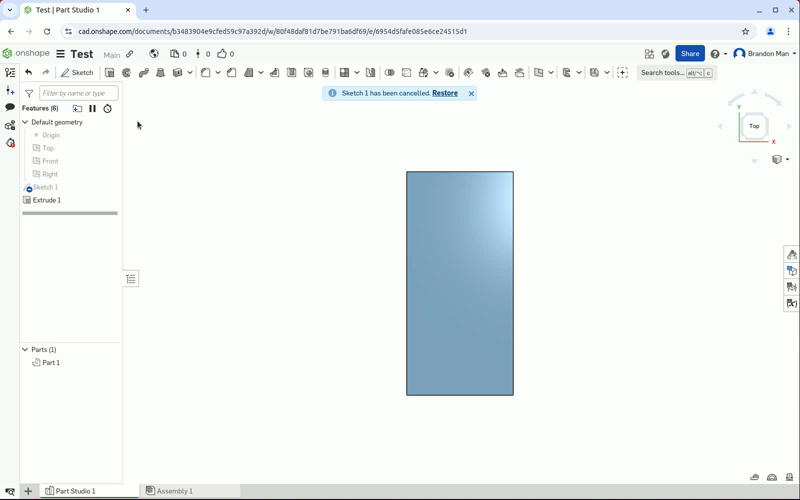
mouse_move(73, 189)
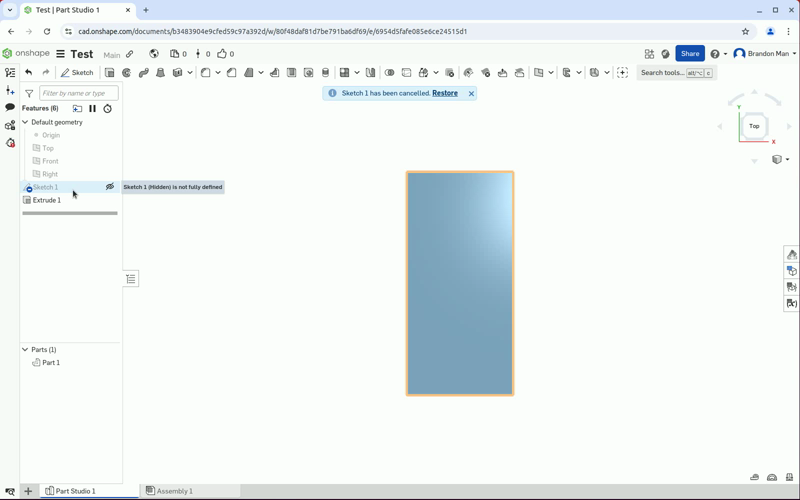
click(73, 189)
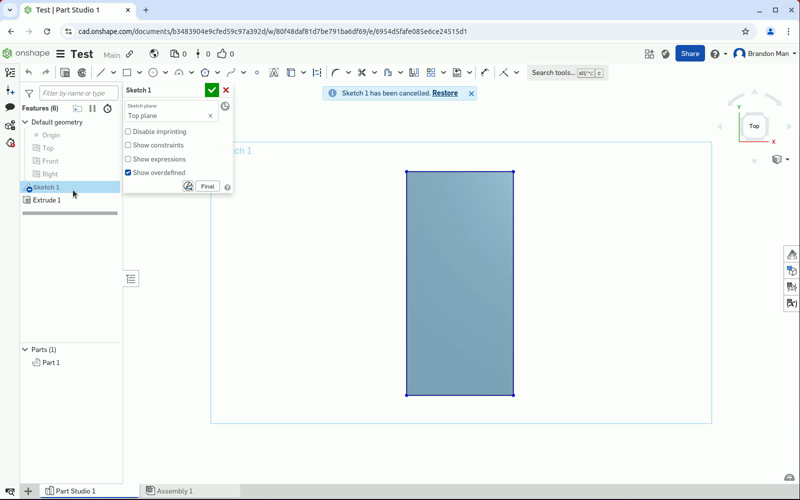
mouse_move(229, 92)
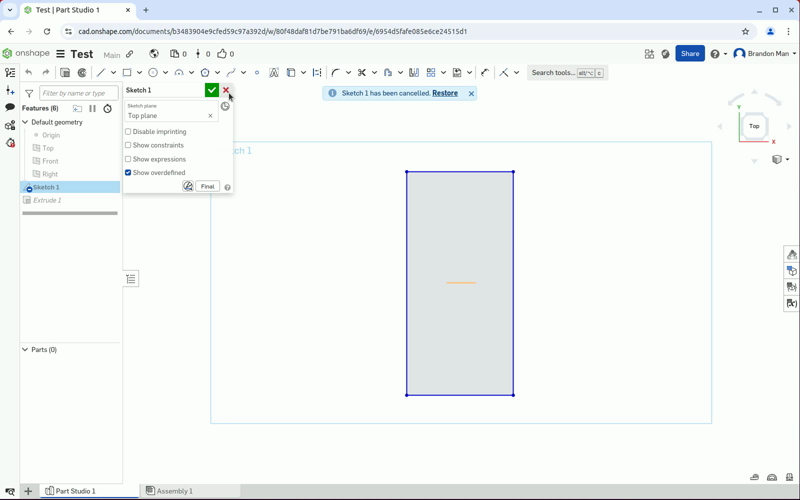
click(229, 92)
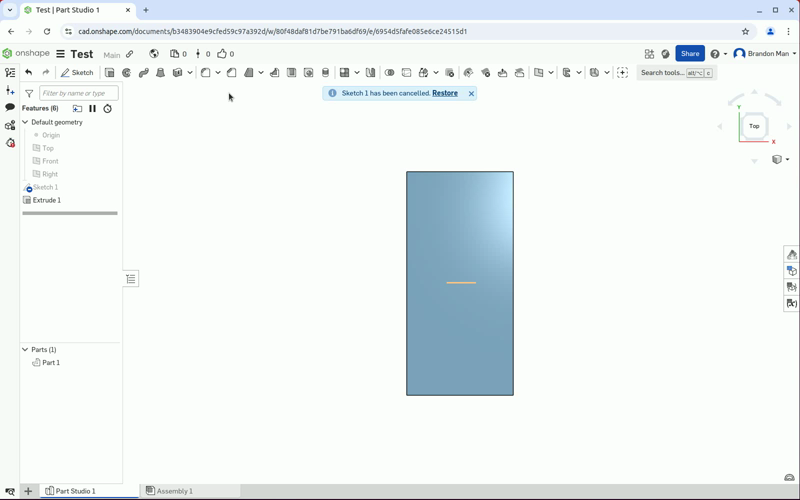
mouse_move(541, 75)
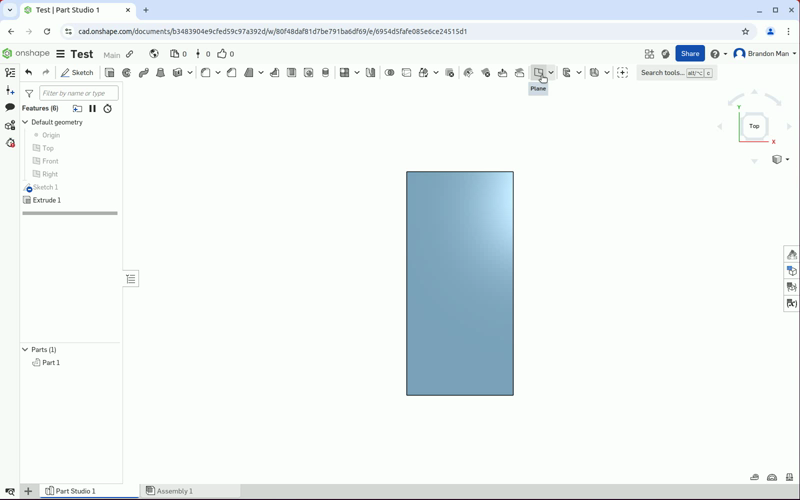
click(541, 75)
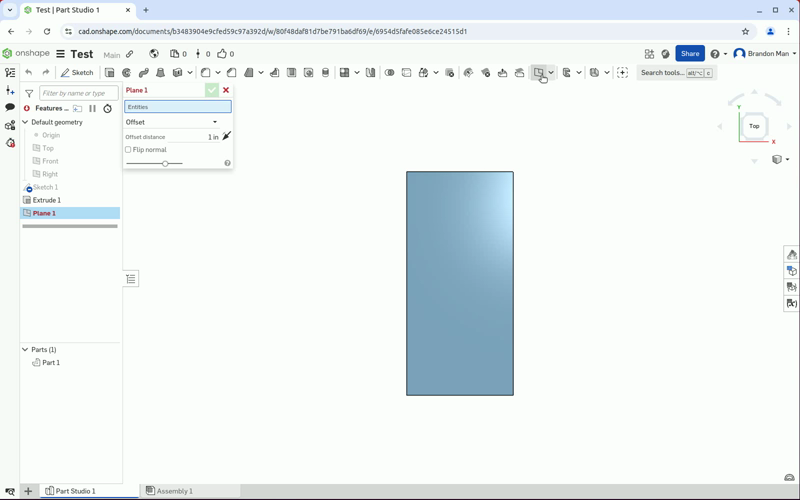
mouse_move(73, 150)
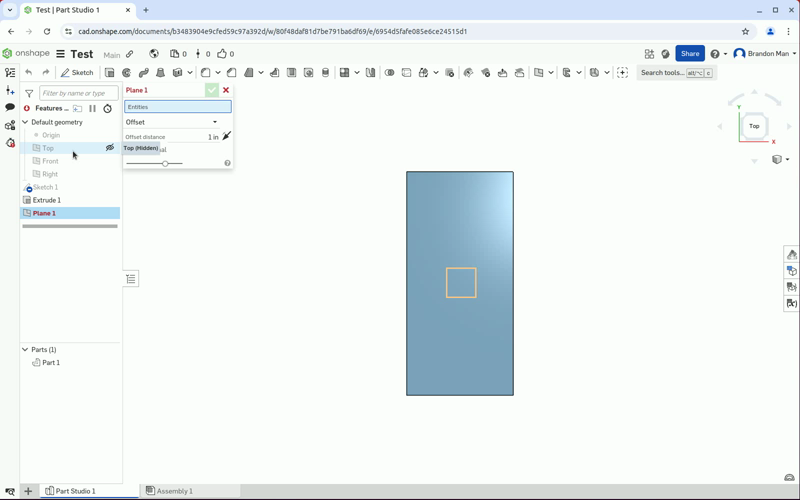
click(73, 150)
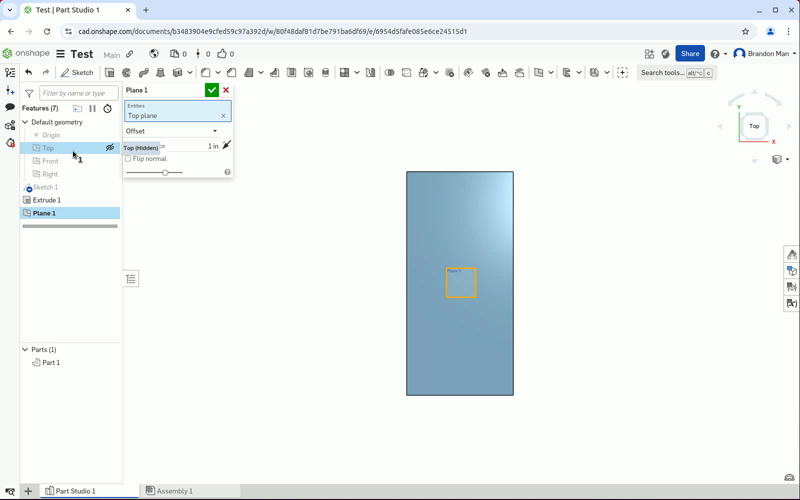
key(tab, 2)
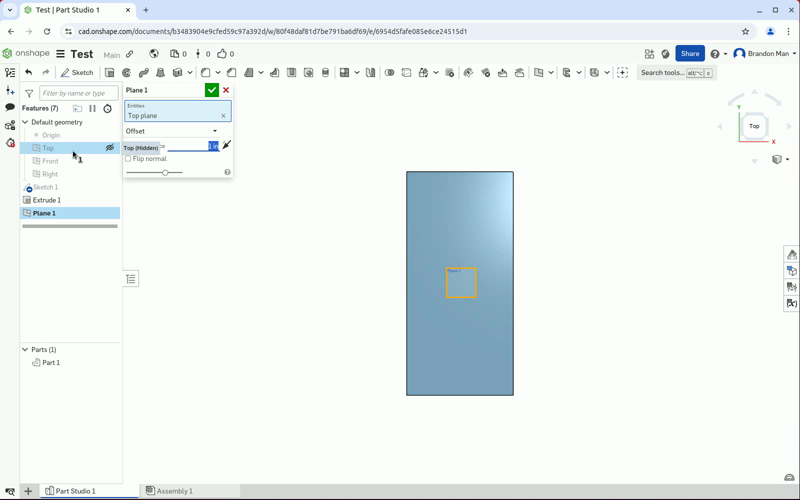
text(0.493)
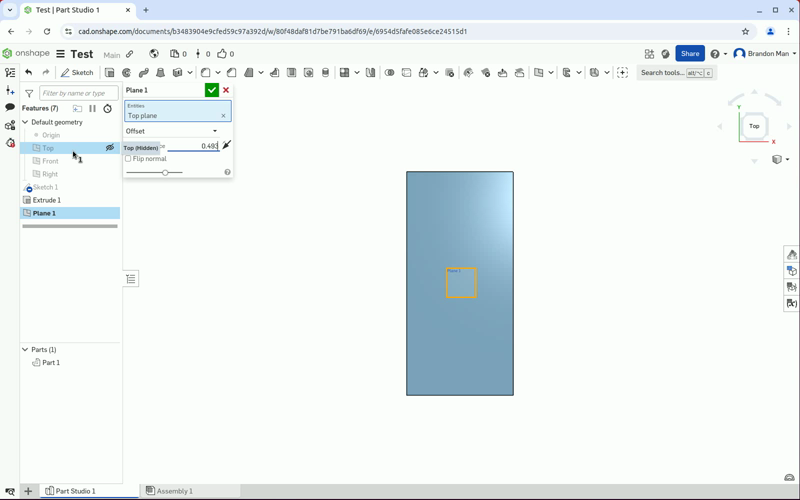
key(enter, 2)
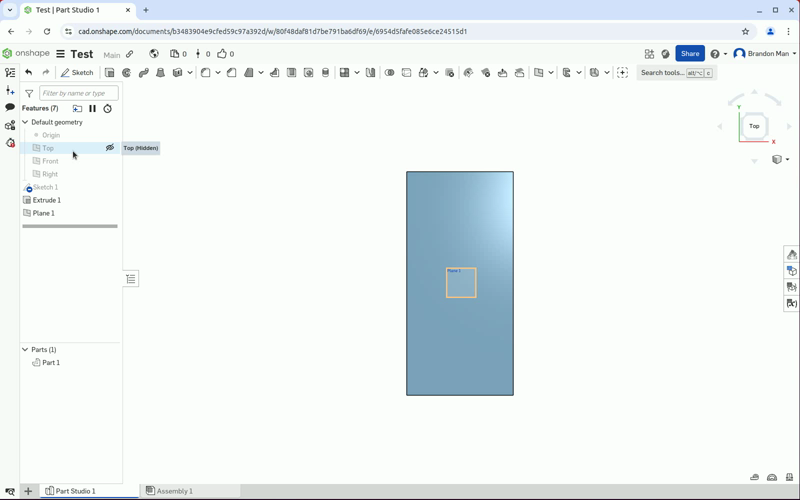
key(shift+s)
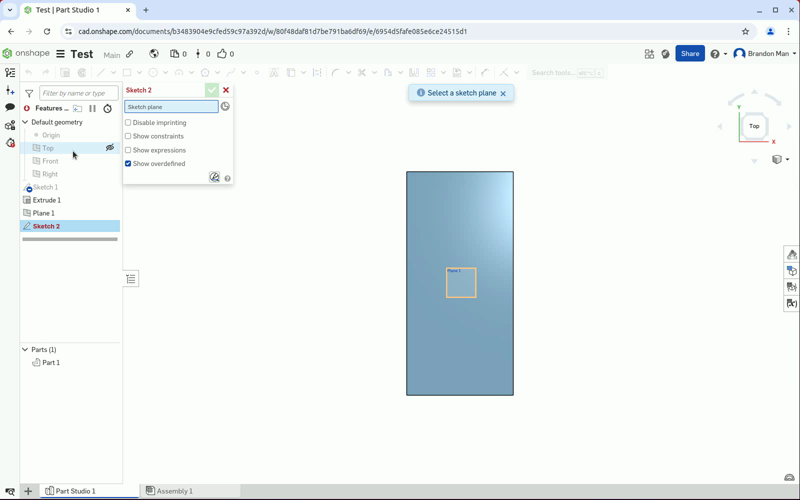
mouse_move(73, 215)
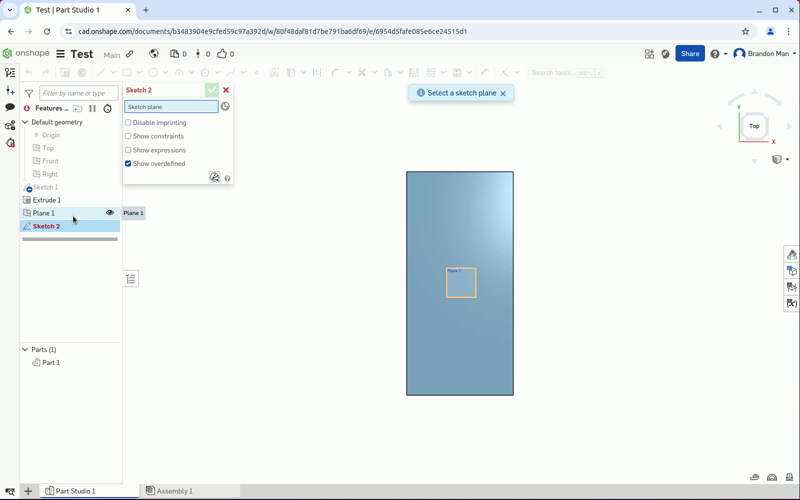
click(73, 215)
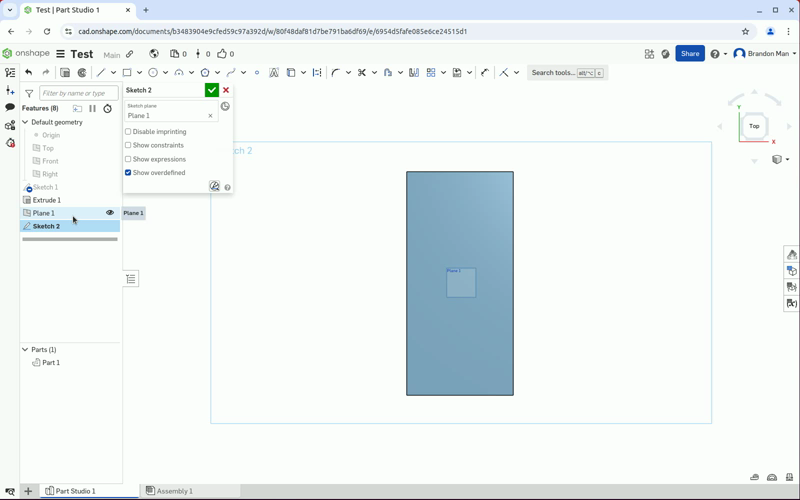
mouse_move(73, 352)
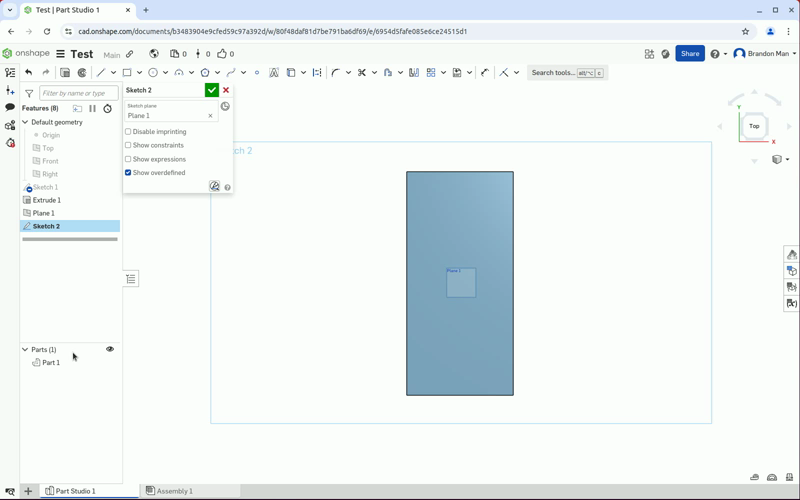
key(y)
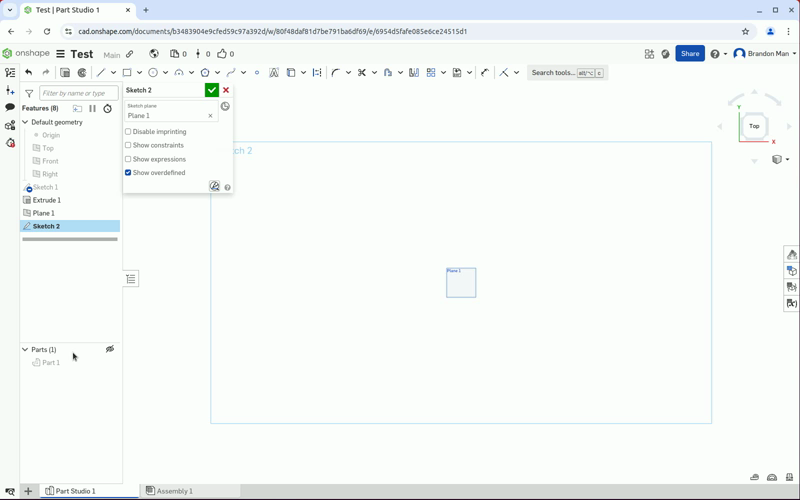
key(l)
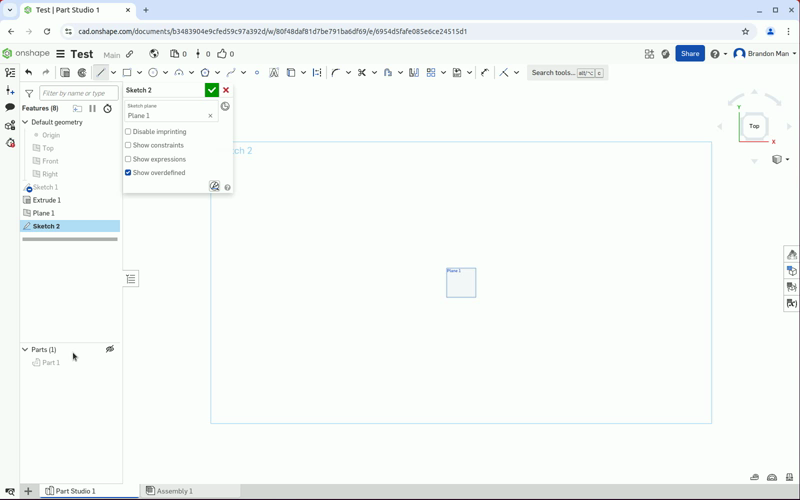
key_down(shift)
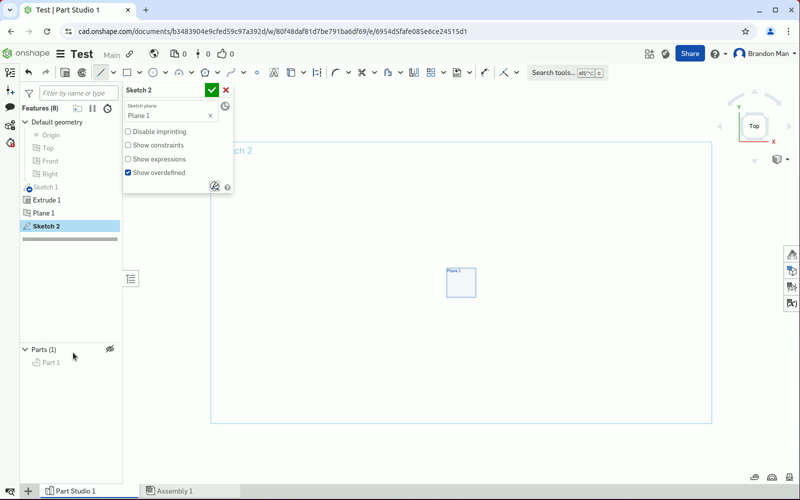
mouse_move(406, 395)
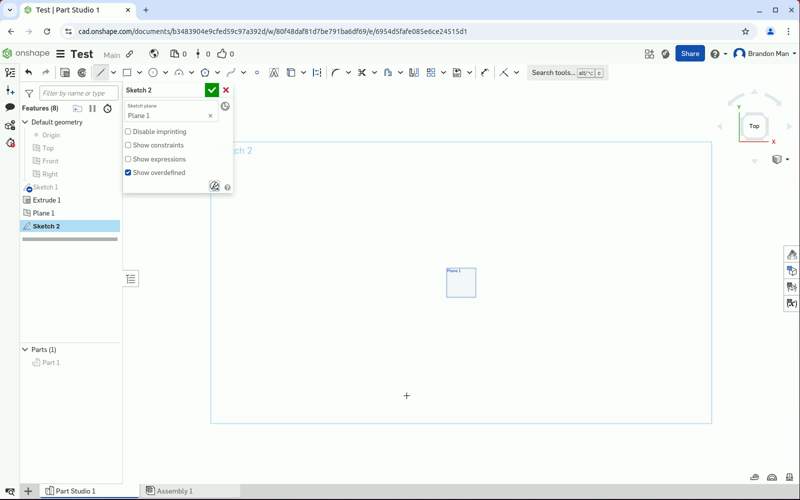
click(406, 395)
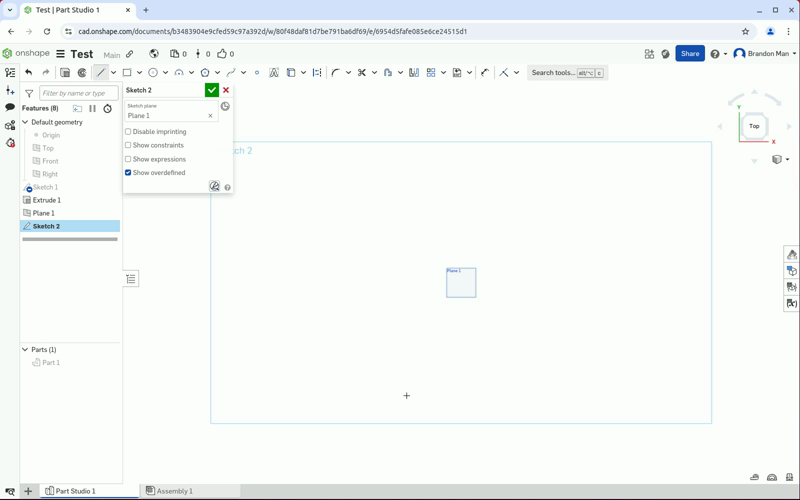
key_up(shift)
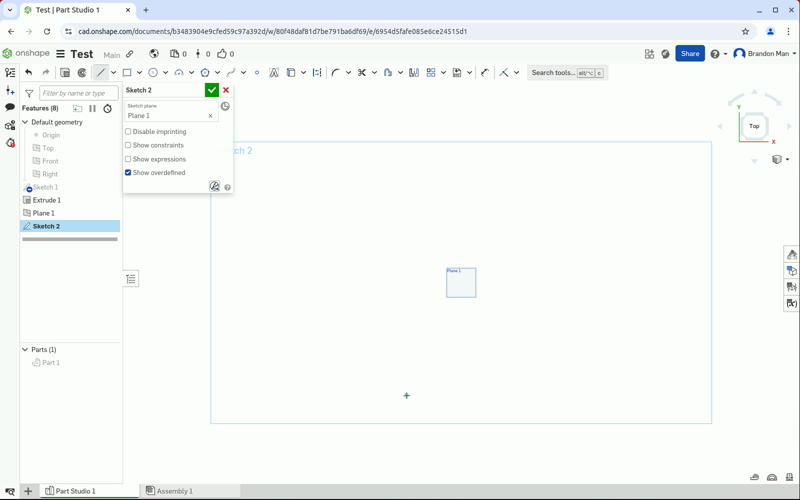
key_down(shift)
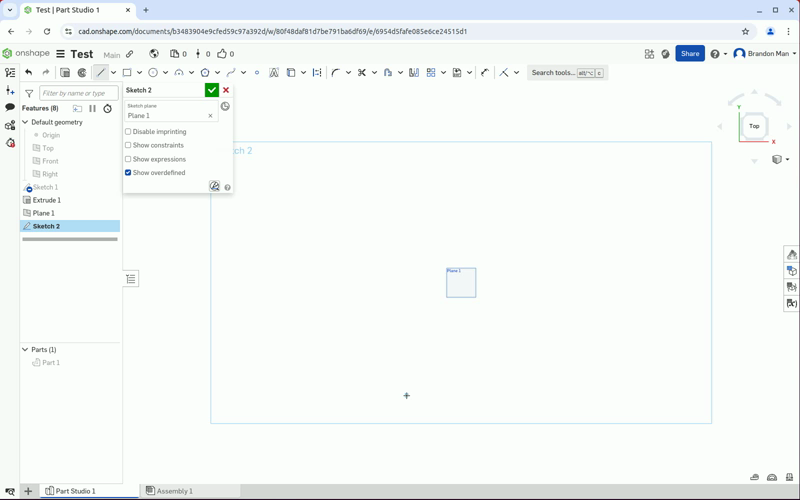
mouse_move(513, 395)
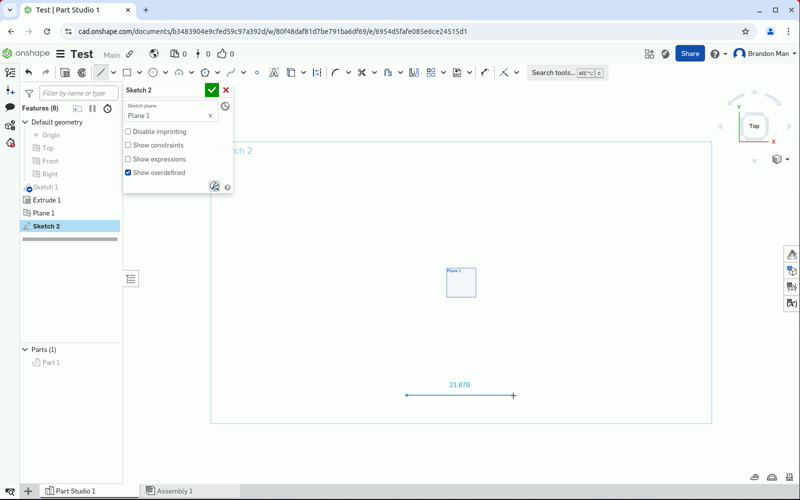
click(513, 395)
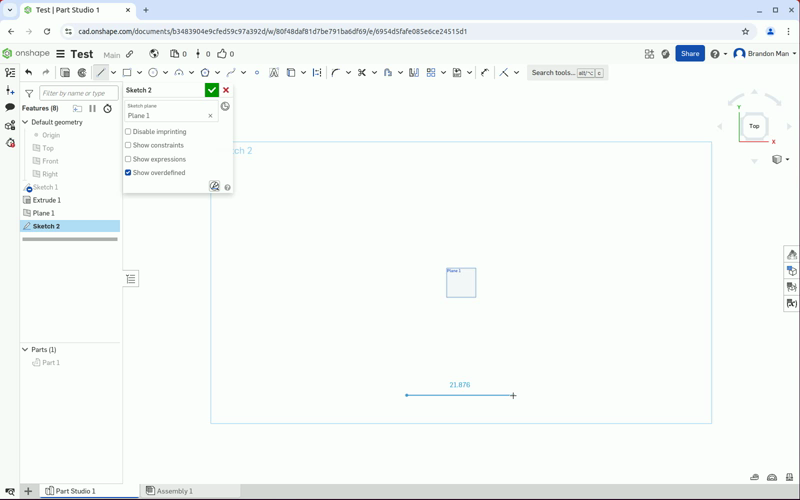
key_up(shift)
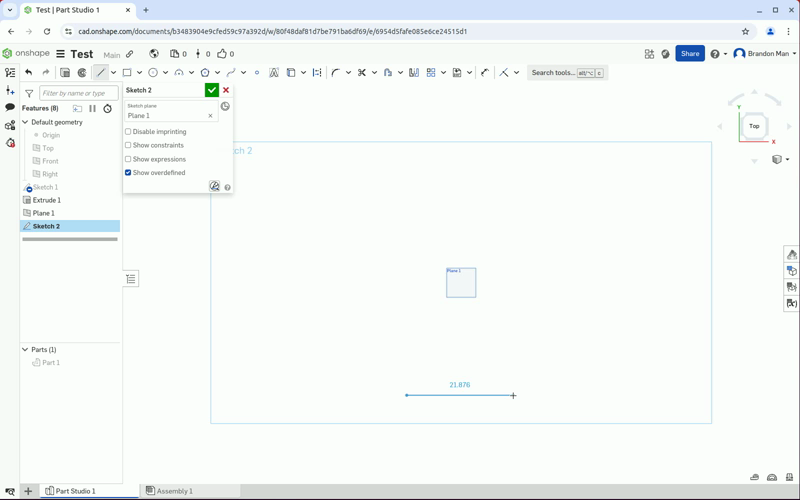
key_down(shift)
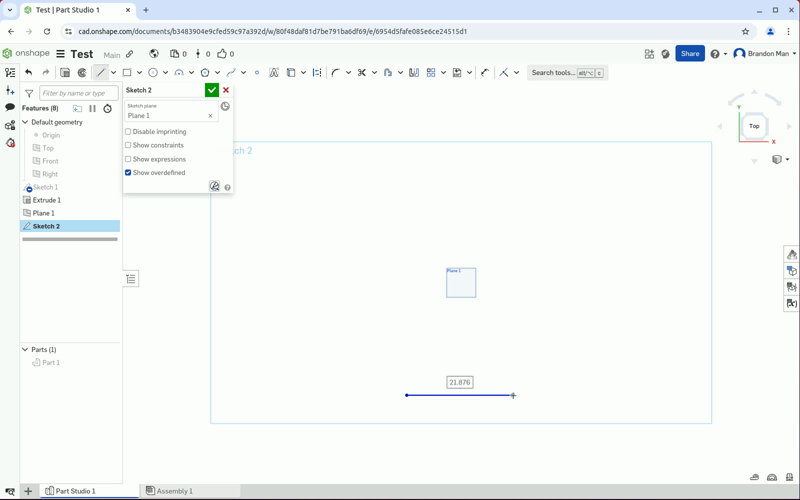
mouse_move(513, 171)
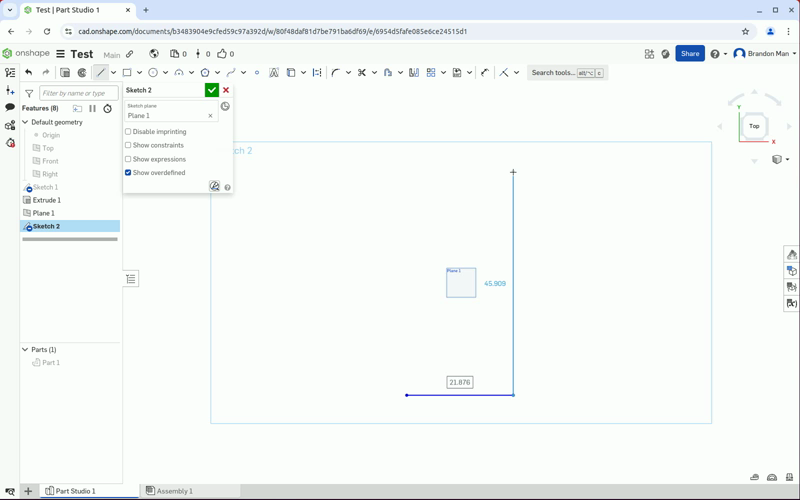
click(513, 171)
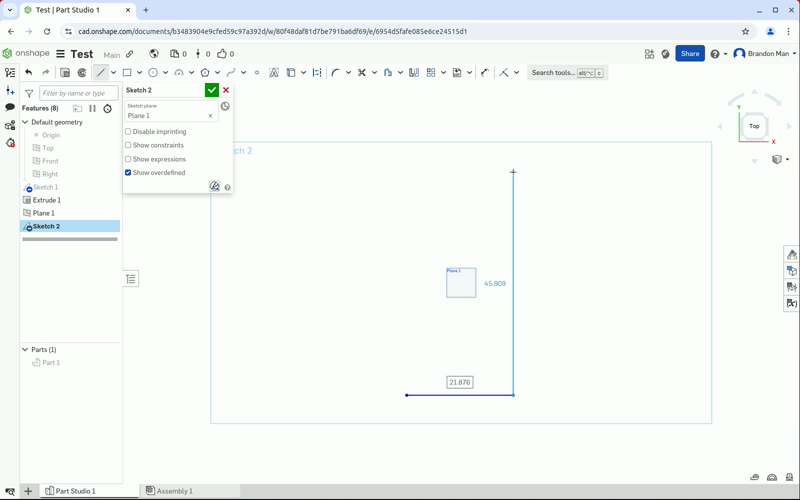
key_up(shift)
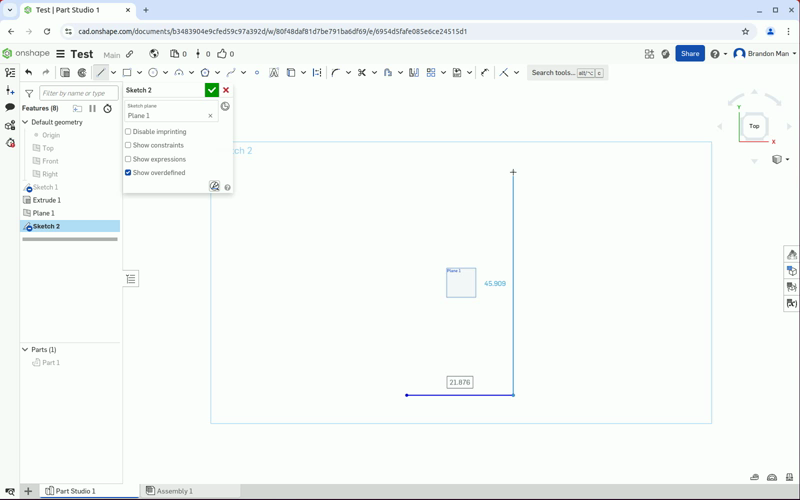
key_down(shift)
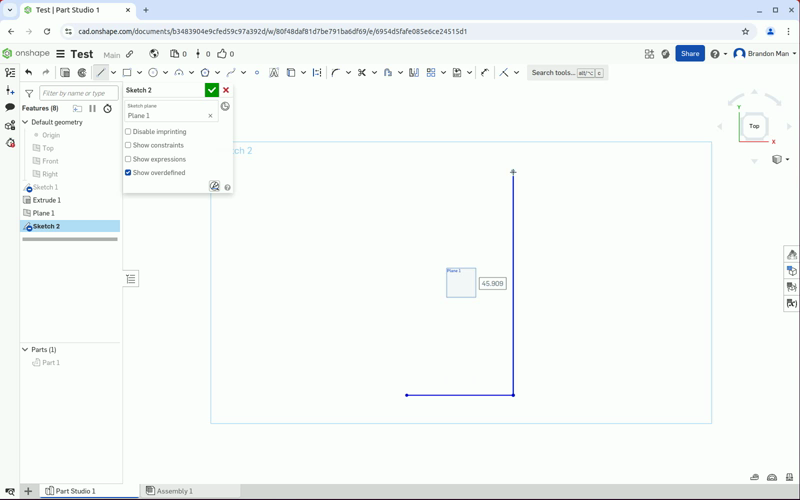
mouse_move(406, 171)
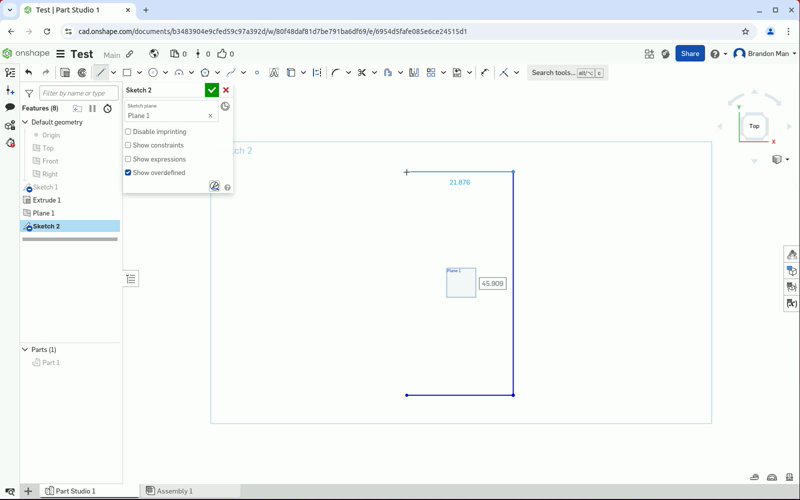
click(406, 171)
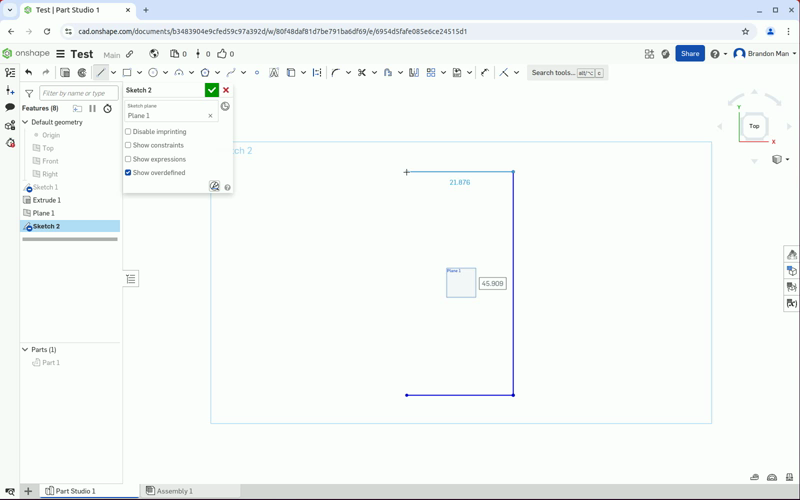
key_up(shift)
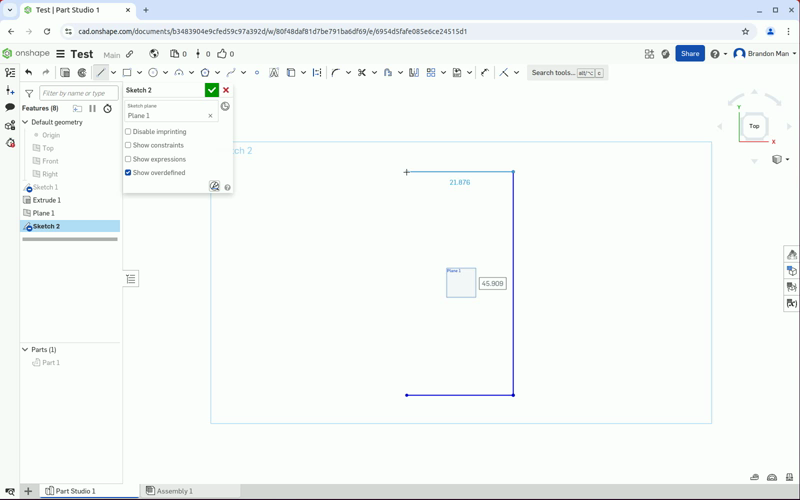
key_down(shift)
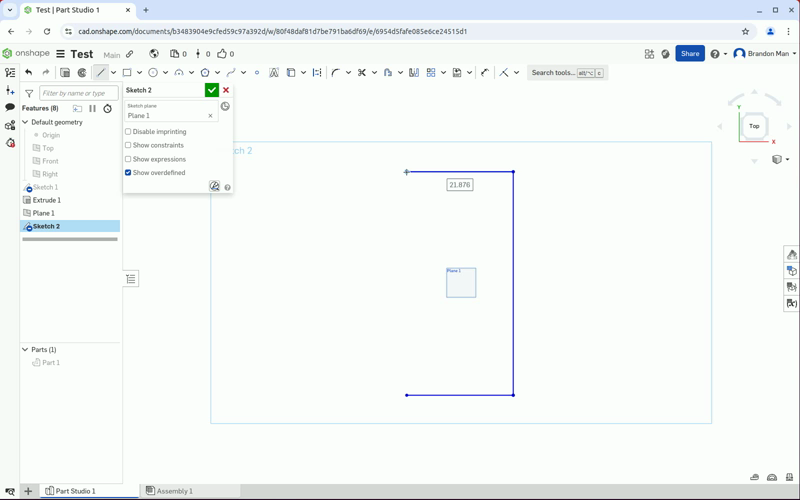
mouse_move(406, 395)
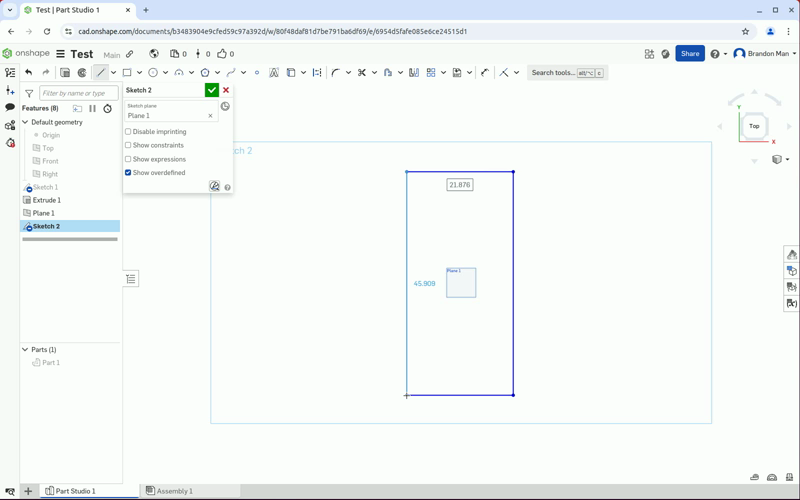
key_up(shift)
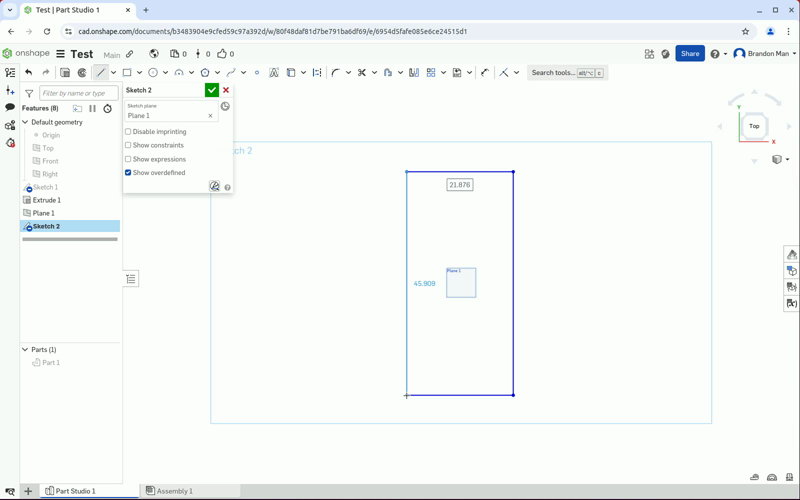
click(406, 395)
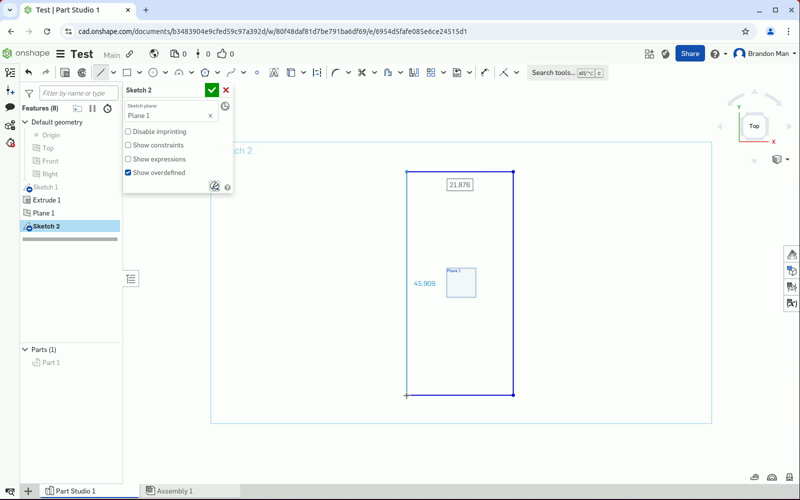
key(esc)
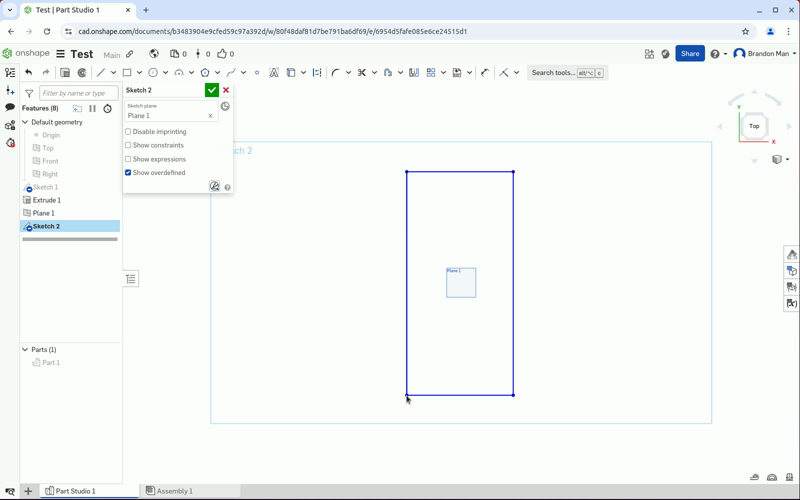
key(l)
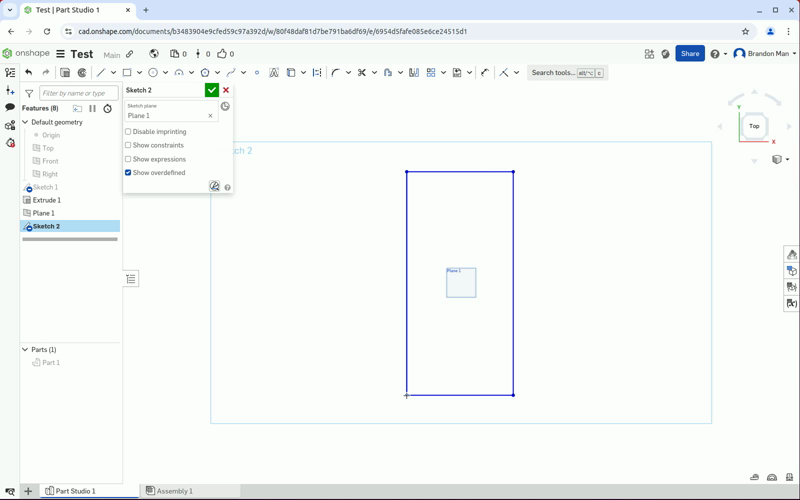
key_down(shift)
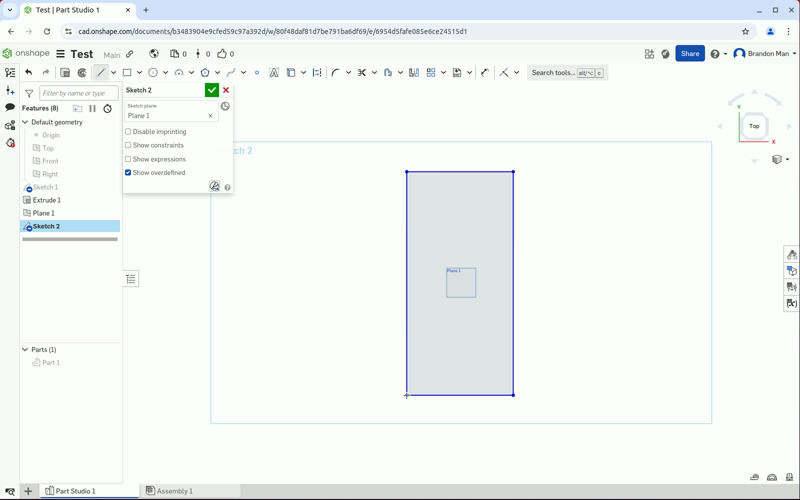
mouse_move(409, 393)
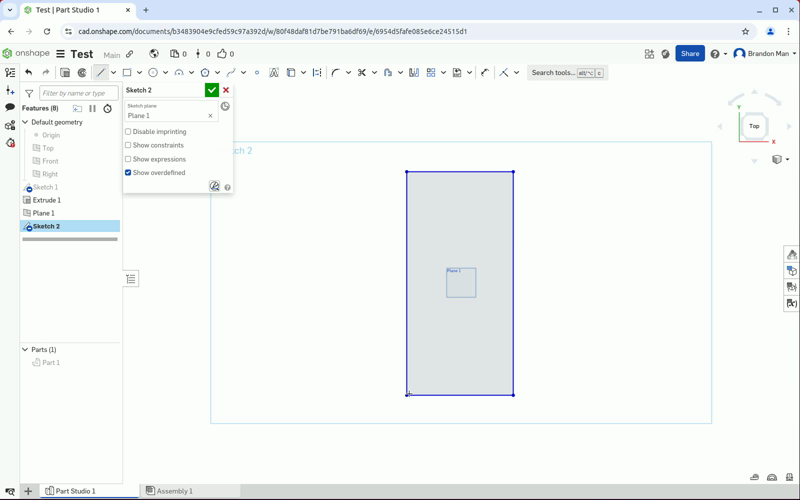
scroll(6)
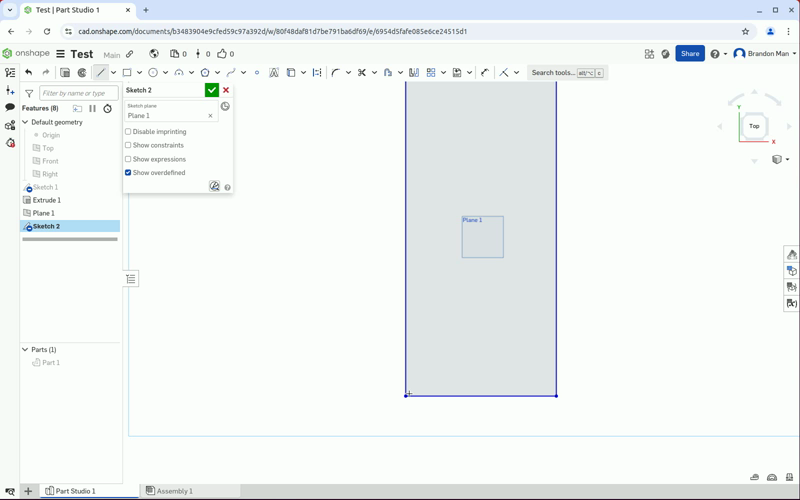
scroll(6)
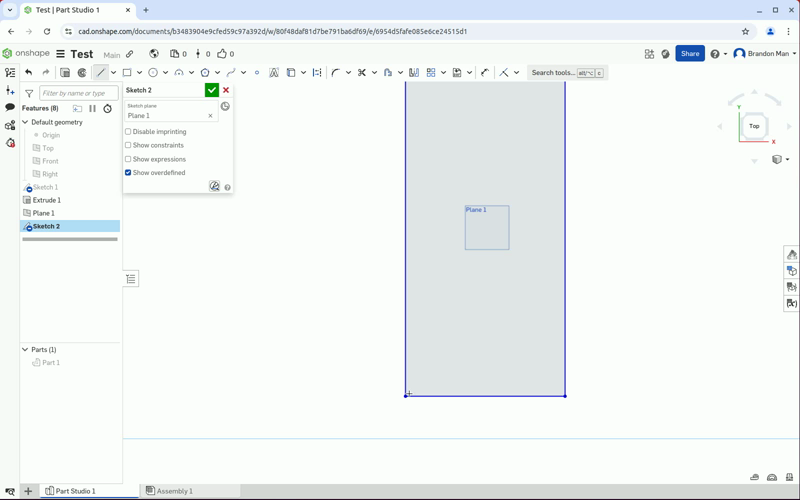
scroll(6)
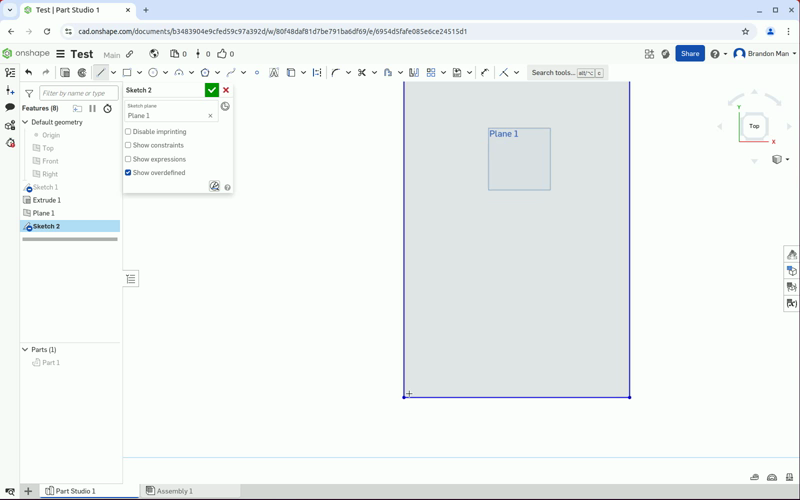
scroll(6)
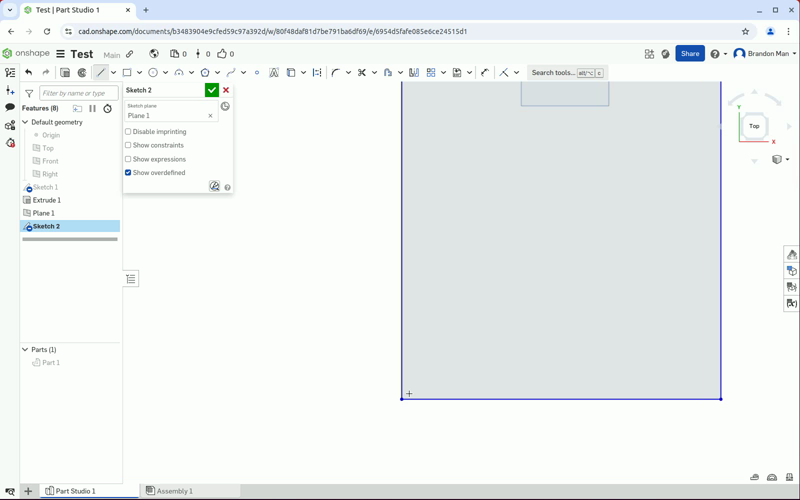
scroll(6)
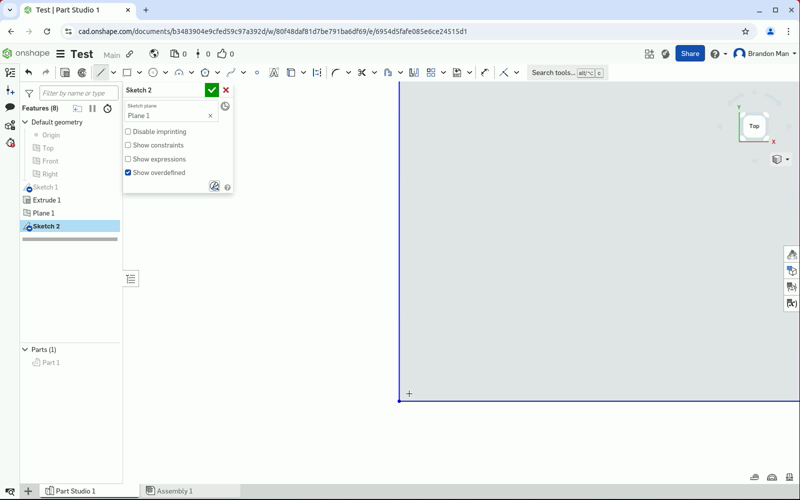
scroll(6)
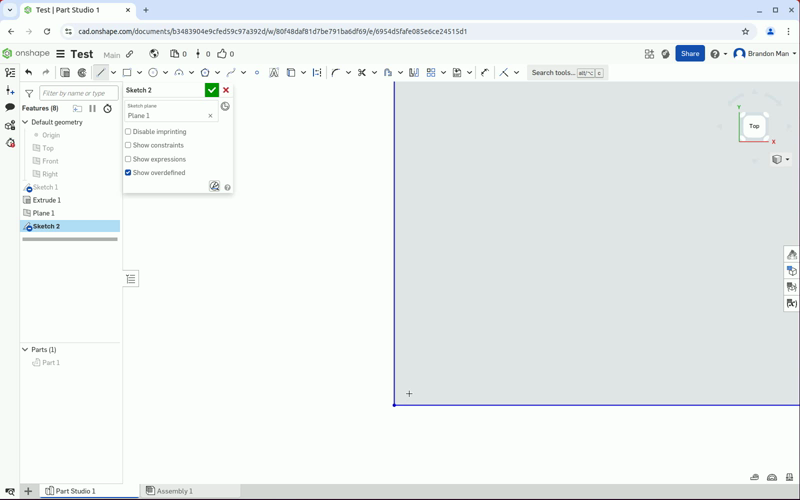
scroll(6)
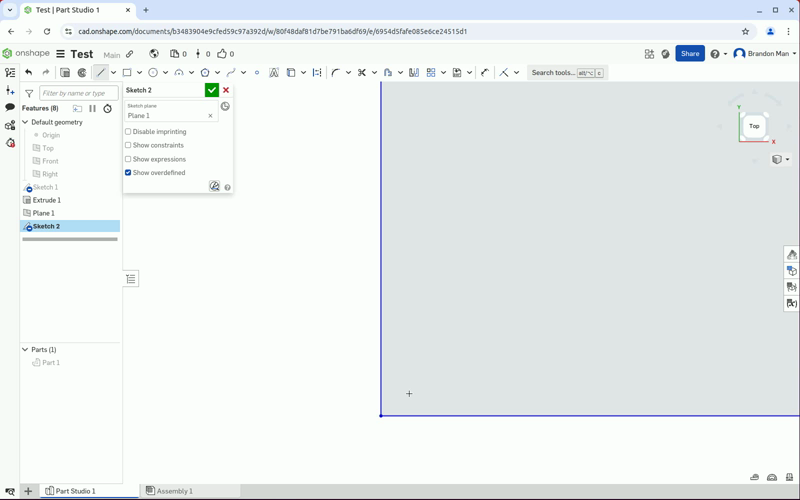
click(409, 393)
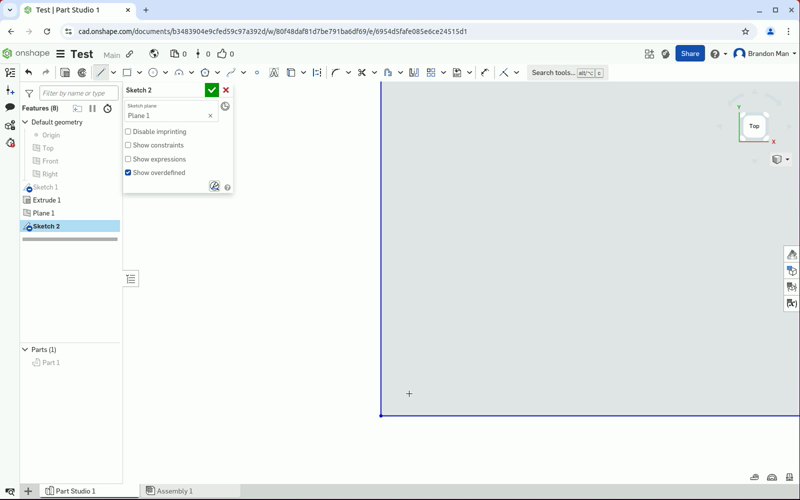
scroll(-6)
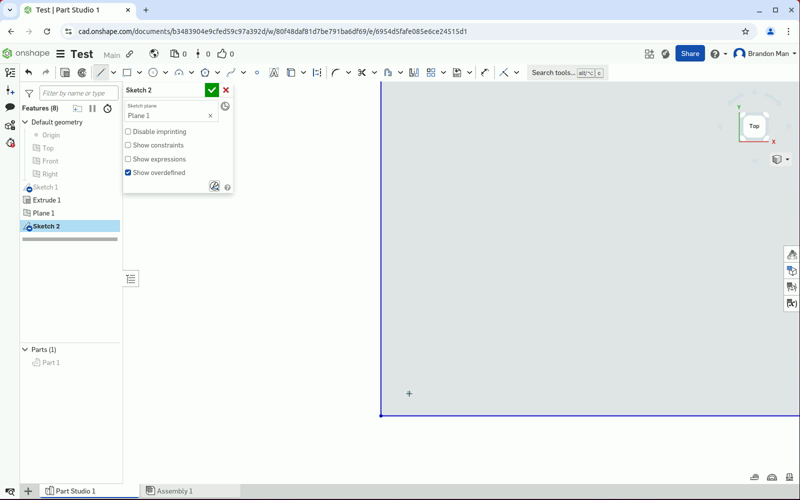
scroll(-6)
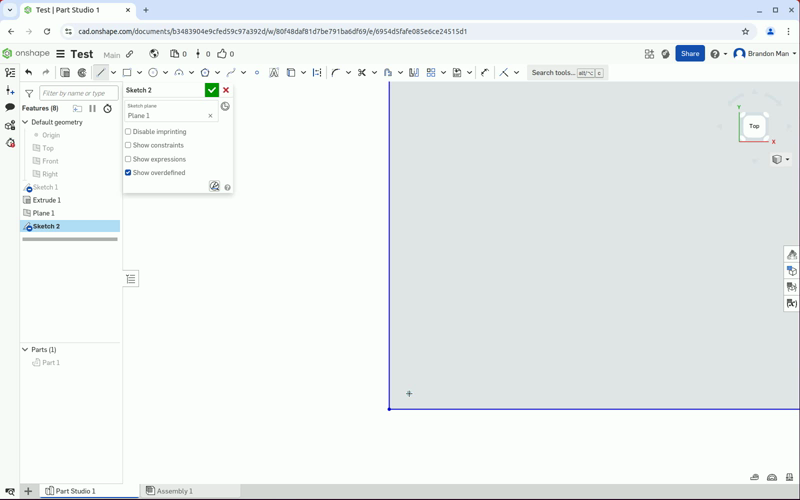
scroll(-6)
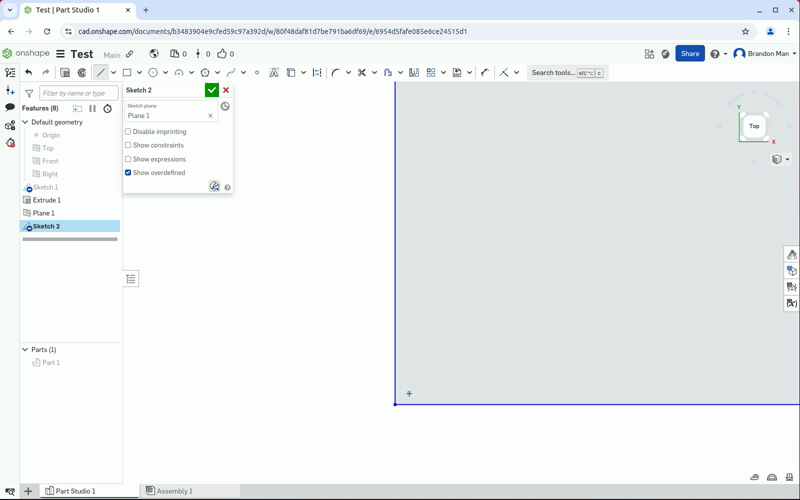
scroll(-6)
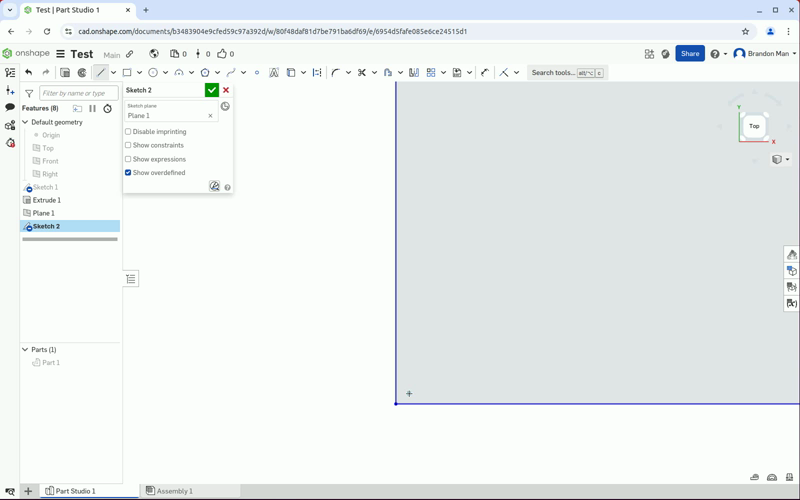
scroll(-6)
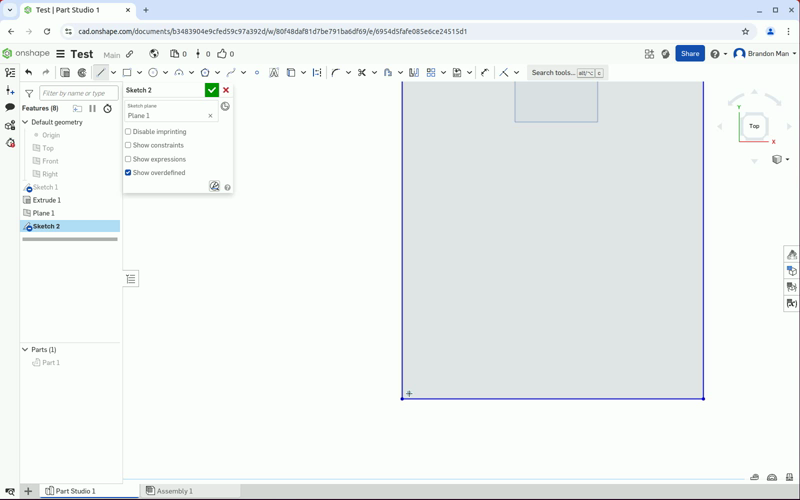
scroll(-6)
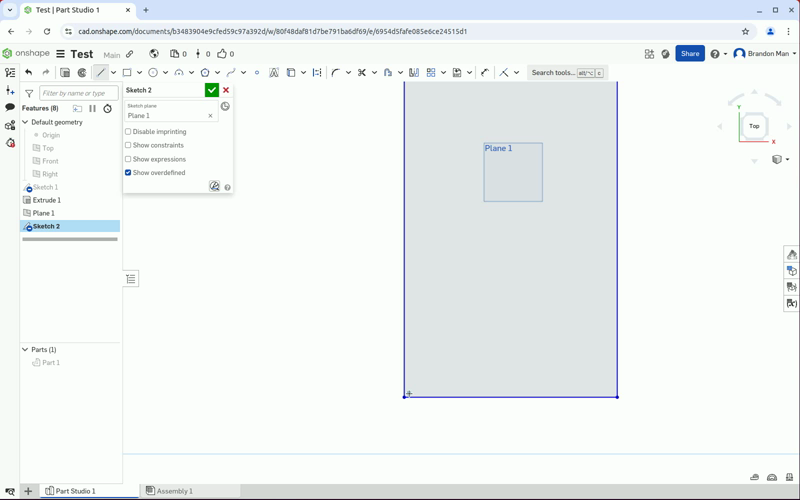
scroll(-6)
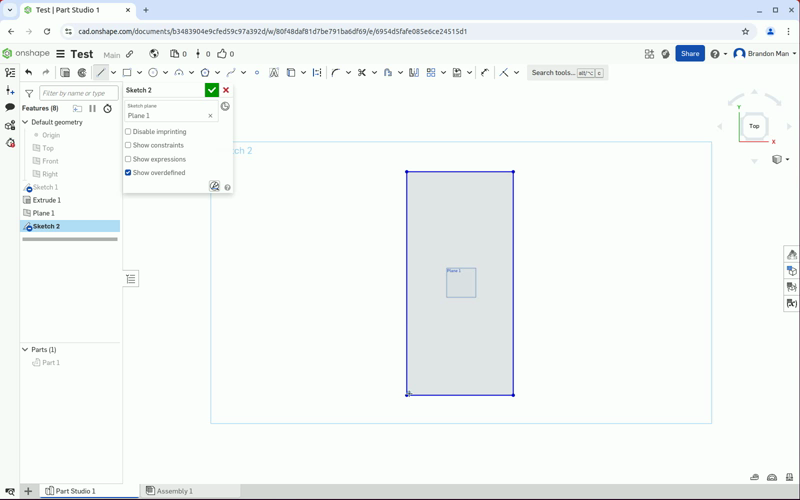
key_up(shift)
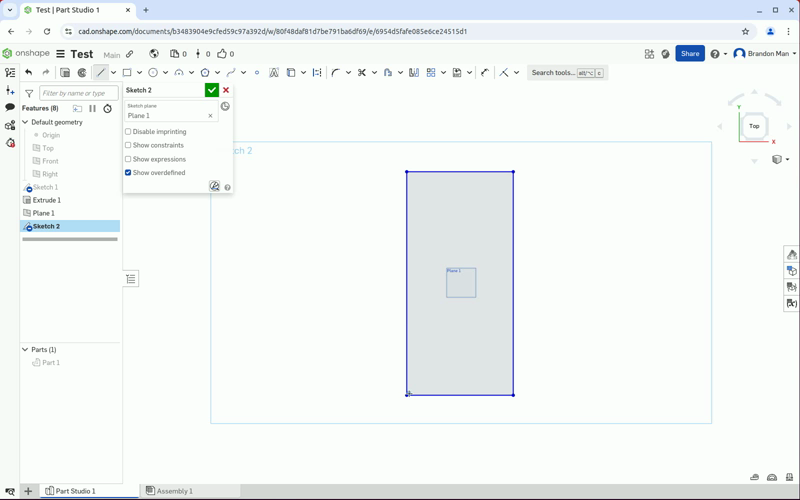
key_down(shift)
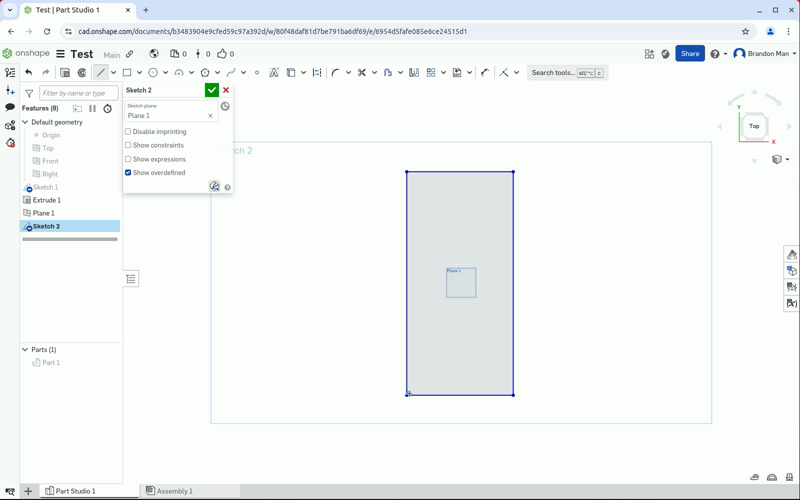
mouse_move(513, 393)
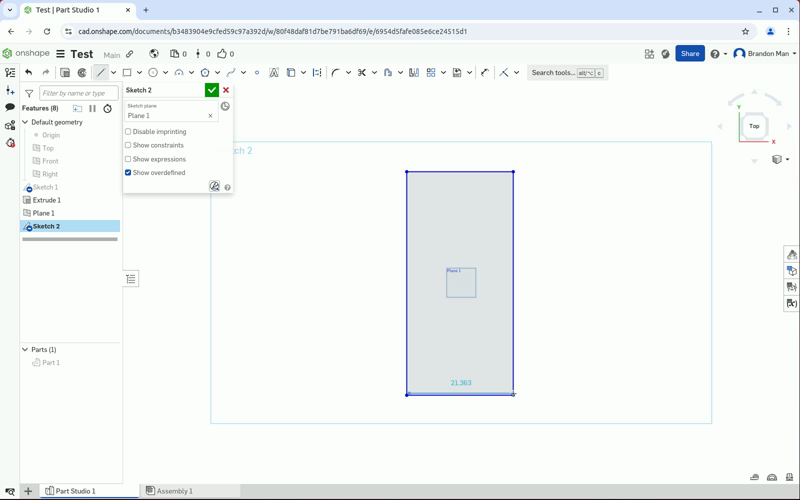
scroll(6)
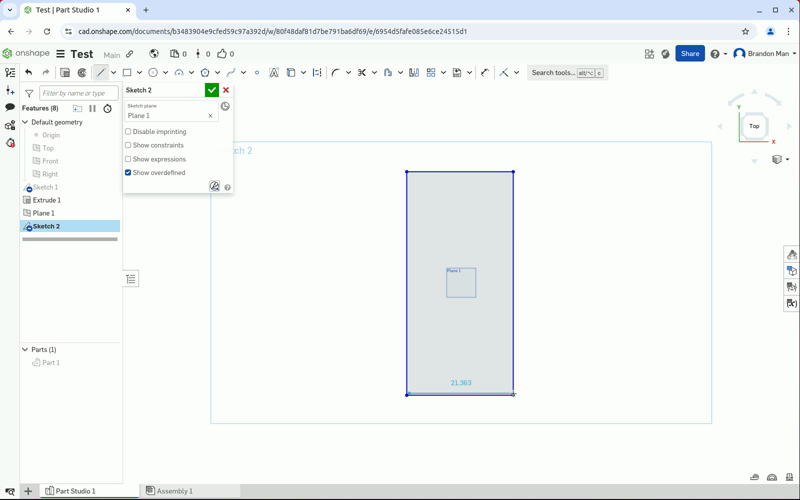
scroll(6)
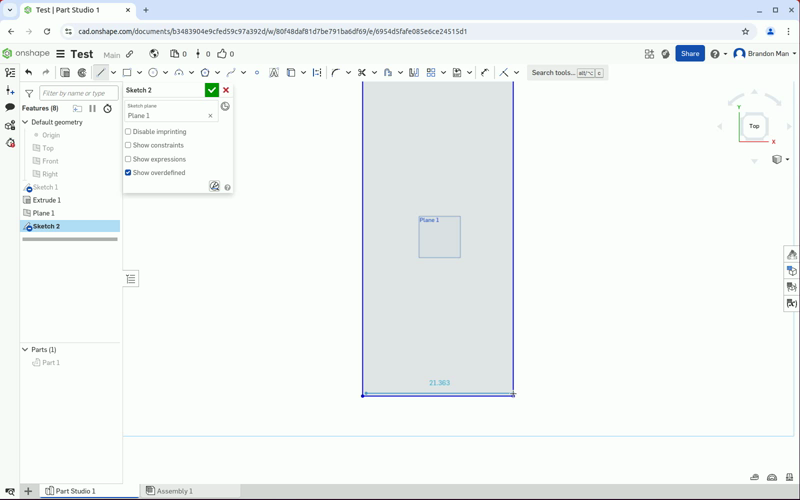
scroll(6)
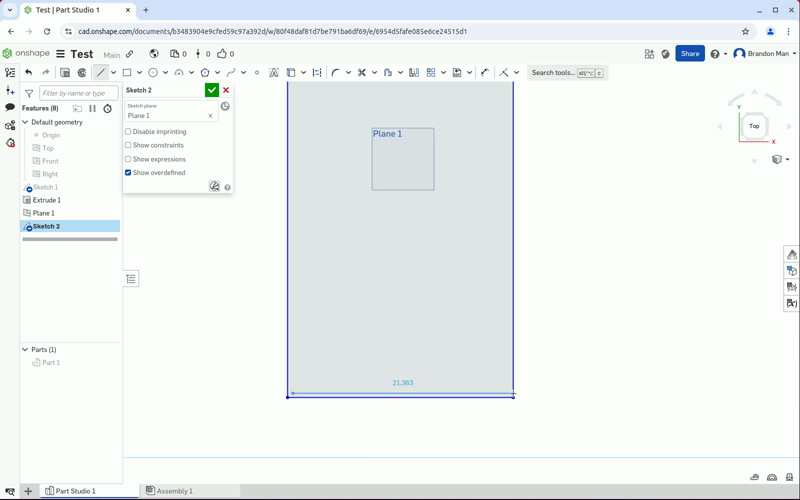
scroll(6)
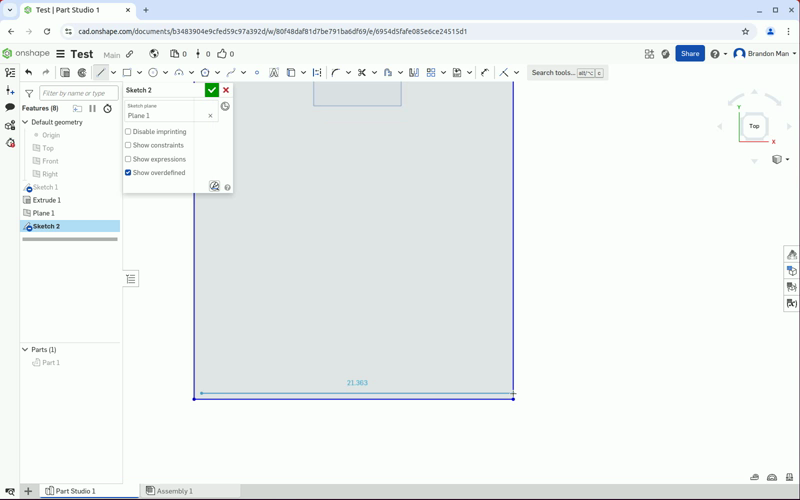
scroll(6)
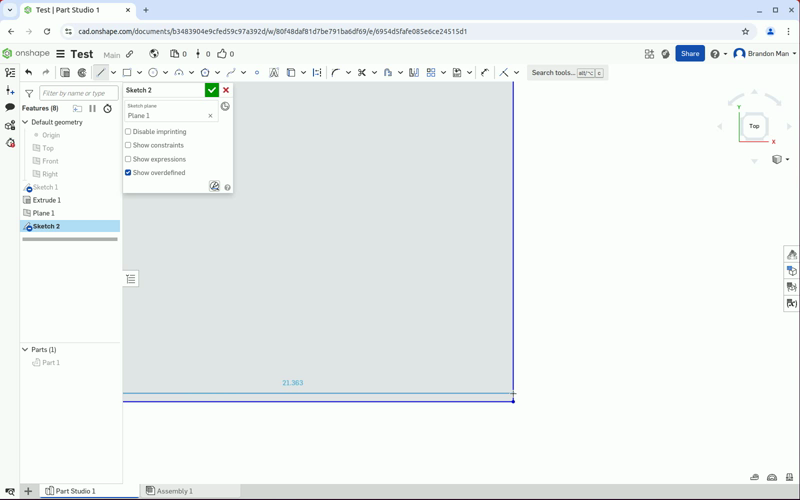
scroll(6)
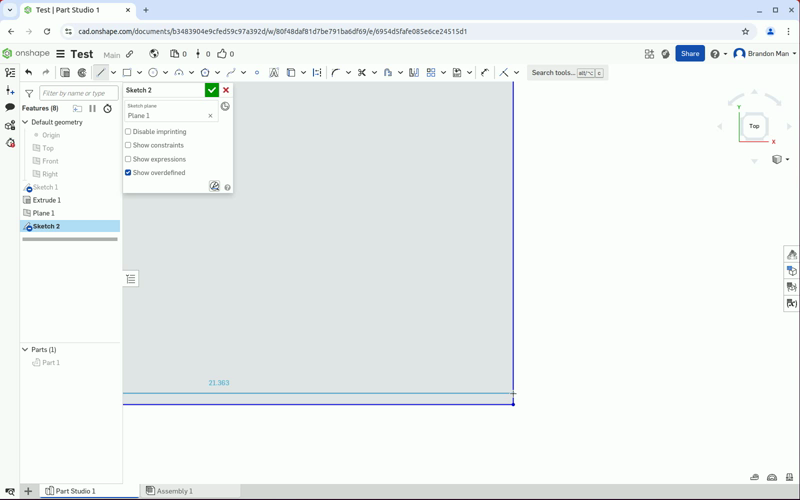
scroll(6)
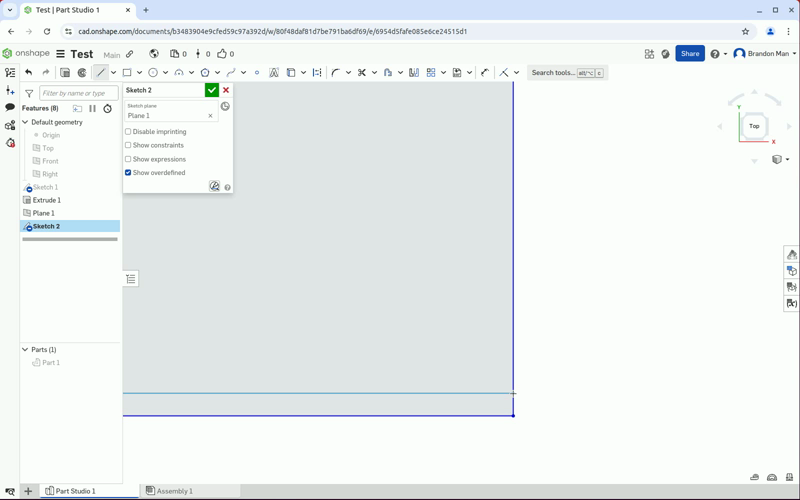
click(513, 393)
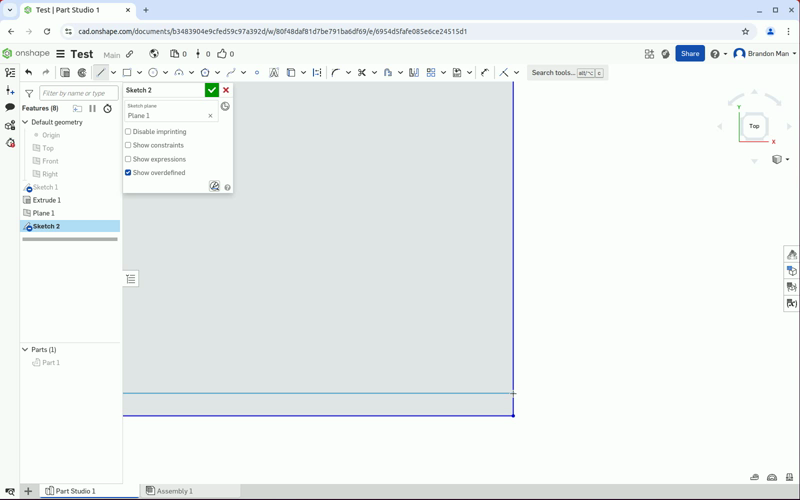
scroll(-6)
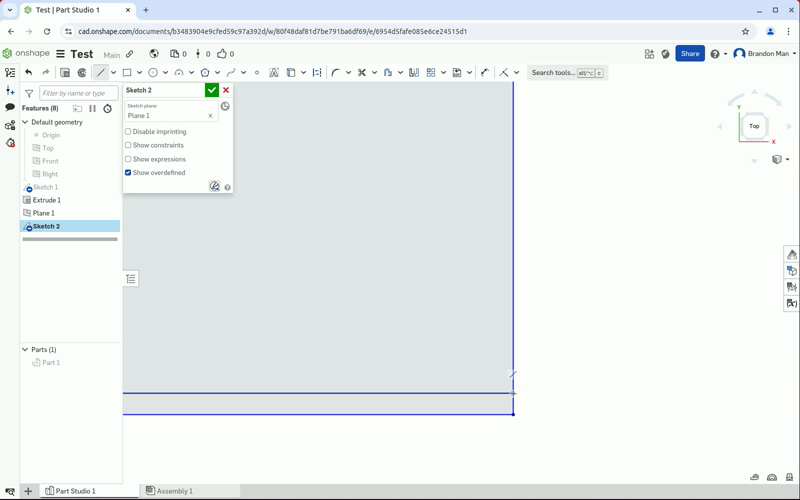
scroll(-6)
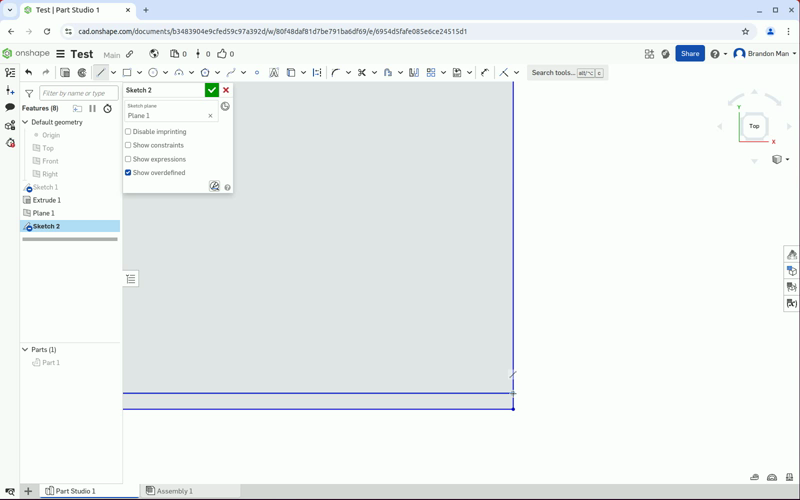
scroll(-6)
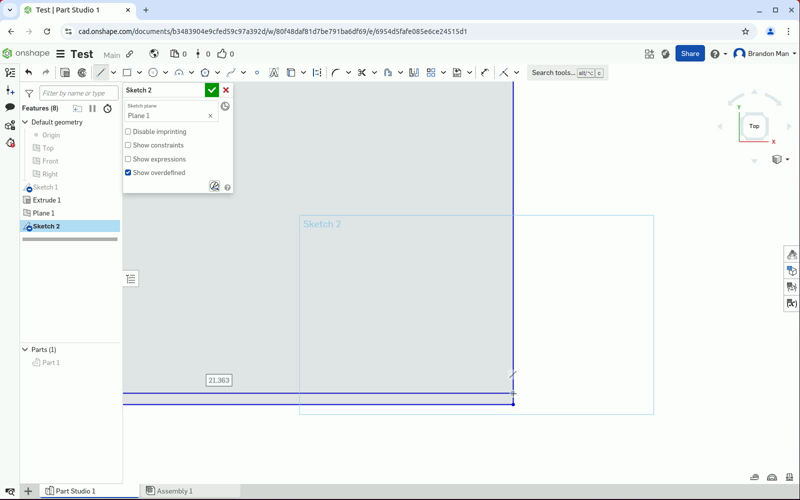
scroll(-6)
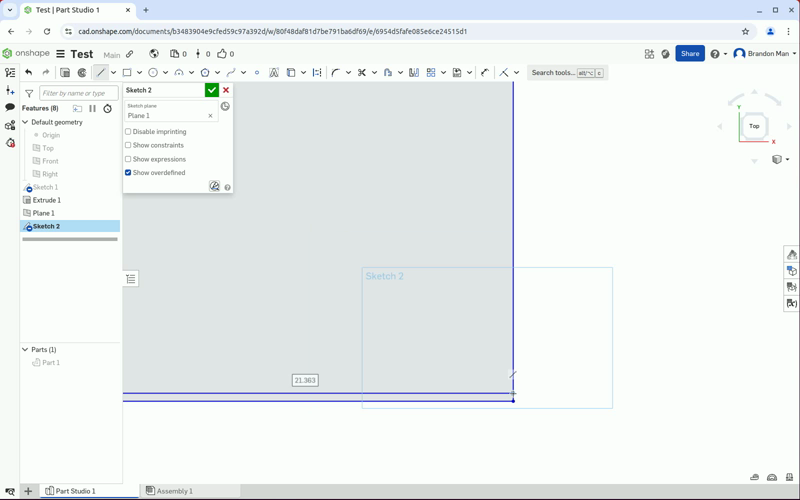
scroll(-6)
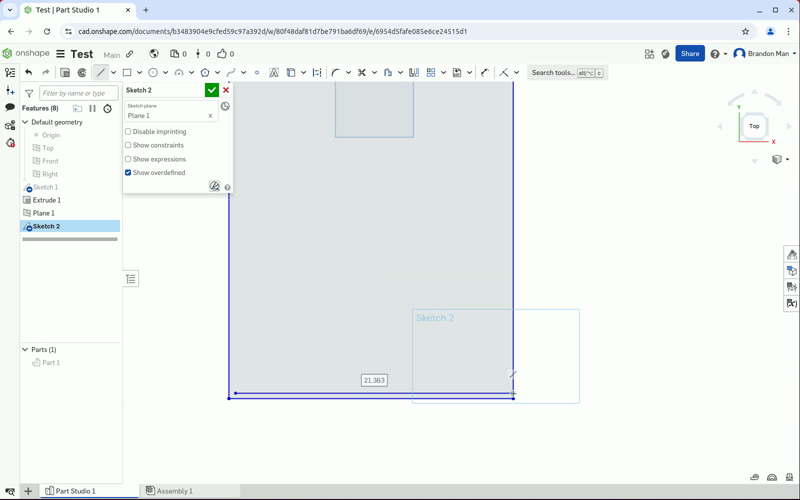
scroll(-6)
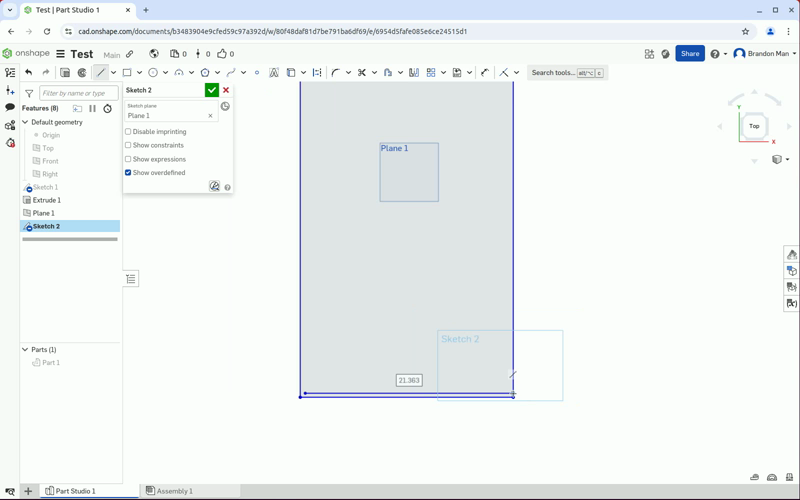
scroll(-6)
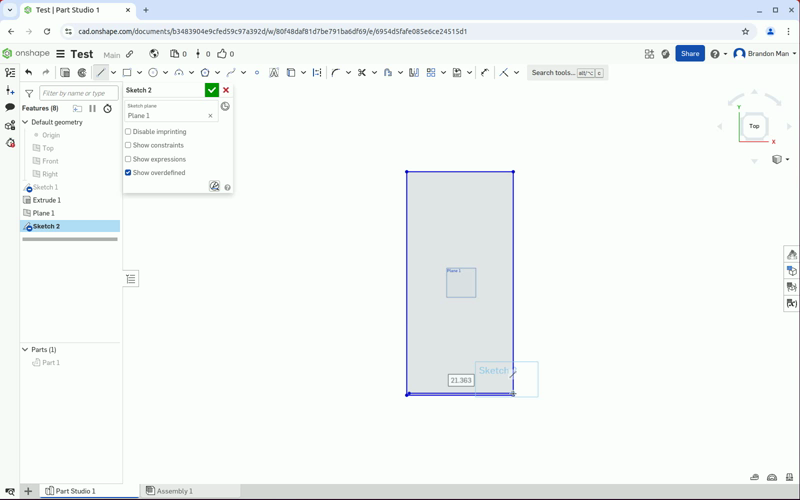
key_up(shift)
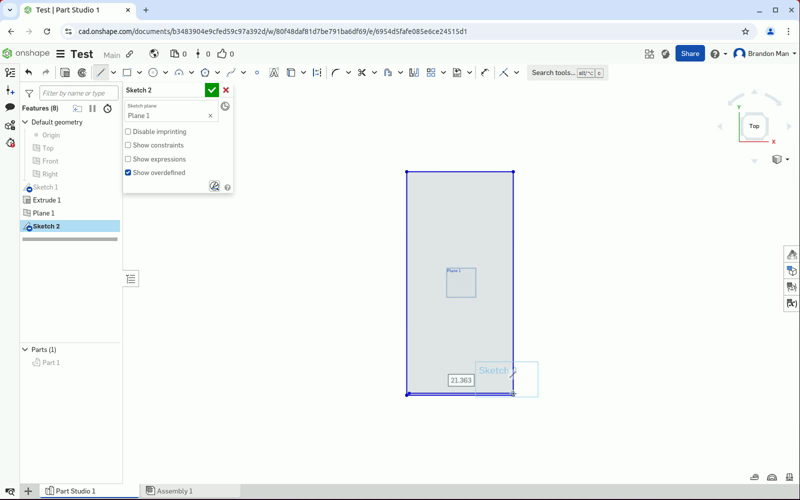
key_down(shift)
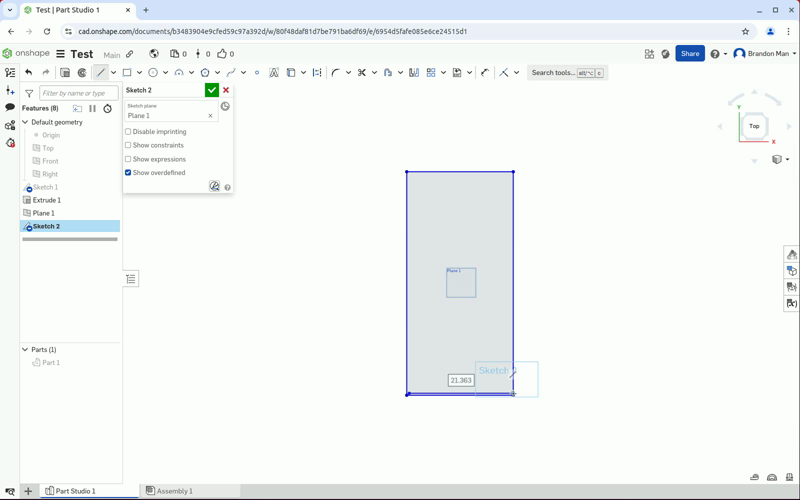
mouse_move(513, 174)
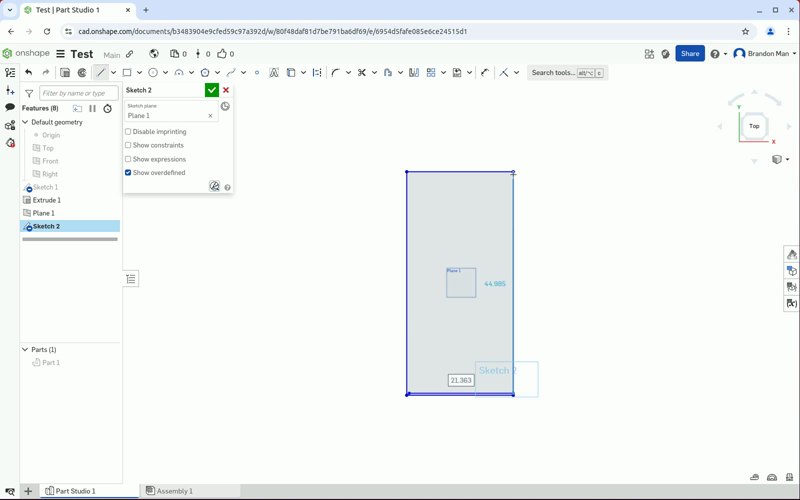
scroll(6)
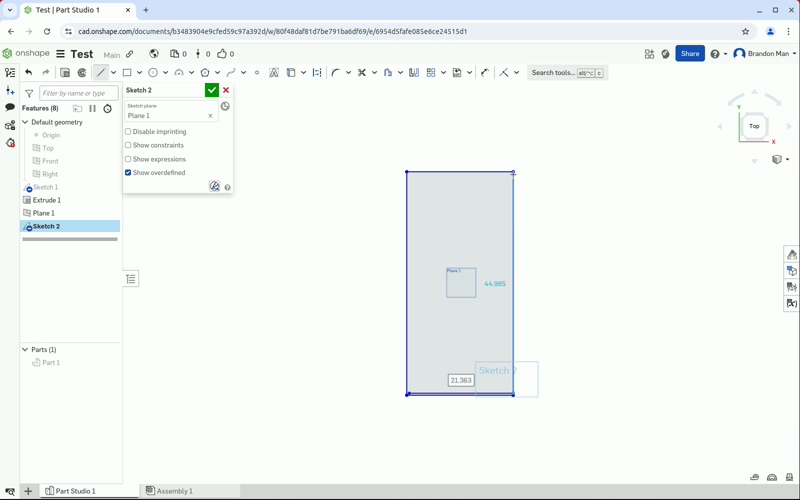
scroll(6)
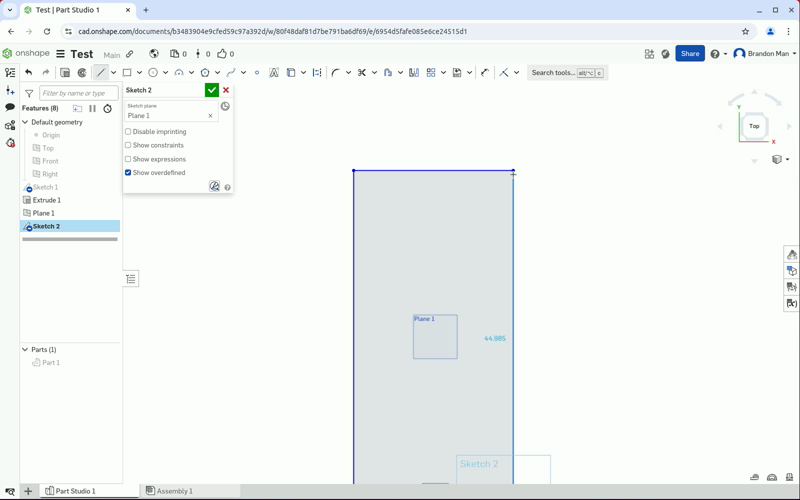
scroll(6)
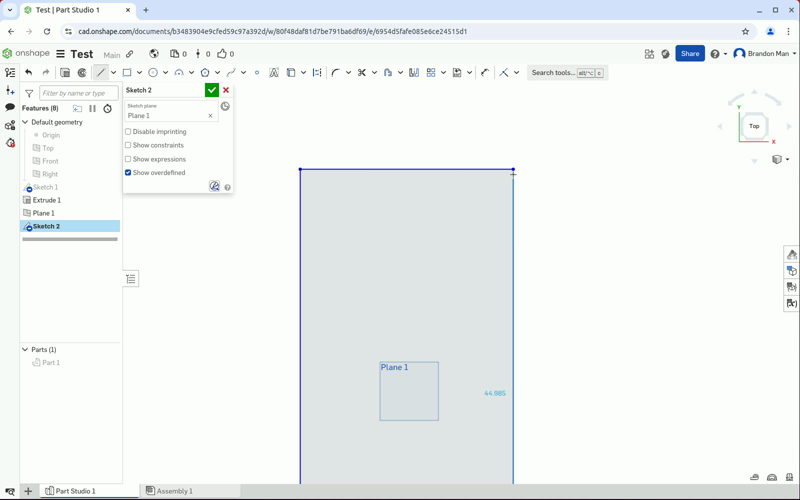
scroll(6)
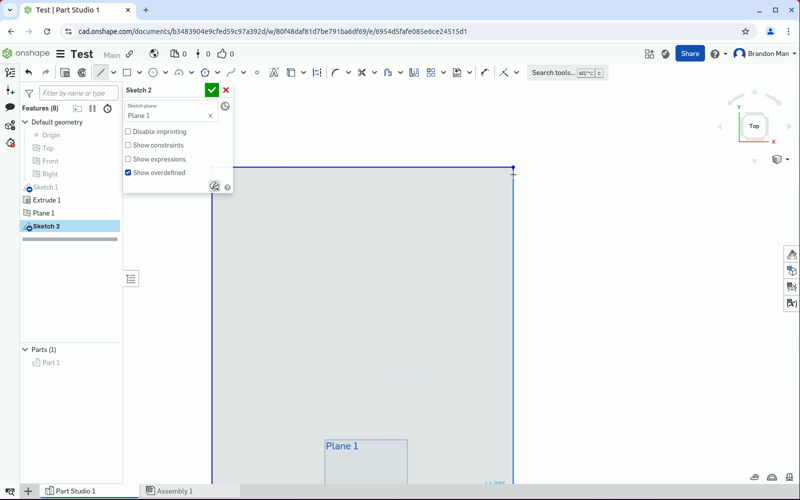
scroll(6)
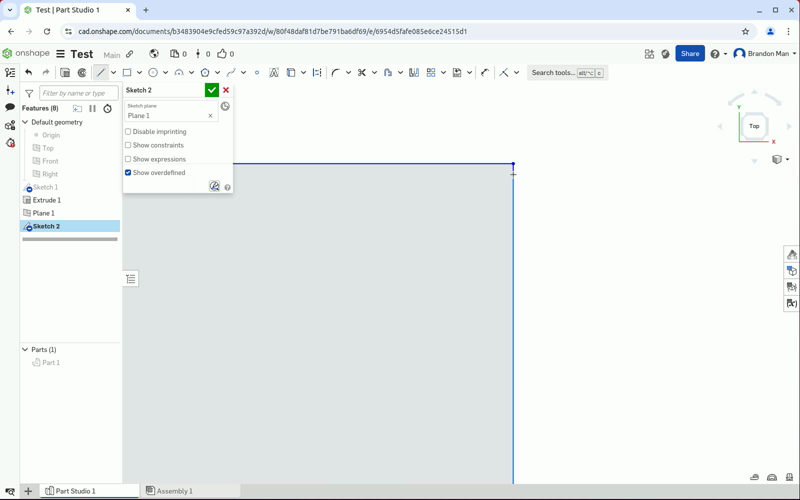
scroll(6)
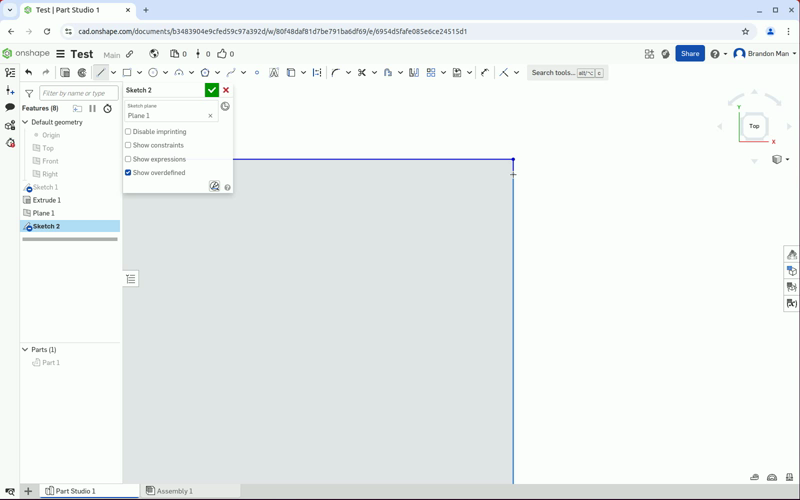
scroll(6)
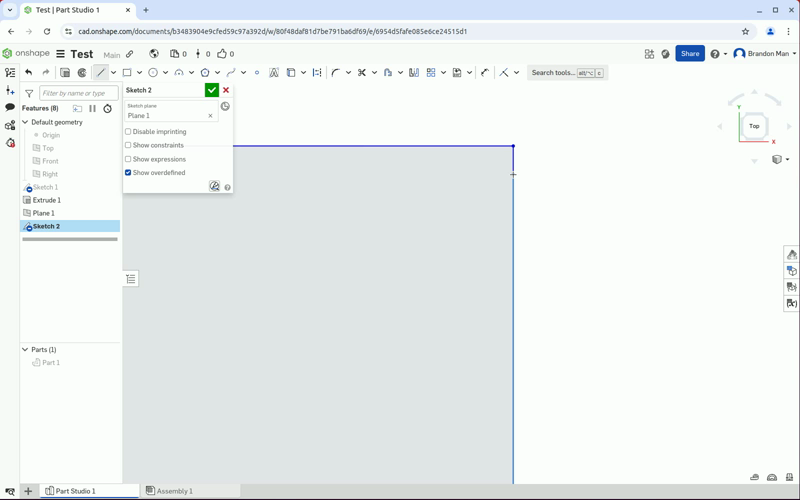
click(513, 174)
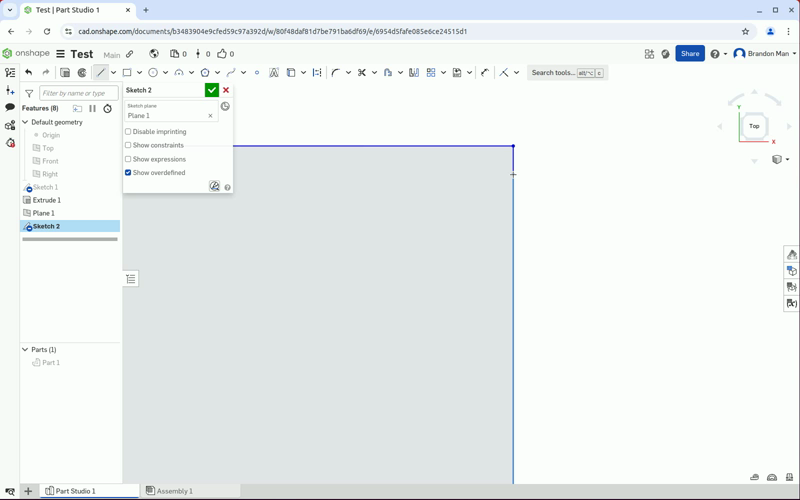
scroll(-6)
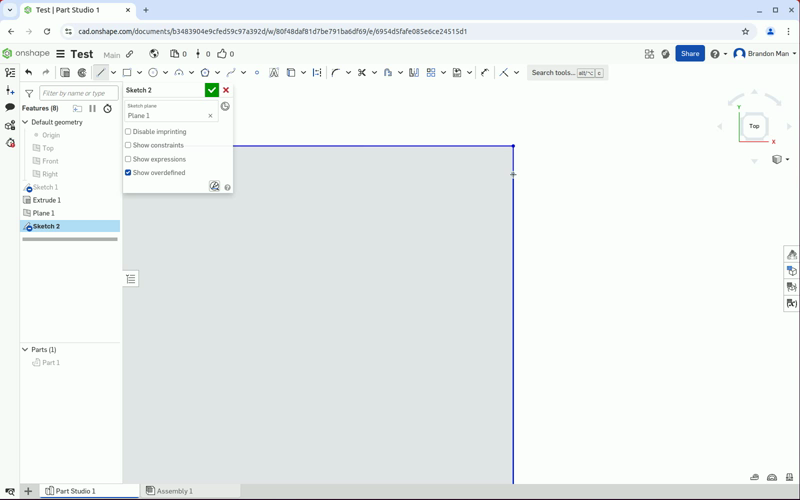
scroll(-6)
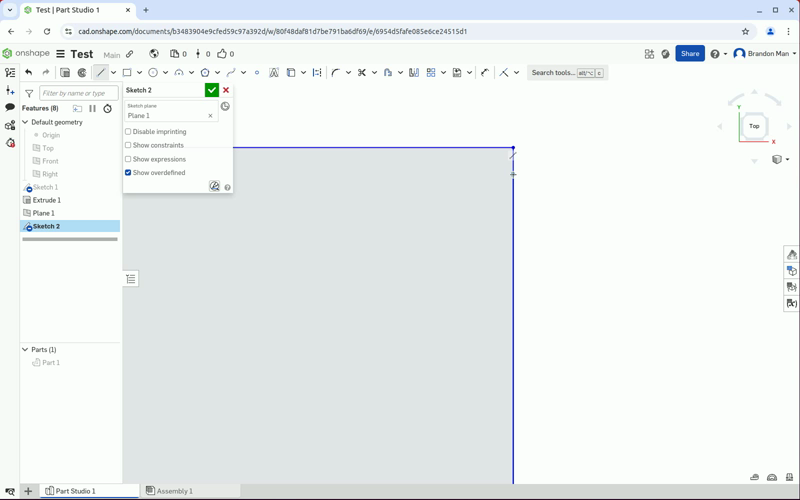
scroll(-6)
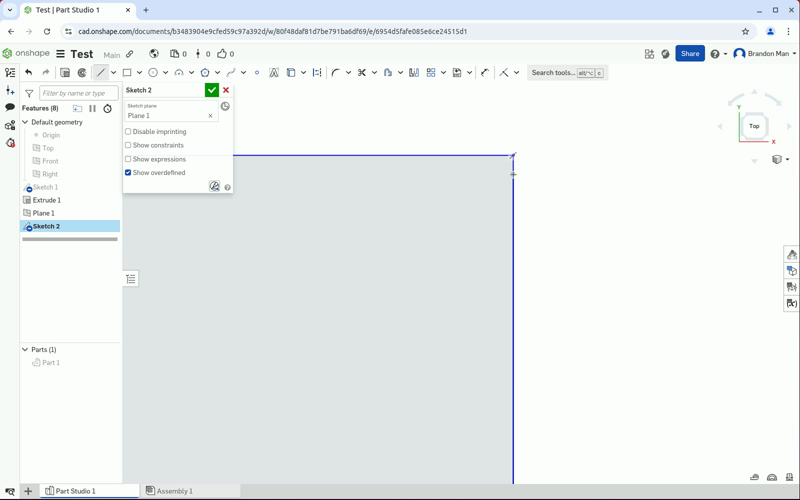
scroll(-6)
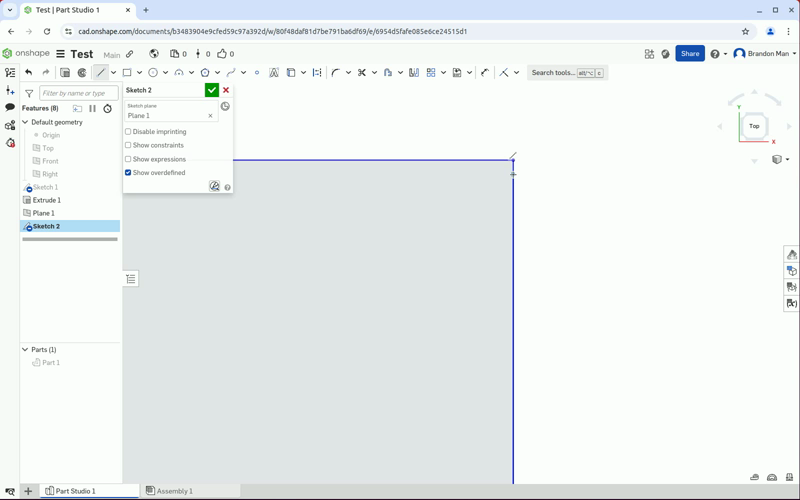
scroll(-6)
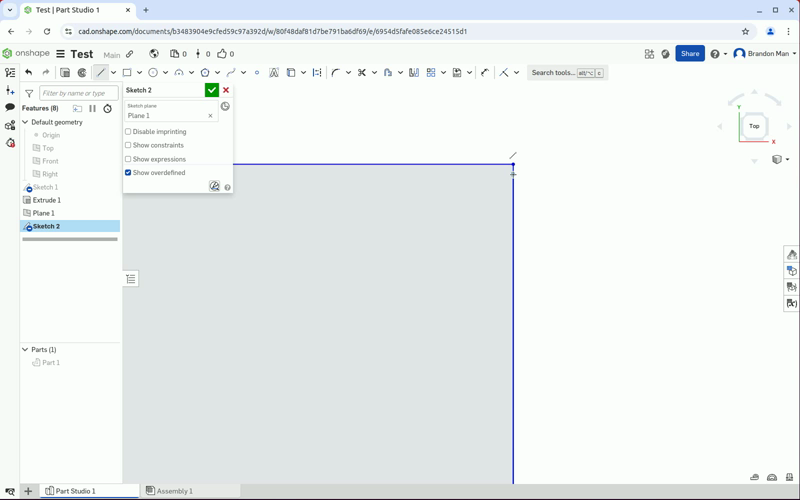
scroll(-6)
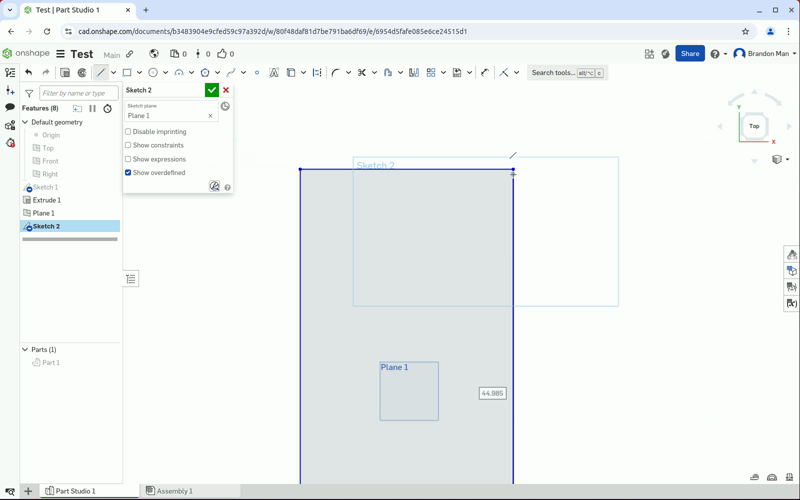
scroll(-6)
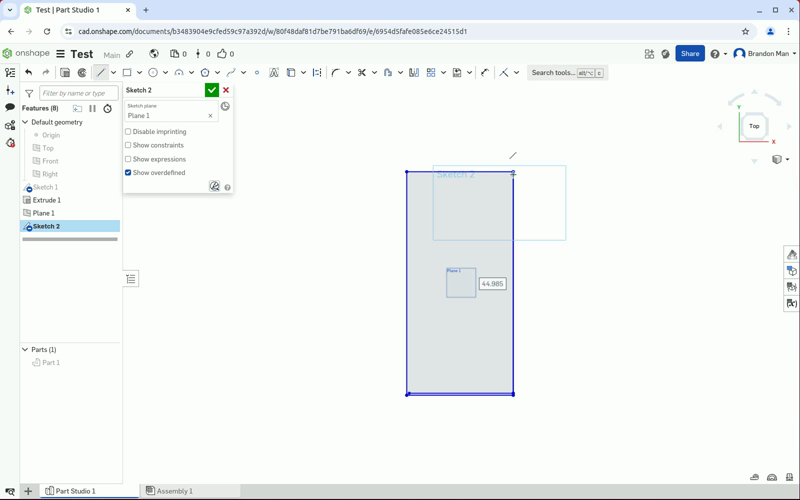
key_up(shift)
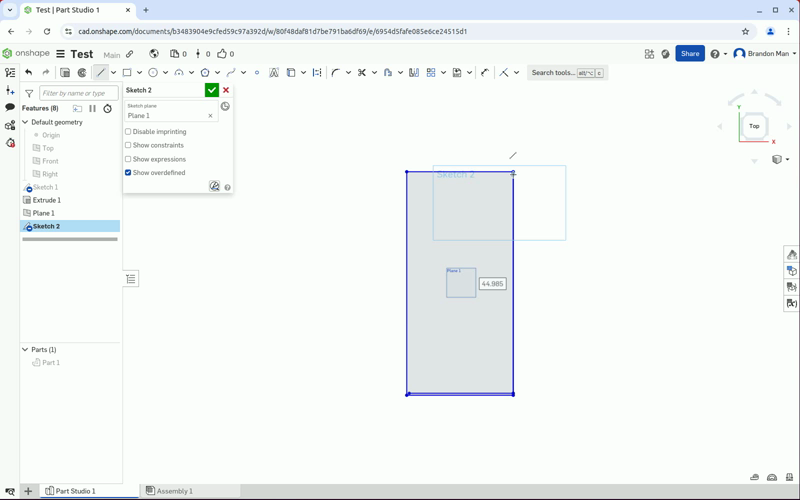
key_down(shift)
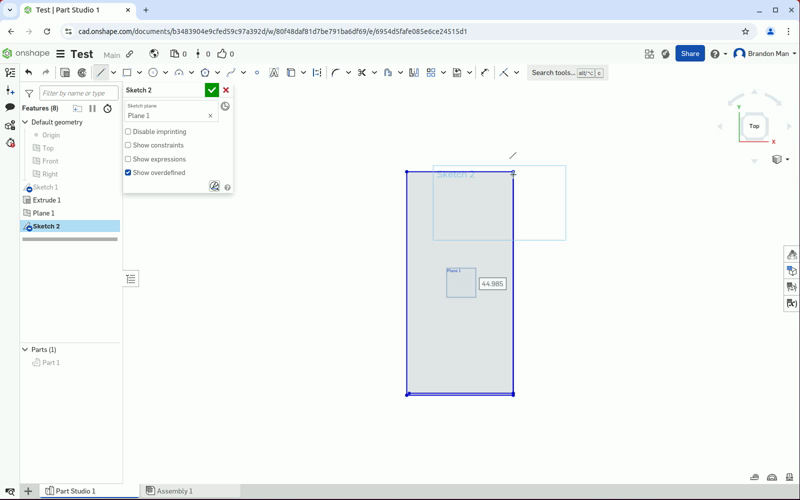
mouse_move(409, 174)
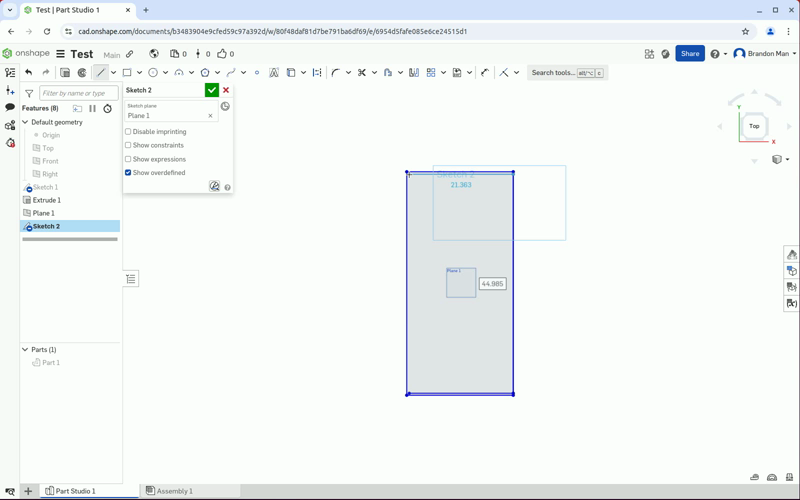
scroll(6)
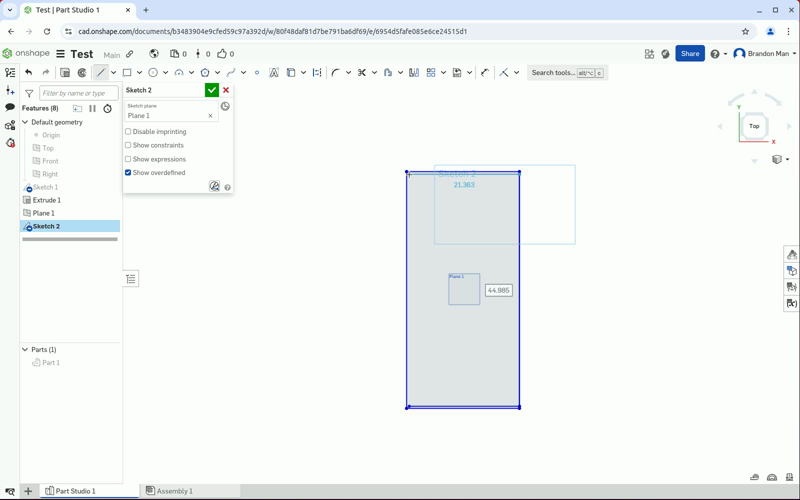
scroll(6)
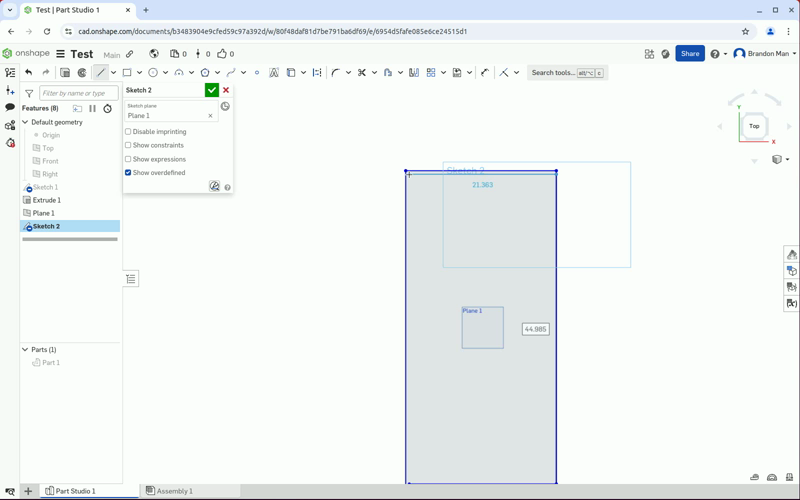
scroll(6)
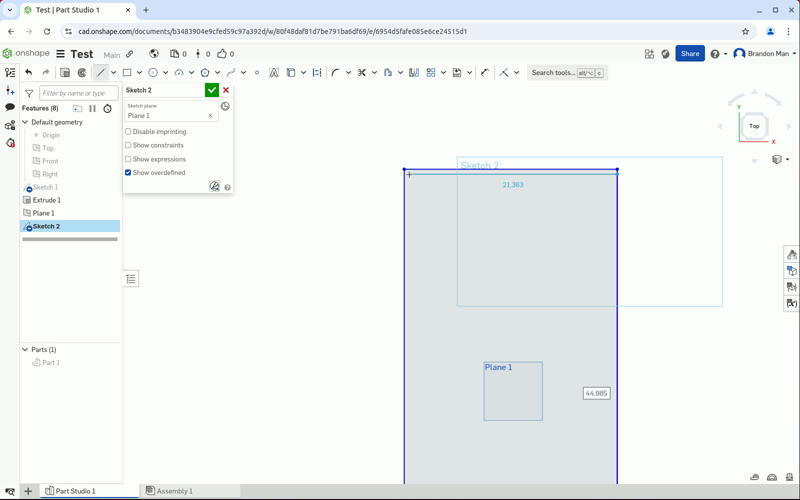
scroll(6)
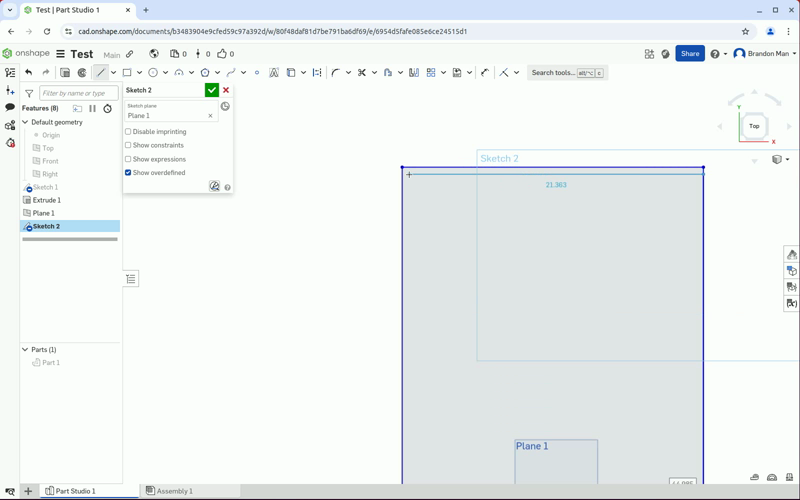
scroll(6)
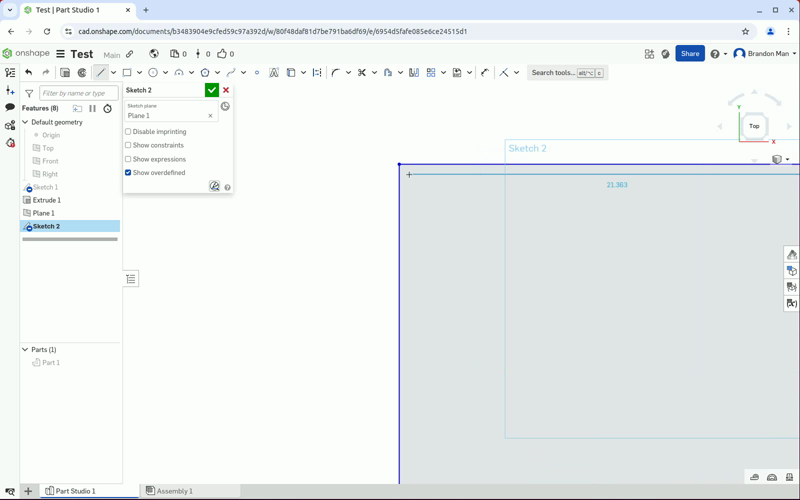
scroll(6)
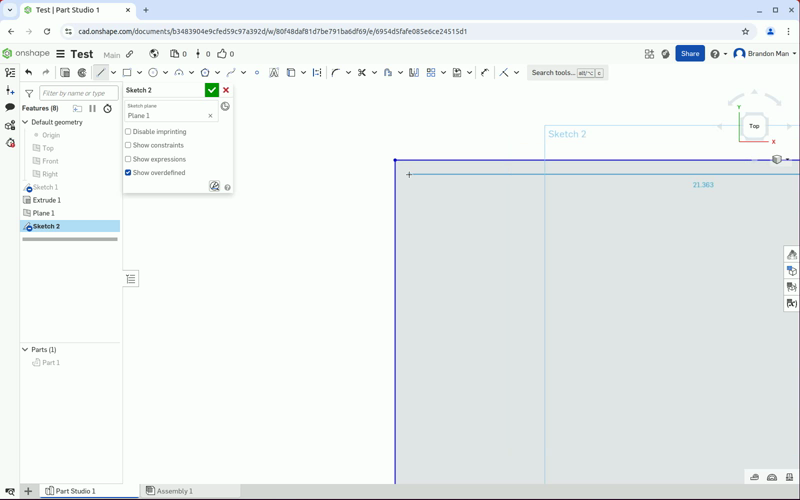
scroll(6)
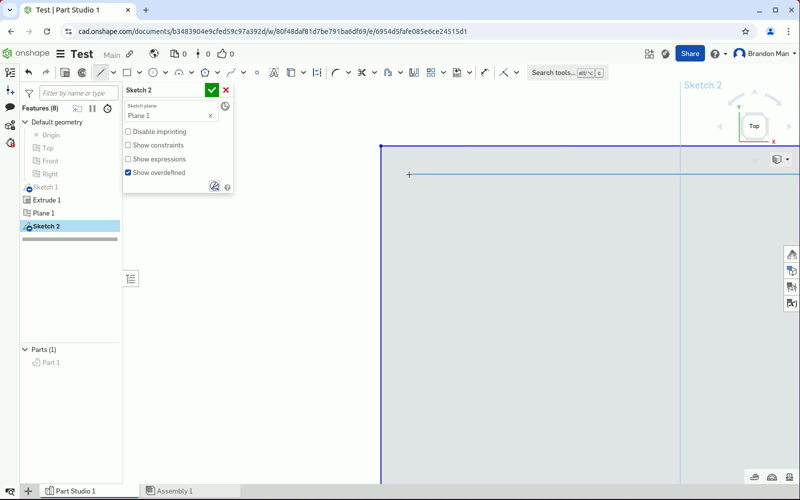
click(409, 174)
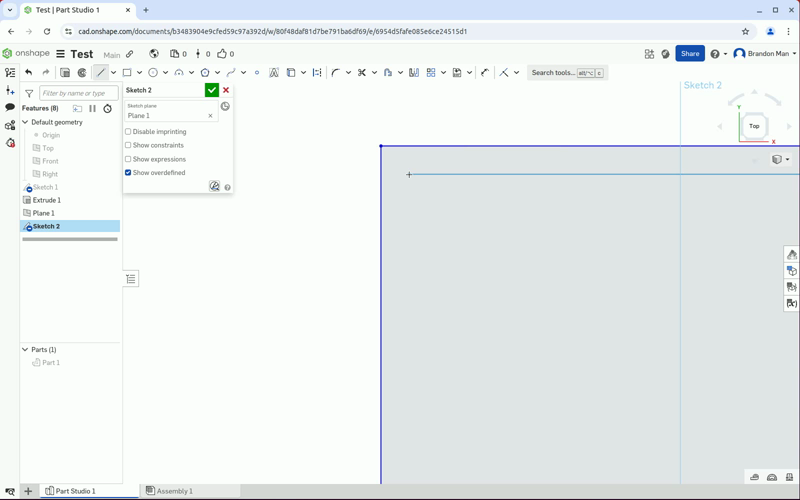
scroll(-6)
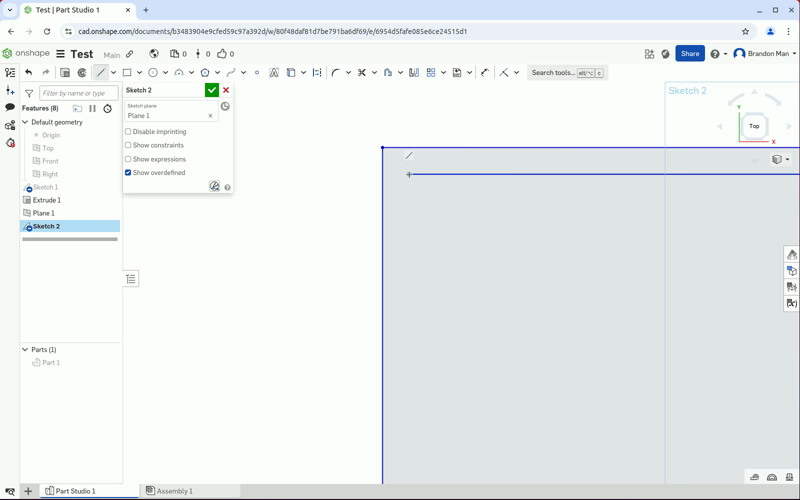
scroll(-6)
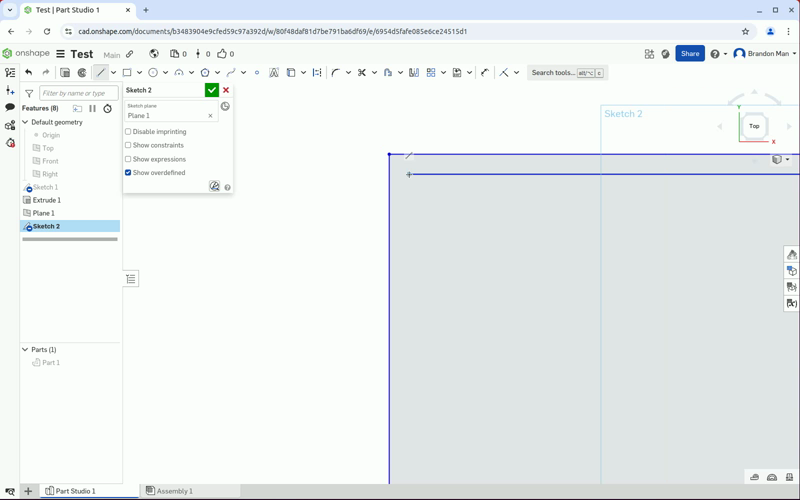
scroll(-6)
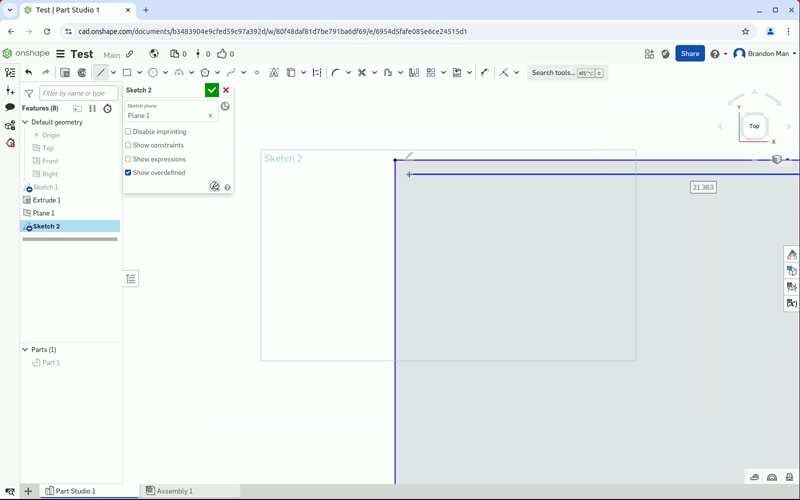
scroll(-6)
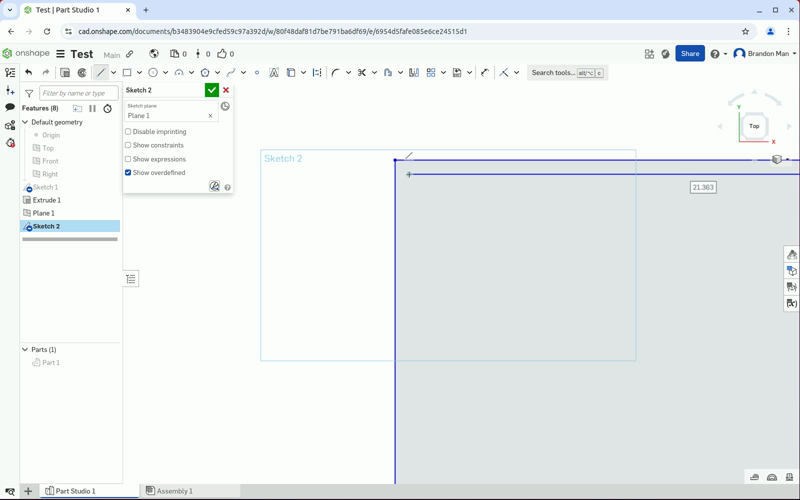
scroll(-6)
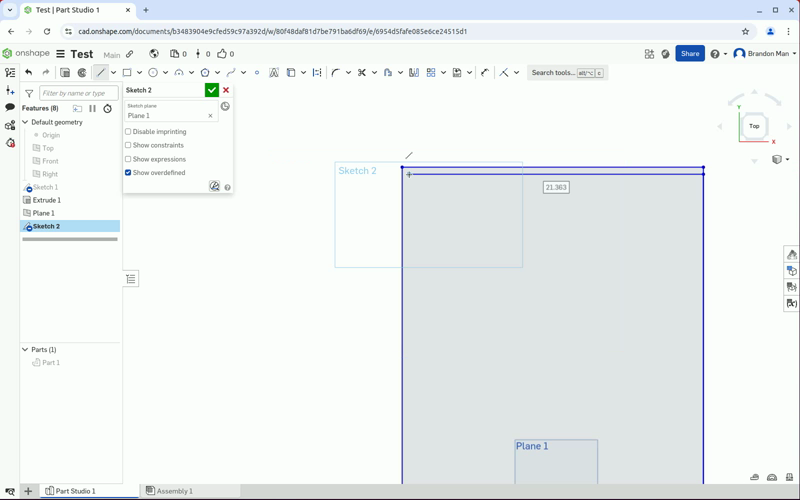
scroll(-6)
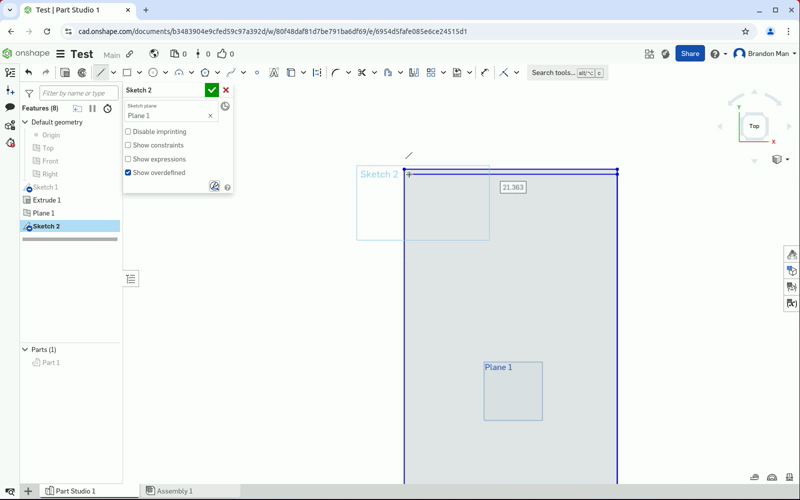
scroll(-6)
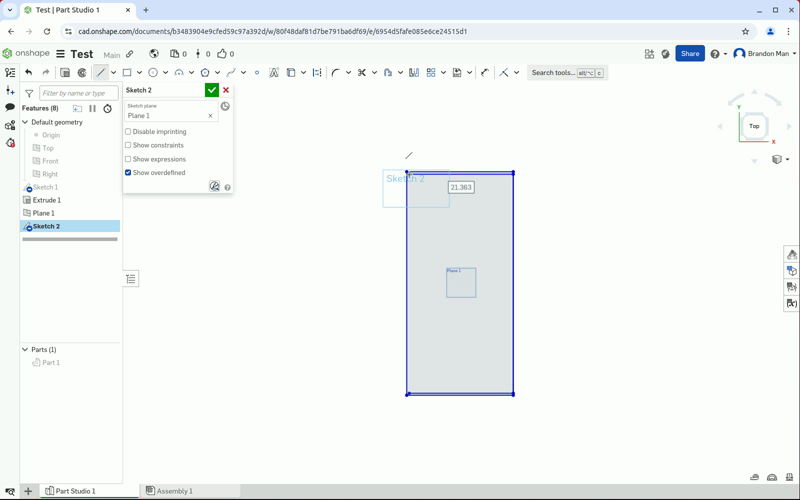
key_up(shift)
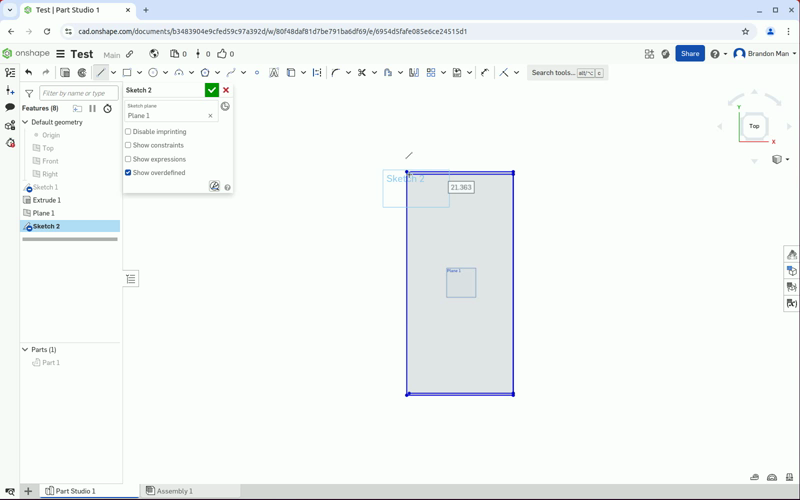
key_down(shift)
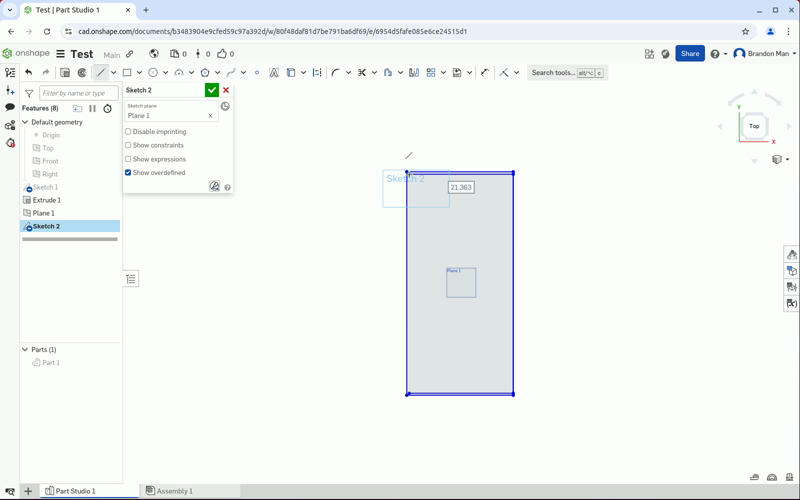
mouse_move(409, 393)
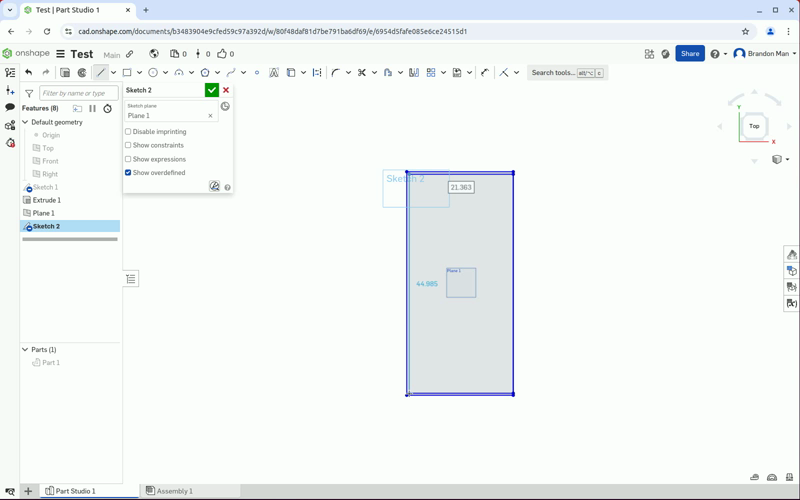
scroll(6)
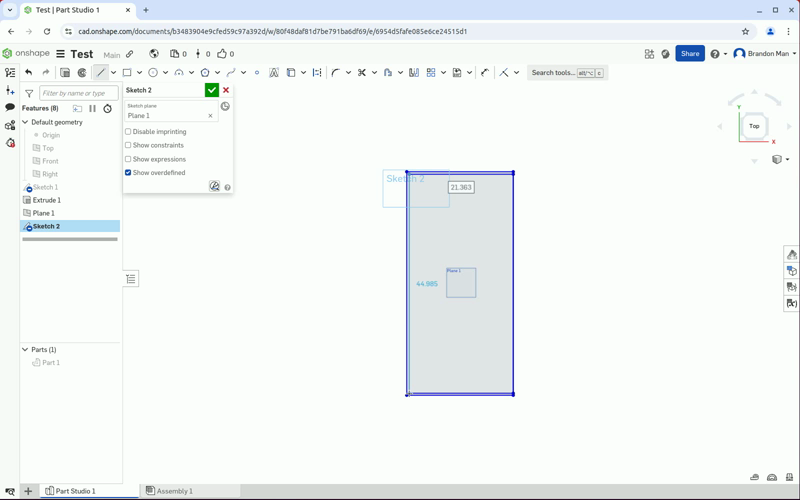
scroll(6)
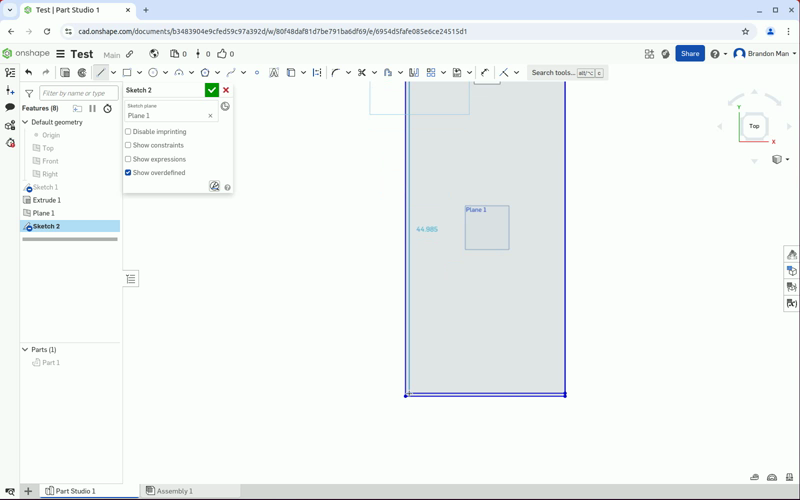
scroll(6)
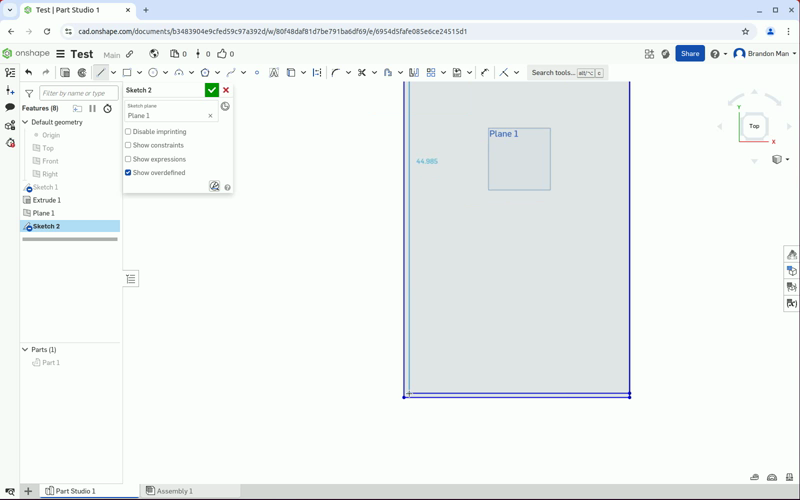
scroll(6)
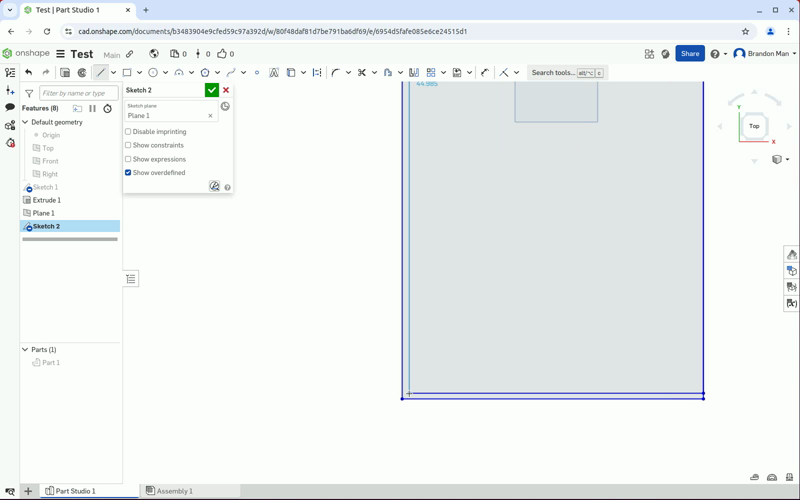
scroll(6)
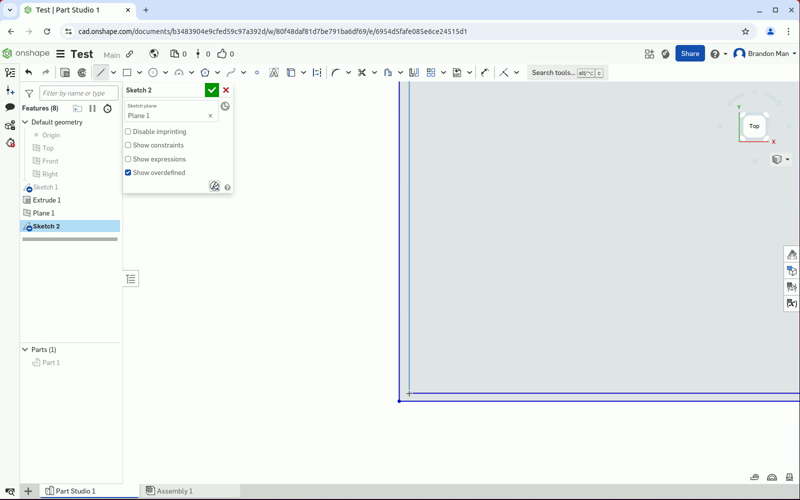
scroll(6)
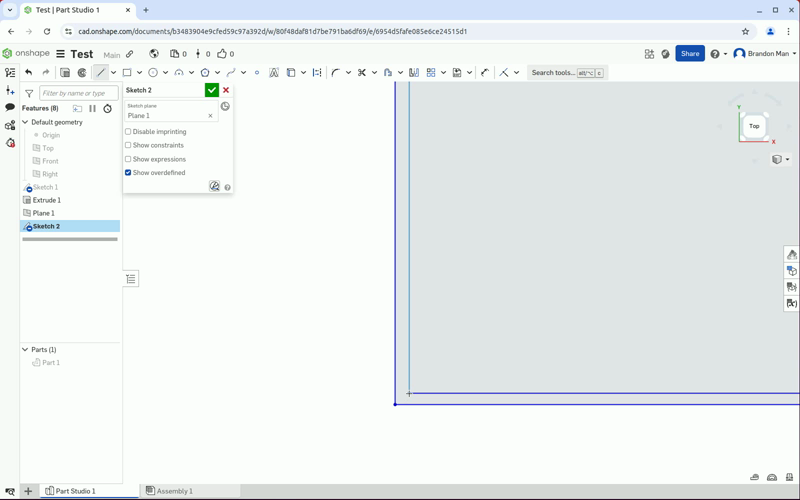
scroll(6)
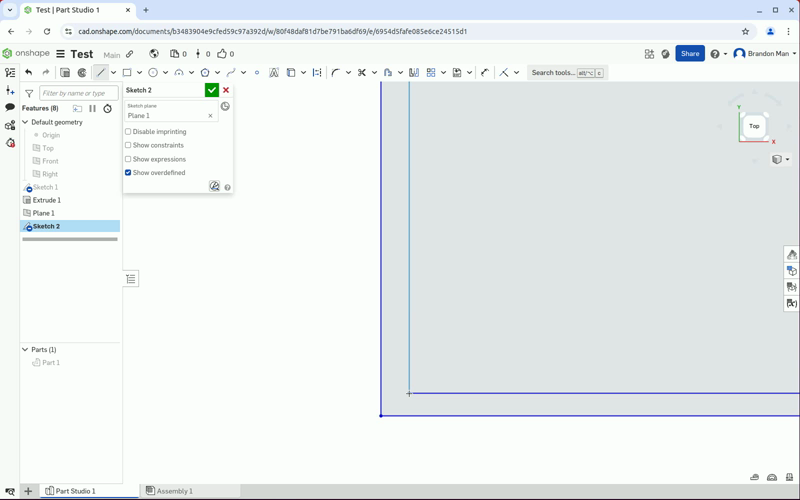
key_up(shift)
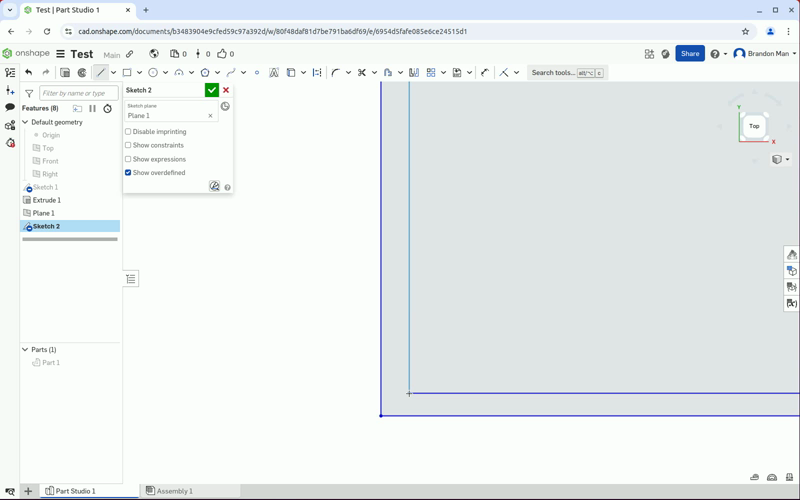
click(409, 393)
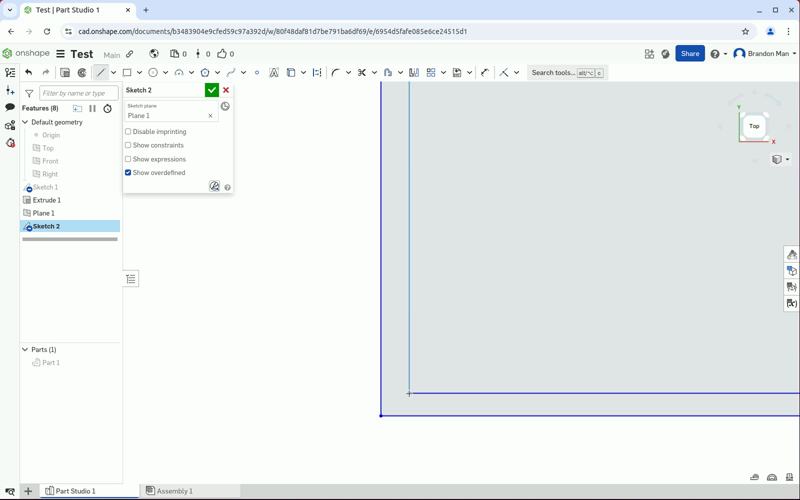
scroll(-6)
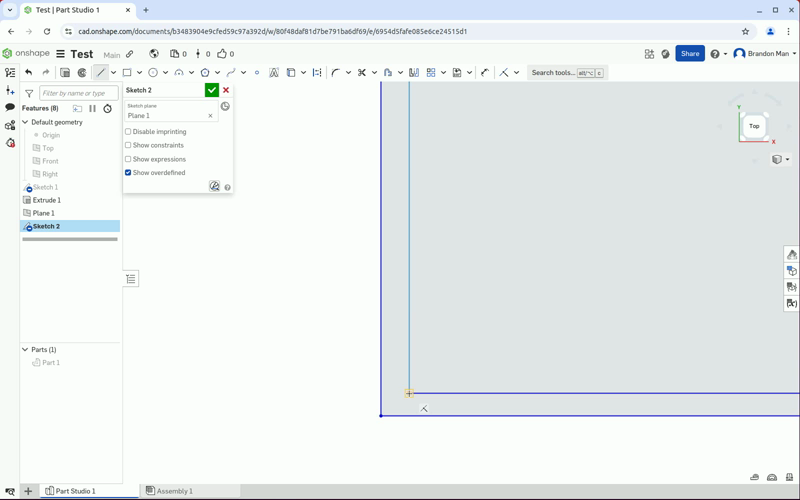
scroll(-6)
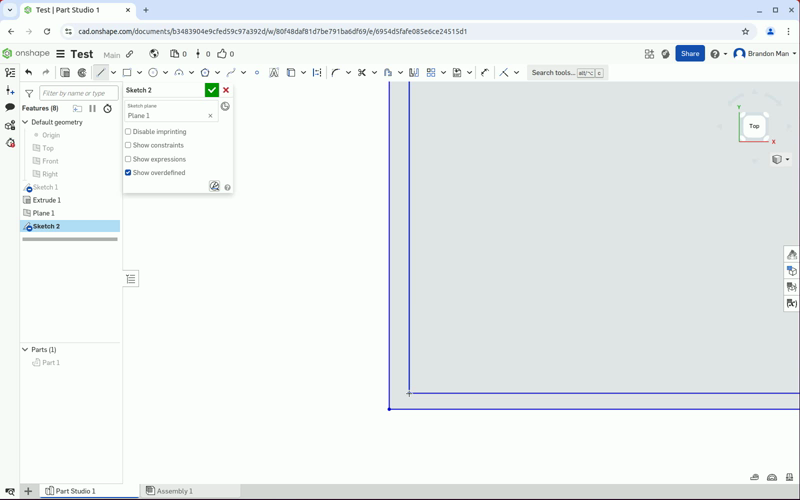
scroll(-6)
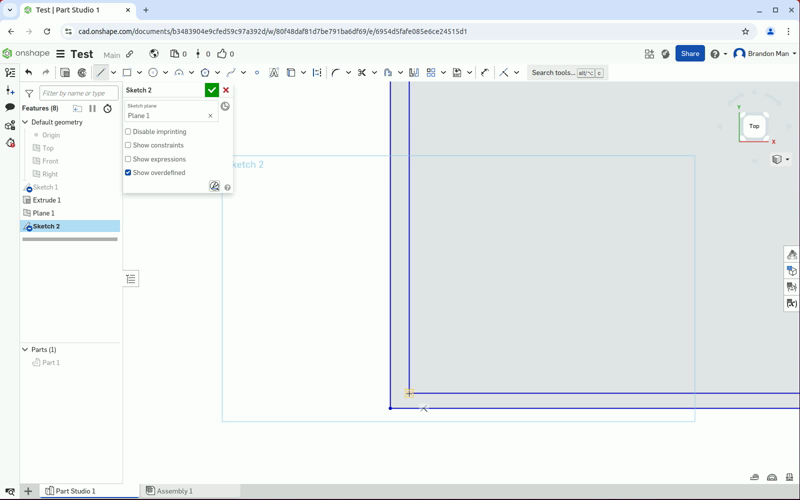
scroll(-6)
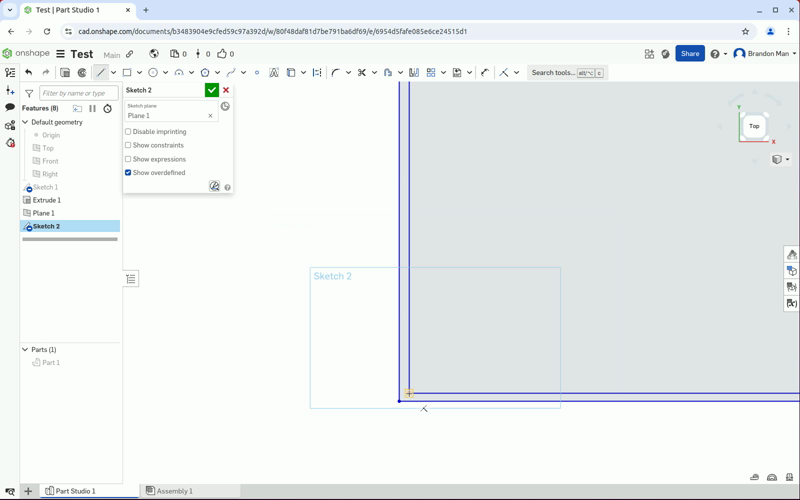
scroll(-6)
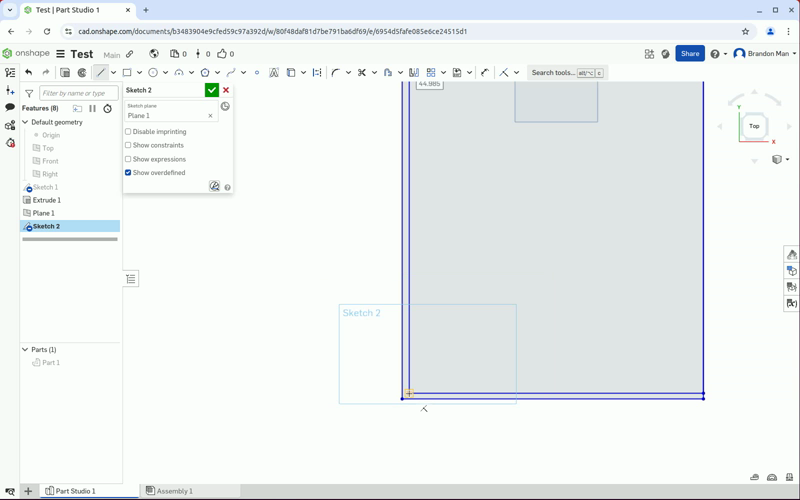
scroll(-6)
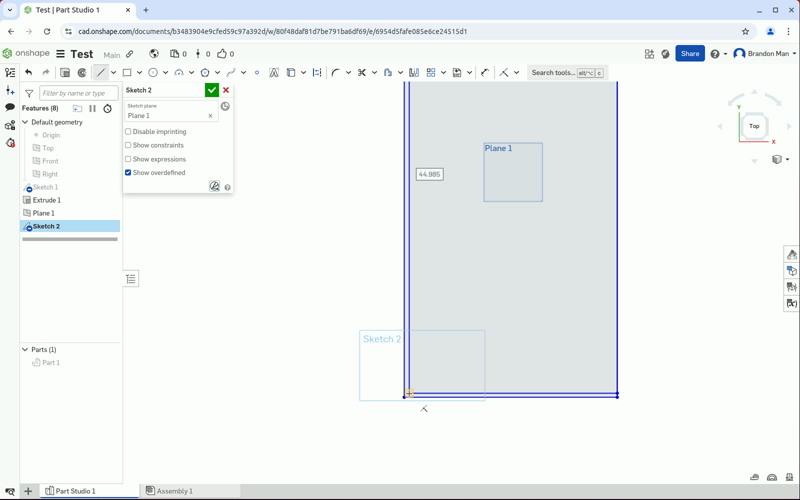
scroll(-6)
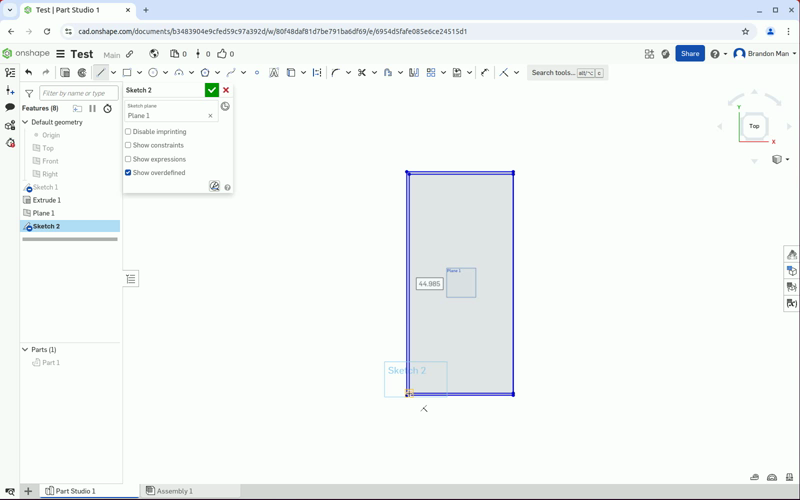
key(esc)
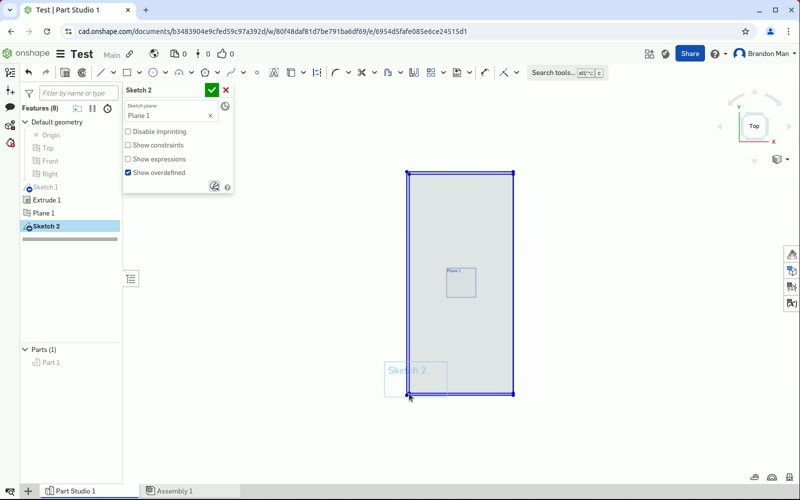
mouse_move(452, 172)
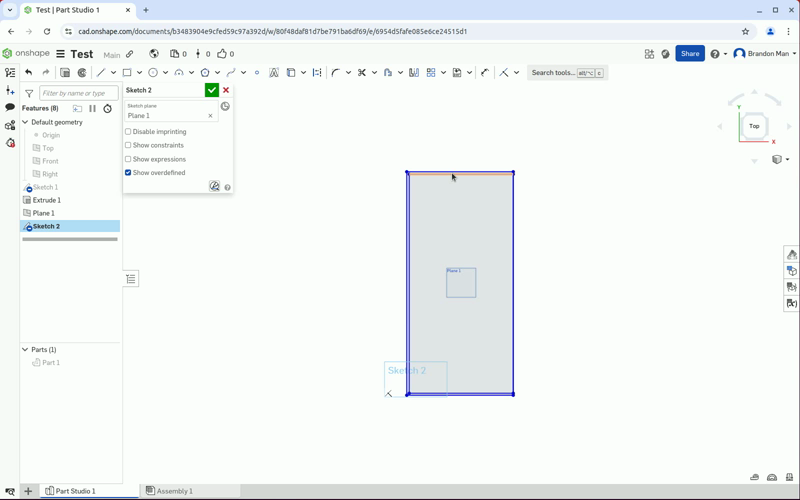
scroll(6)
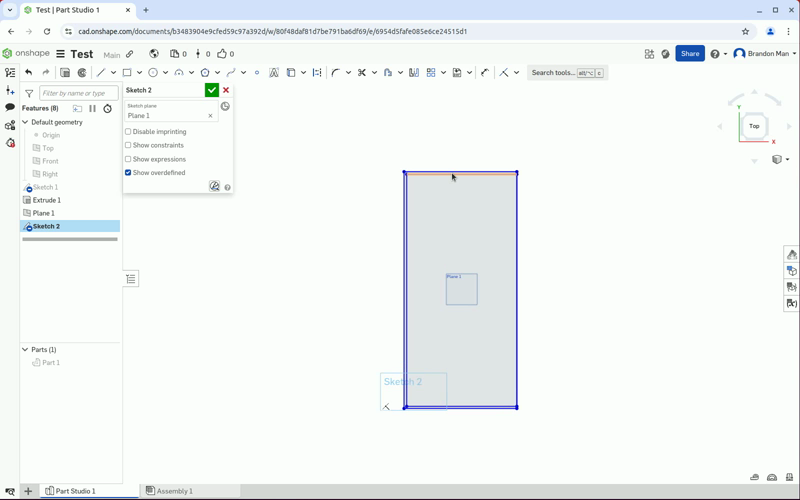
scroll(6)
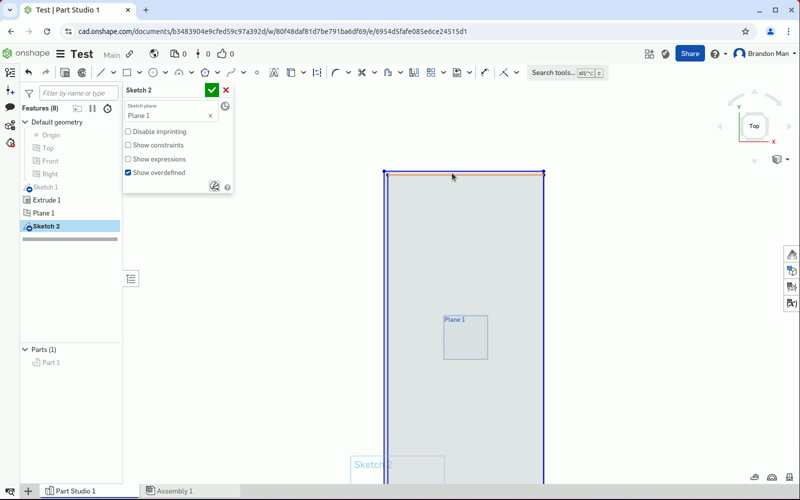
scroll(6)
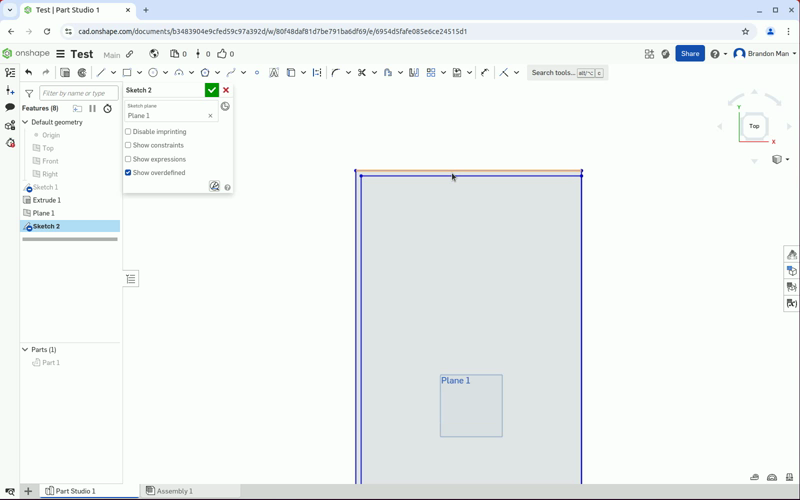
scroll(6)
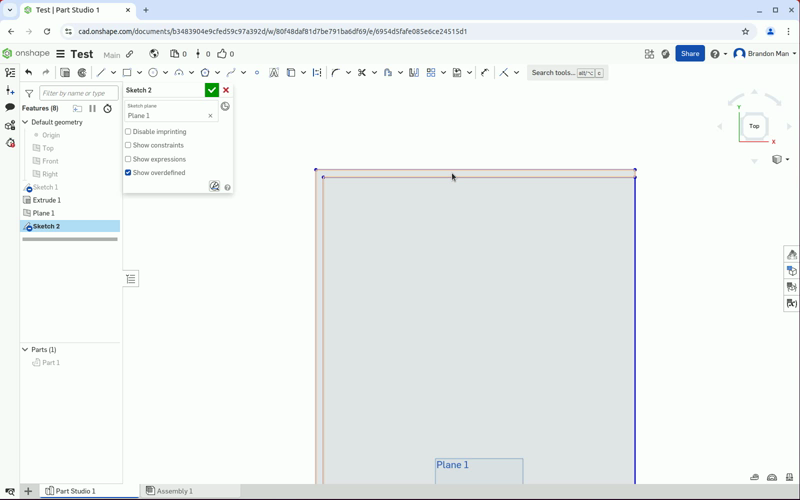
scroll(6)
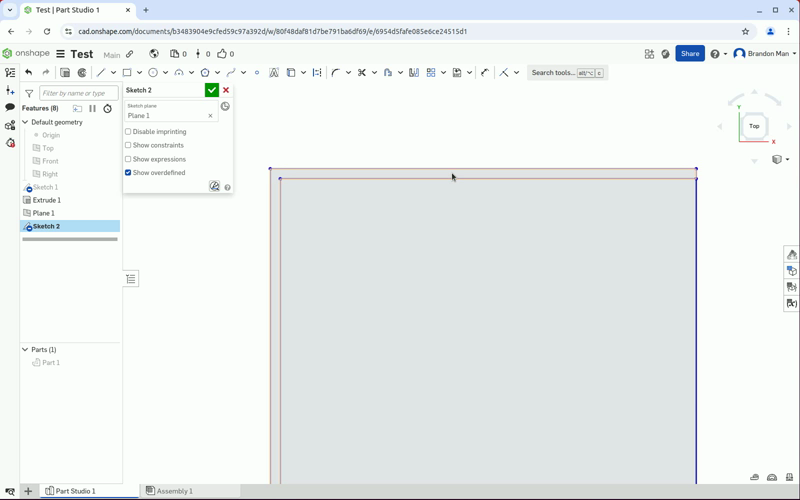
scroll(6)
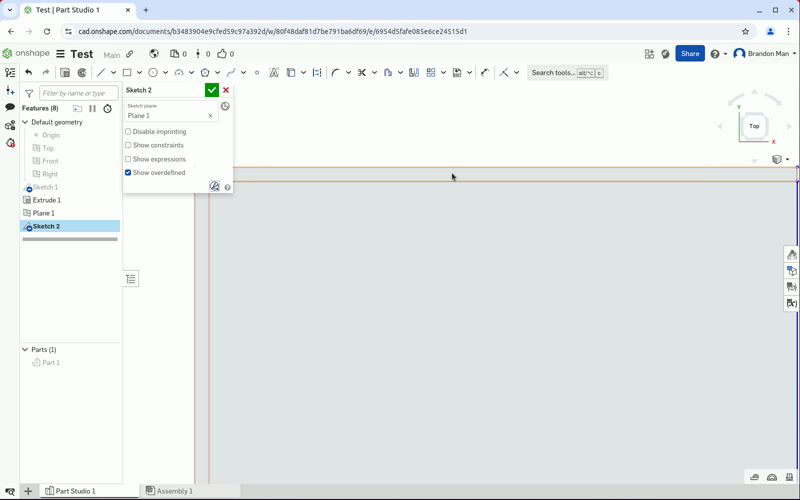
scroll(6)
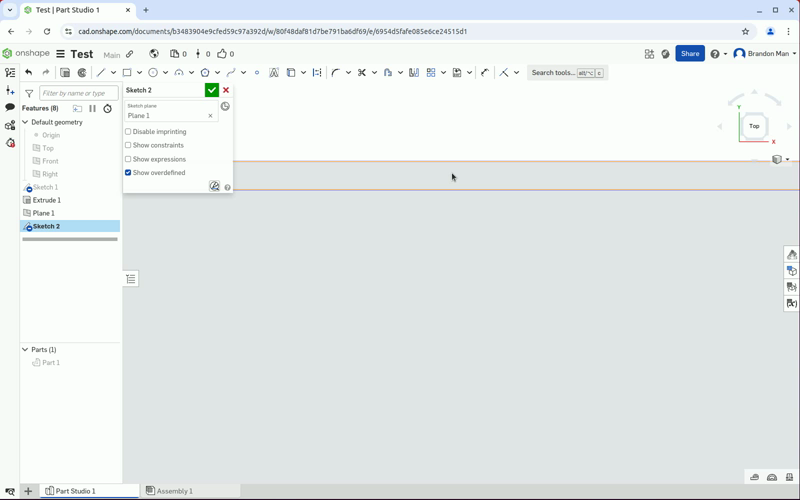
click(452, 172)
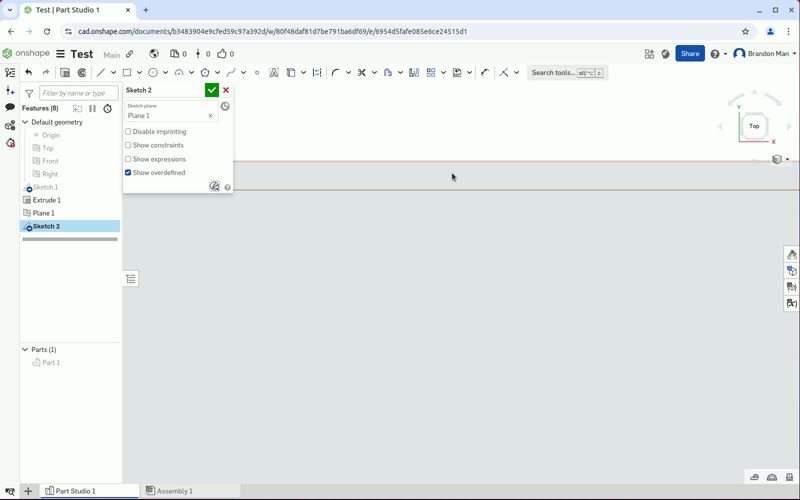
scroll(-6)
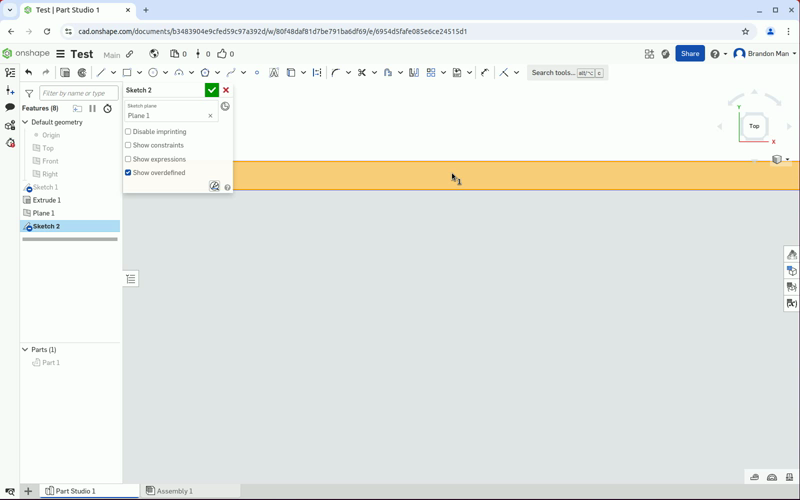
scroll(-6)
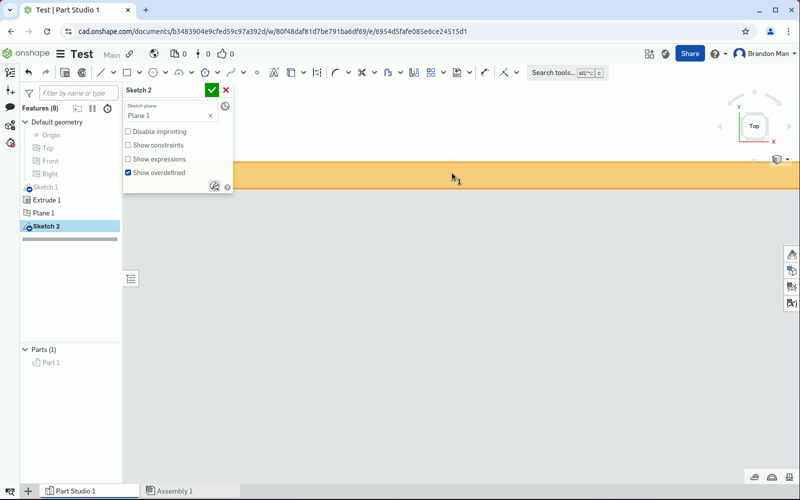
scroll(-6)
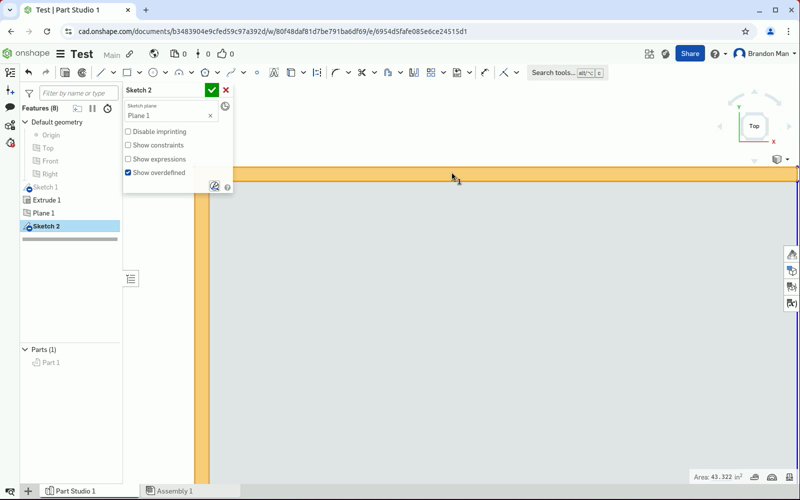
scroll(-6)
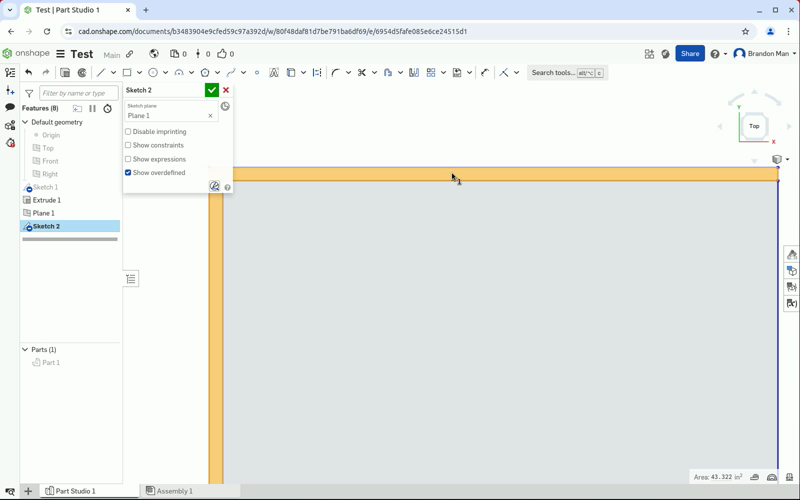
scroll(-6)
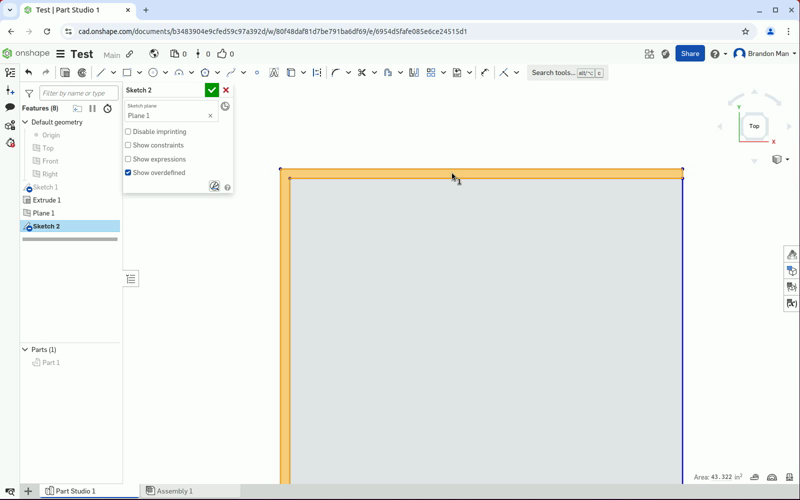
scroll(-6)
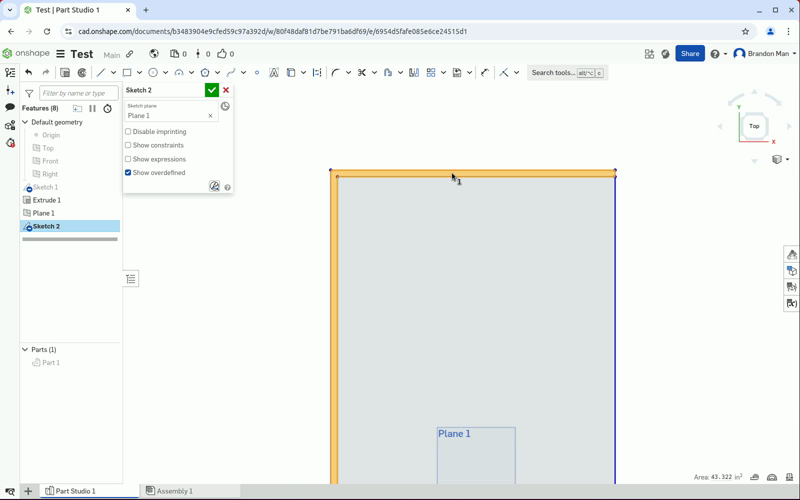
scroll(-6)
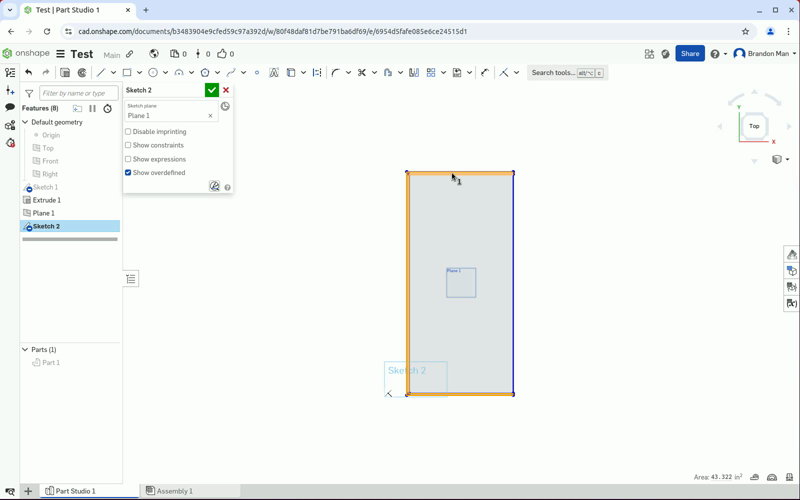
mouse_move(73, 352)
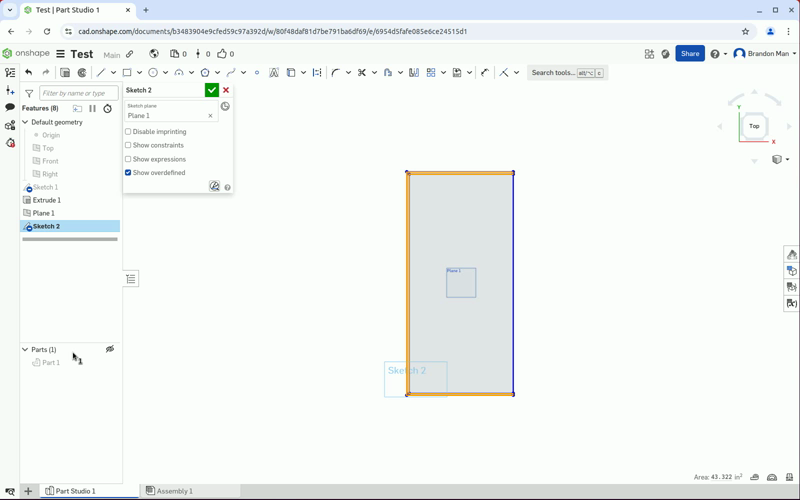
key(shift+y)
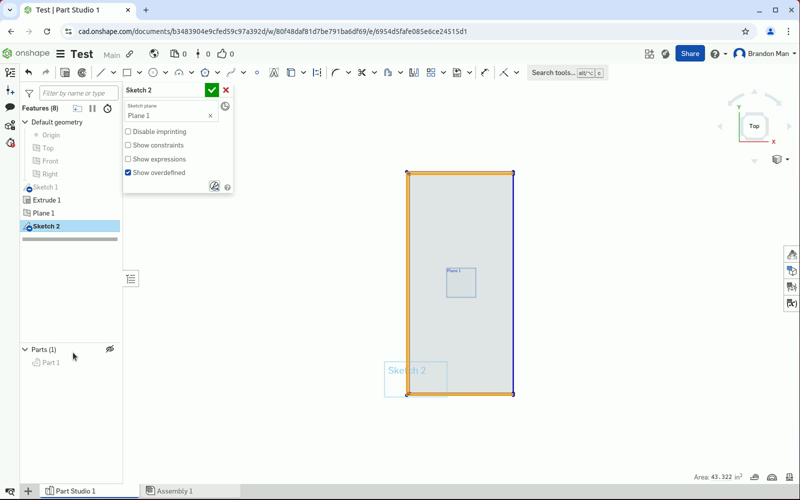
key(shift+e)
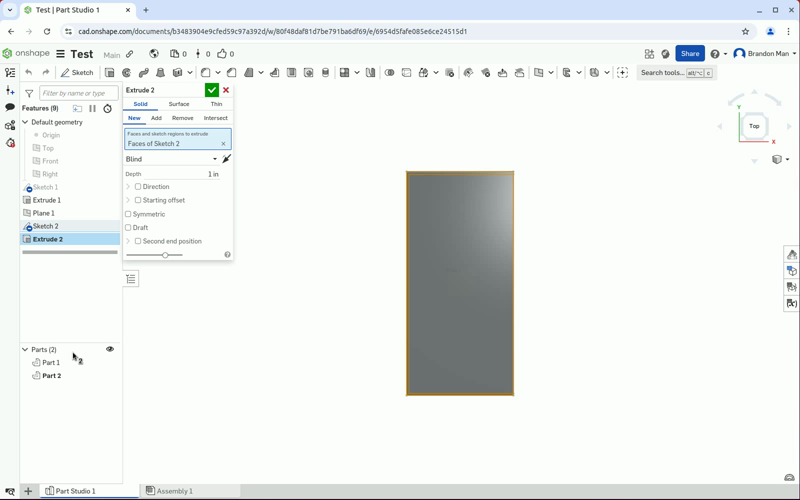
mouse_move(143, 106)
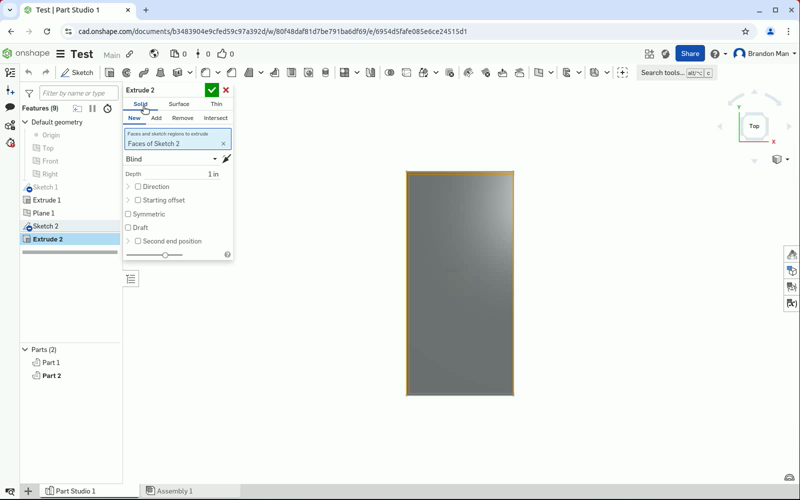
click(143, 106)
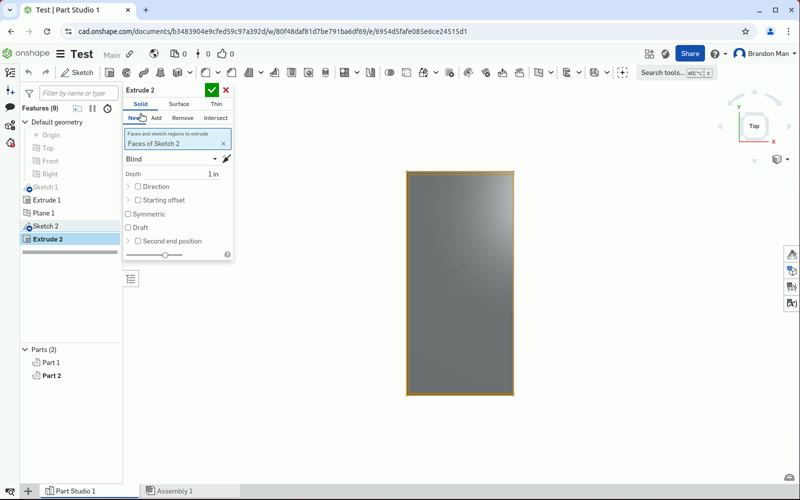
mouse_move(137, 120)
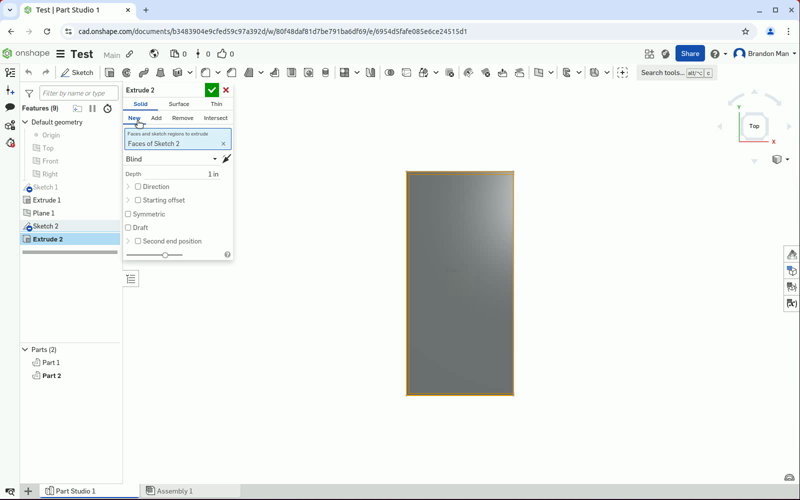
click(137, 120)
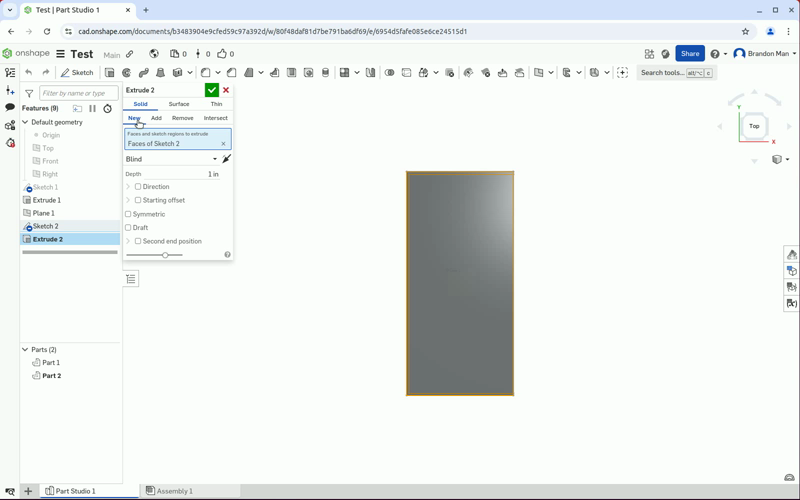
key(tab, 4)
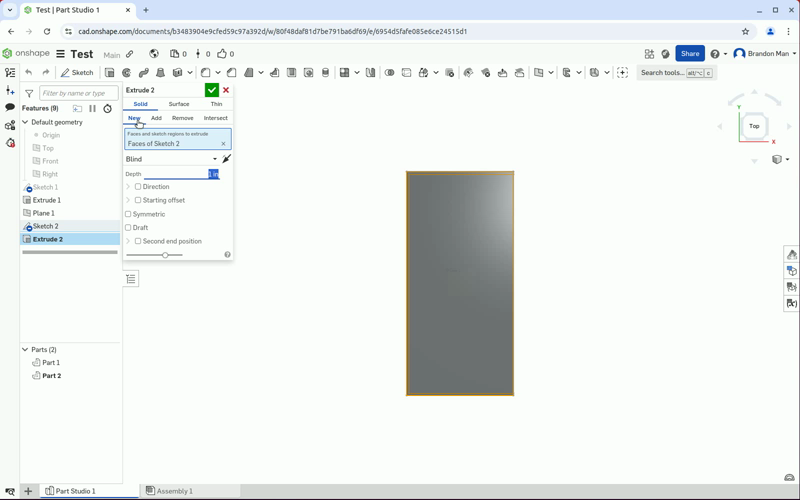
text(8.425)
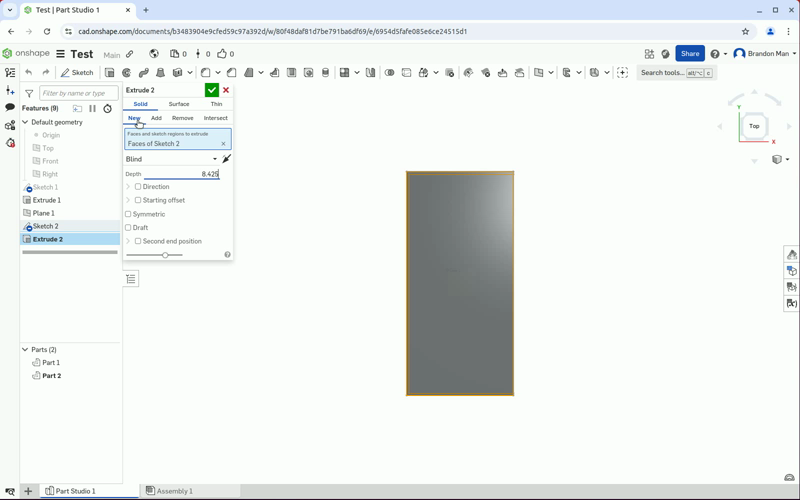
key(enter)
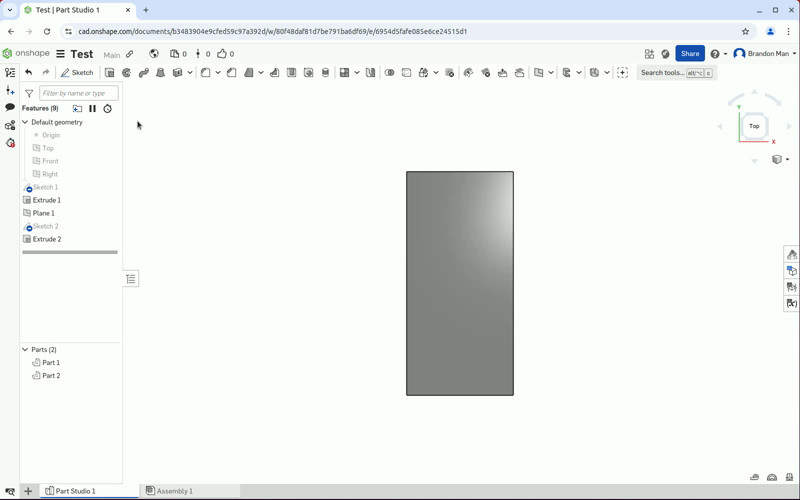
key(shift+h)
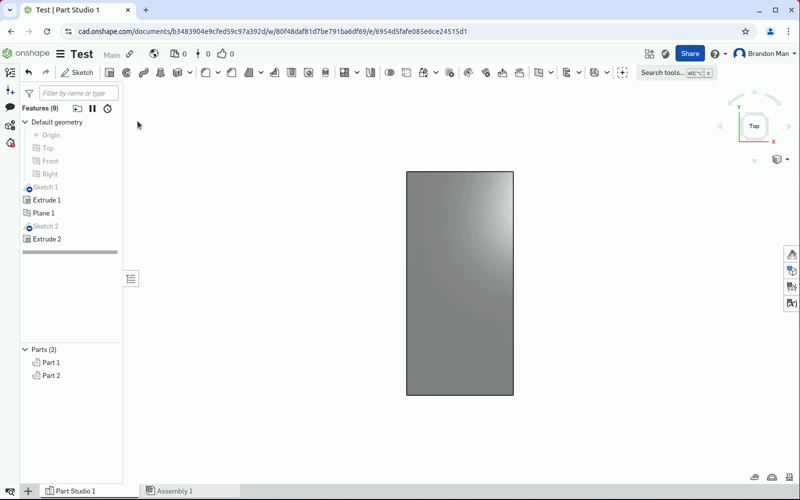
key(shift+h)
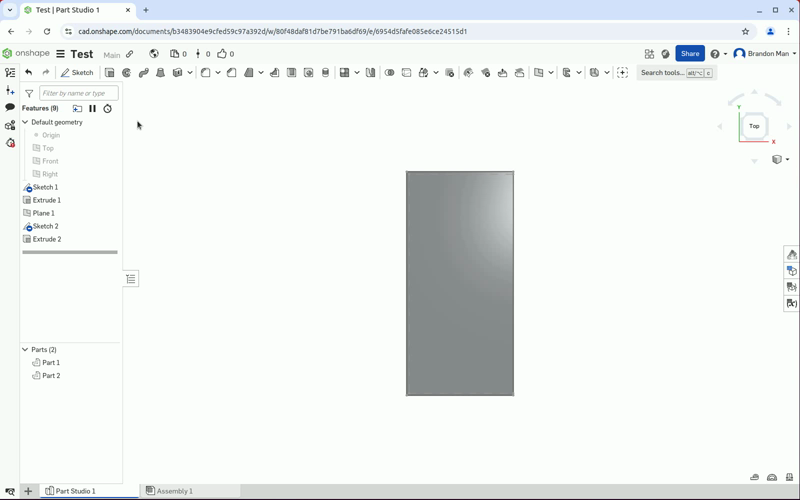
key(shift+7)
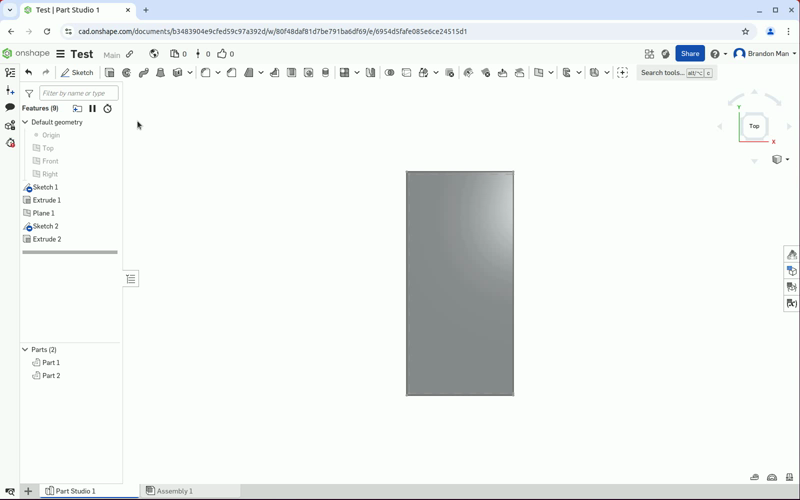
key(up, 3)
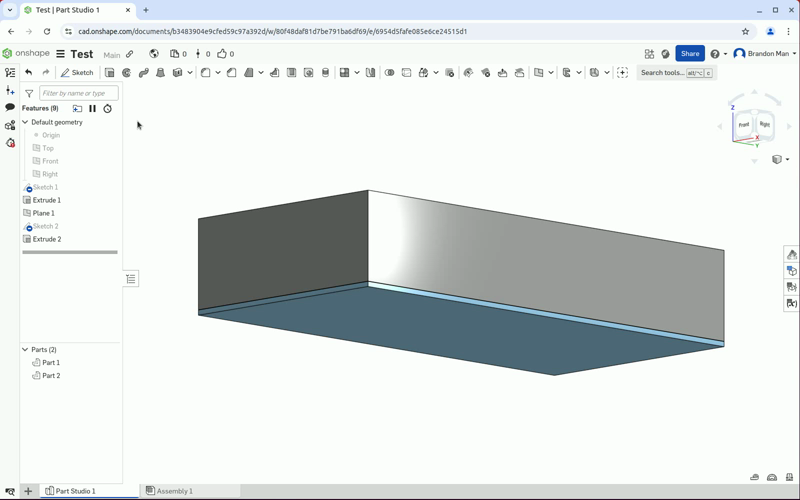
key(left, 3)
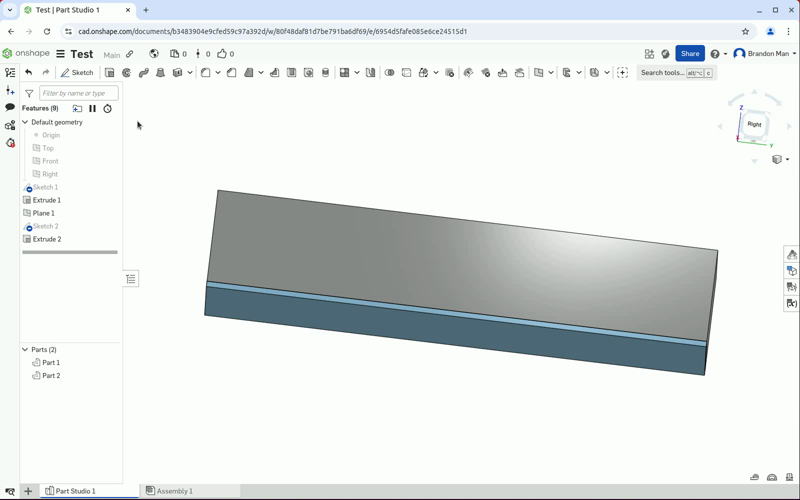
key(right, 3)
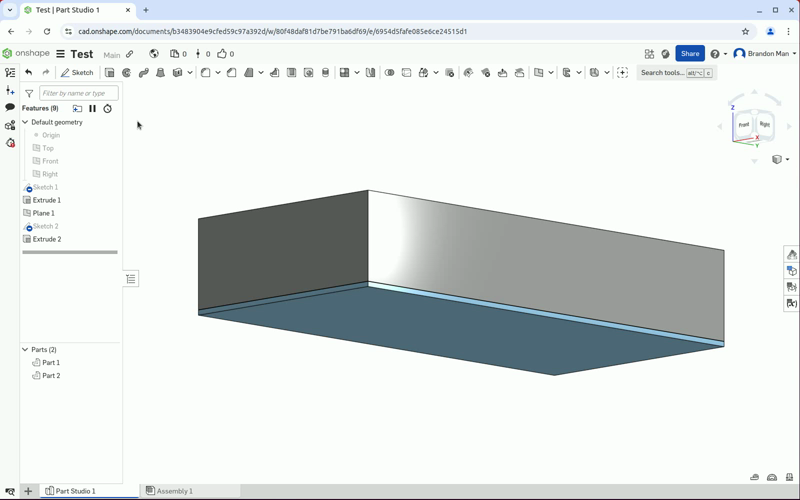
key(down, 3)
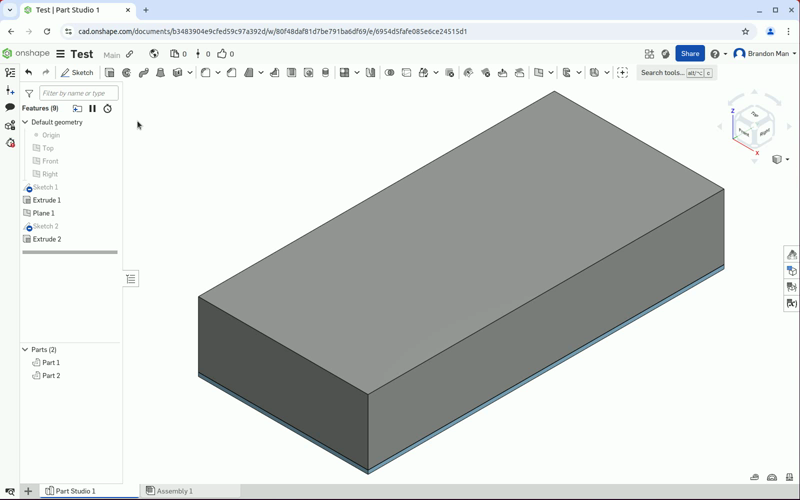
mouse_move(73, 189)
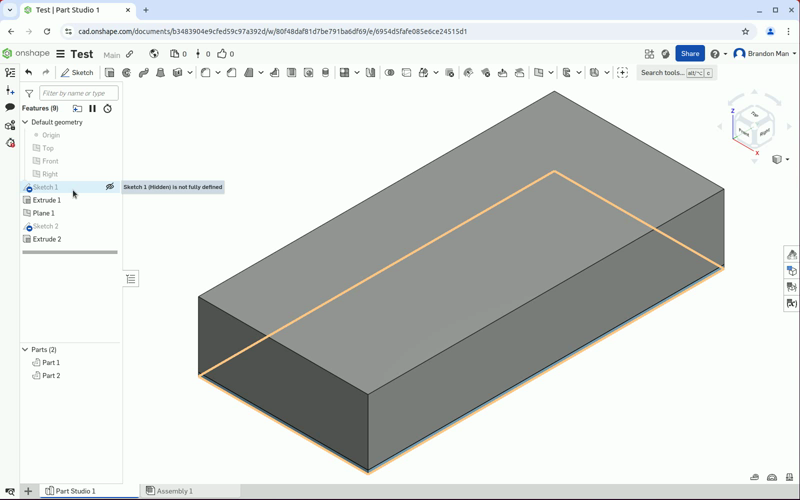
click(73, 189)